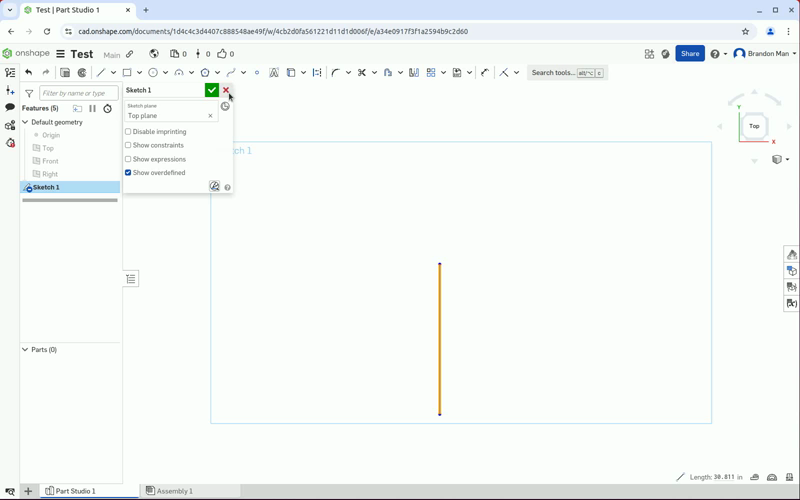
key(shift+h)
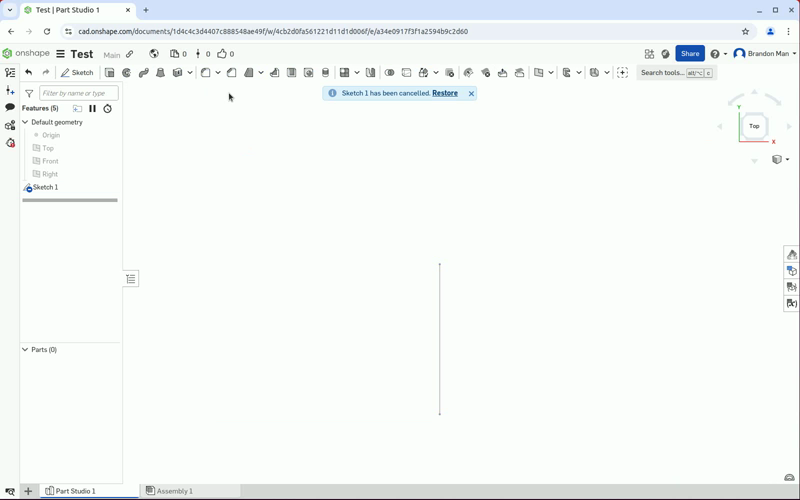
key(shift+s)
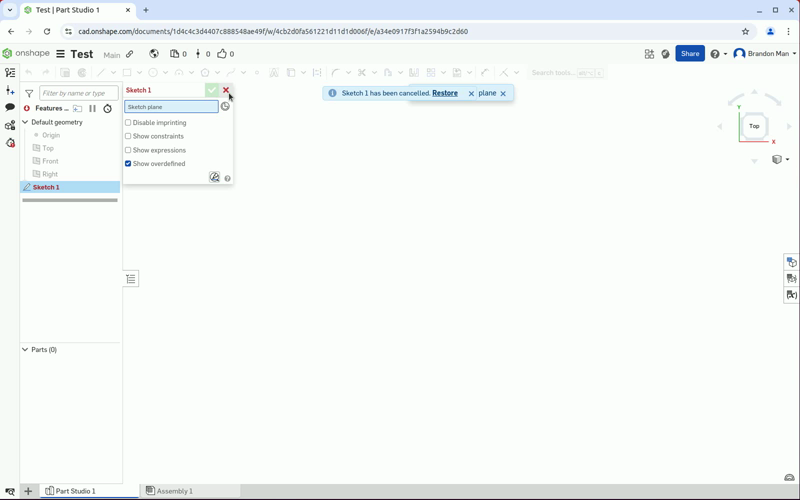
mouse_move(73, 150)
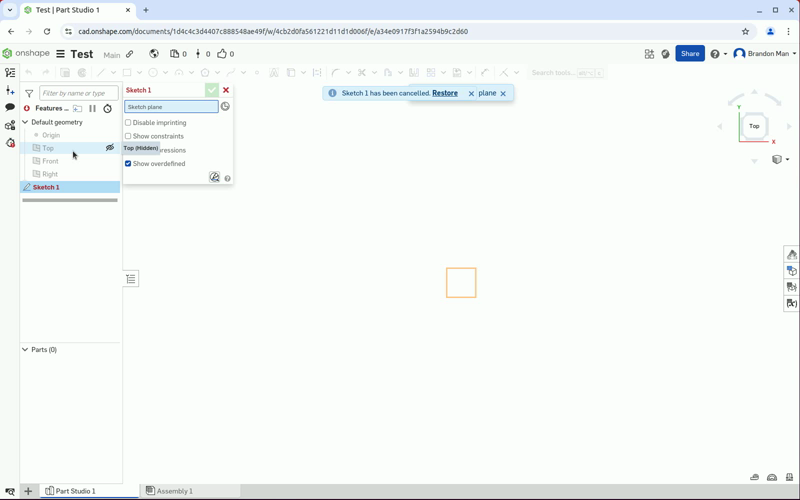
click(73, 150)
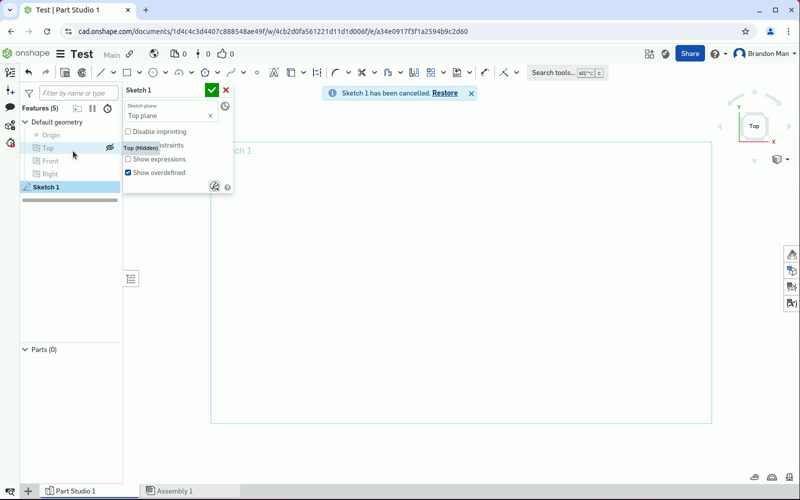
mouse_move(73, 352)
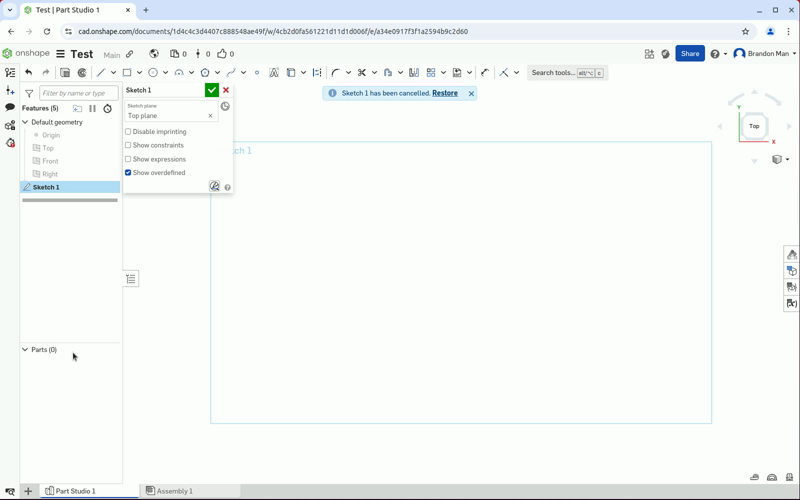
key(y)
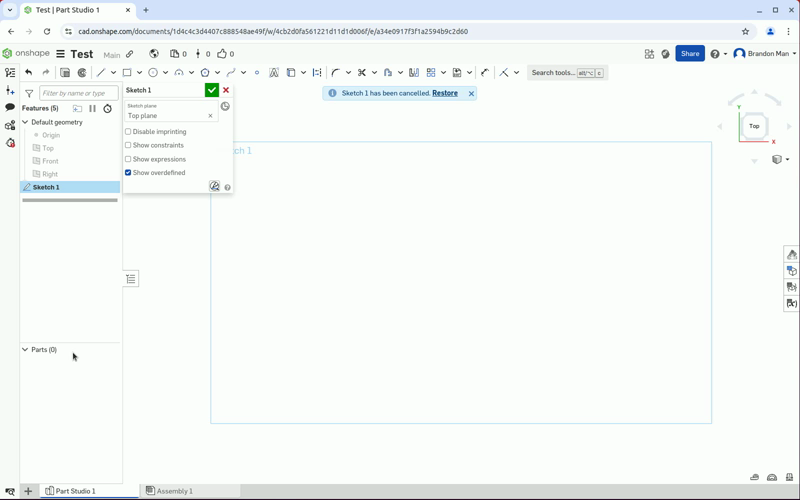
key(l)
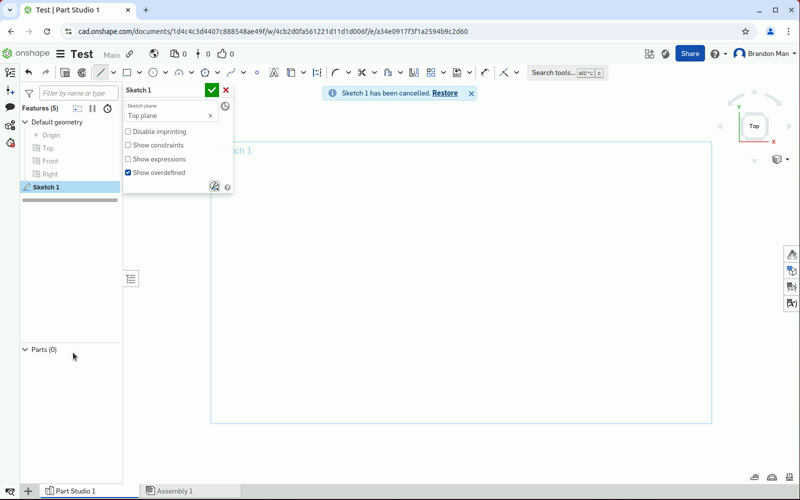
key_down(shift)
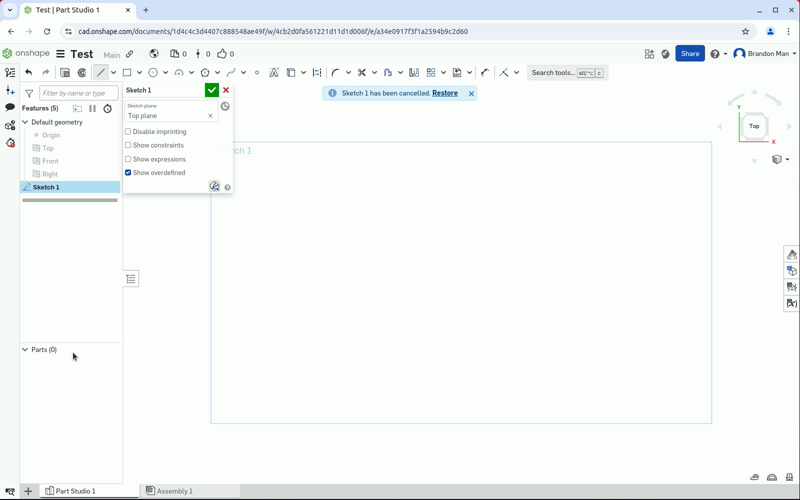
mouse_move(418, 321)
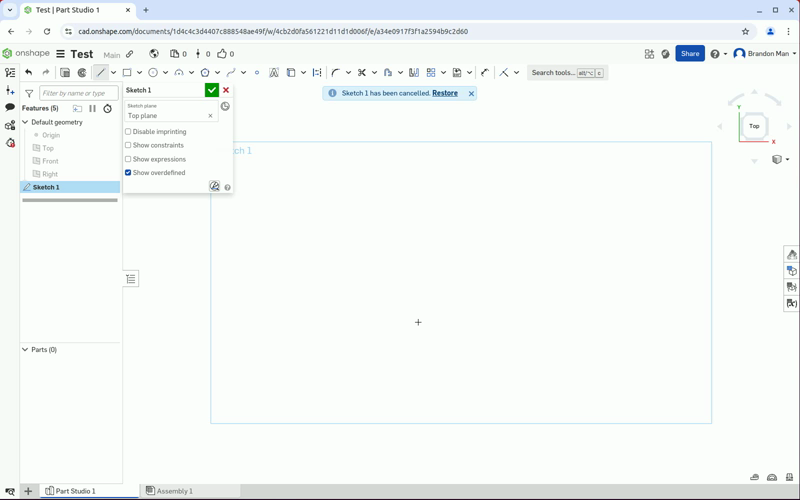
click(418, 321)
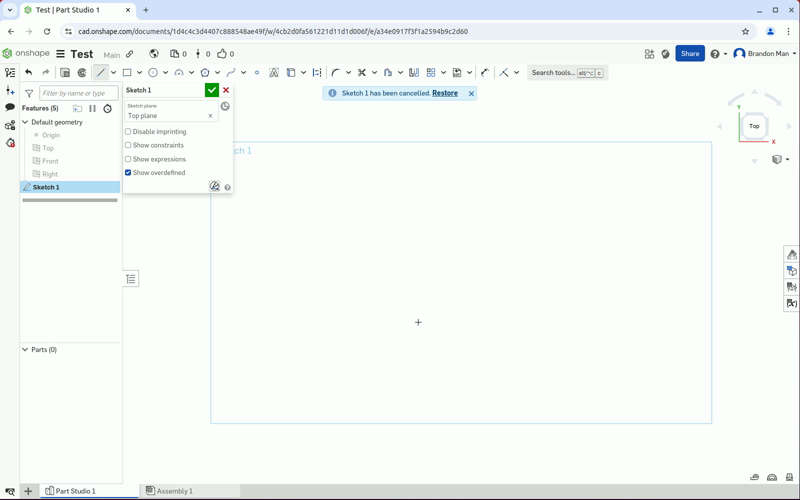
key_up(shift)
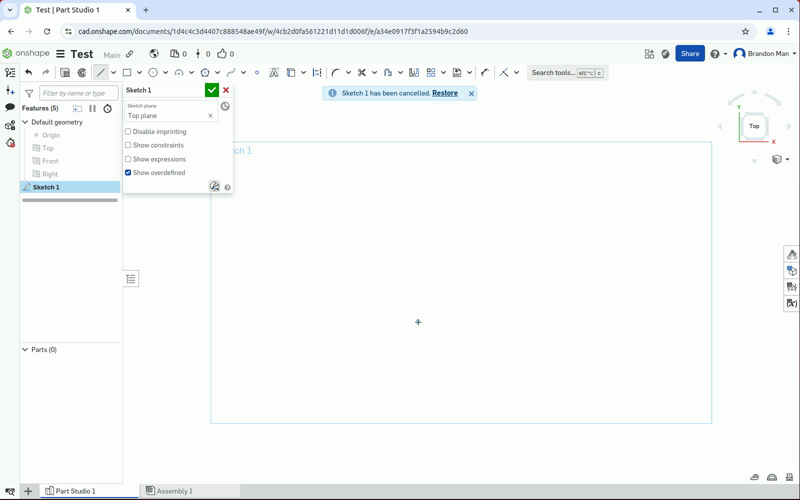
key_down(shift)
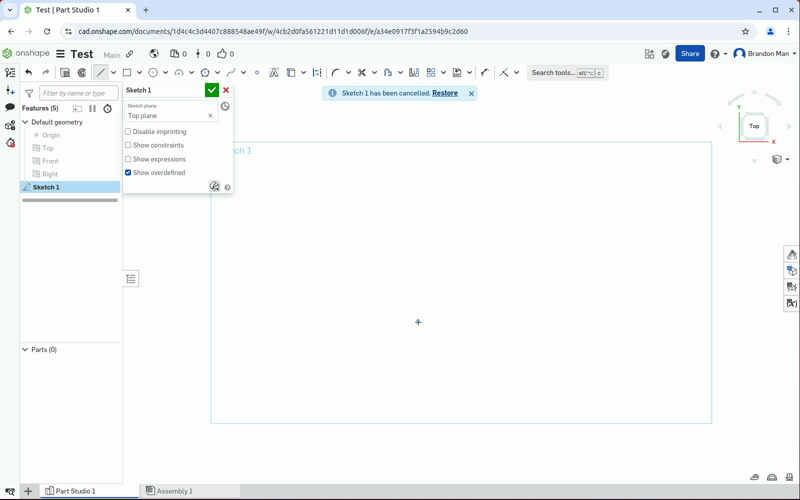
mouse_move(479, 321)
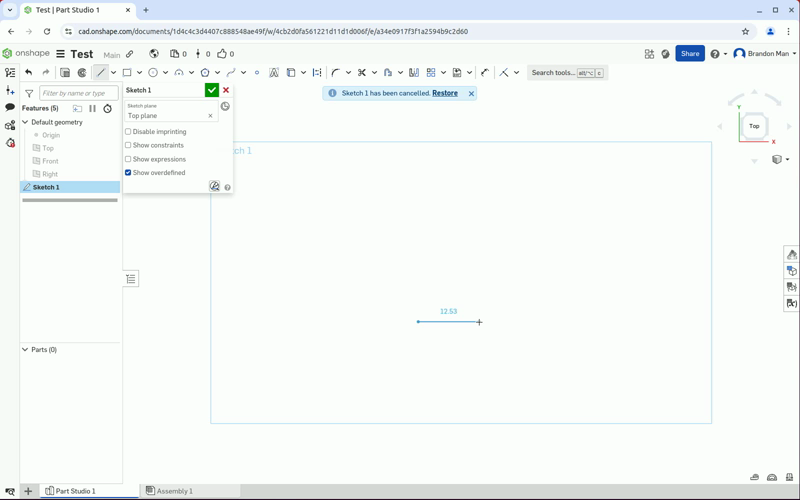
click(479, 321)
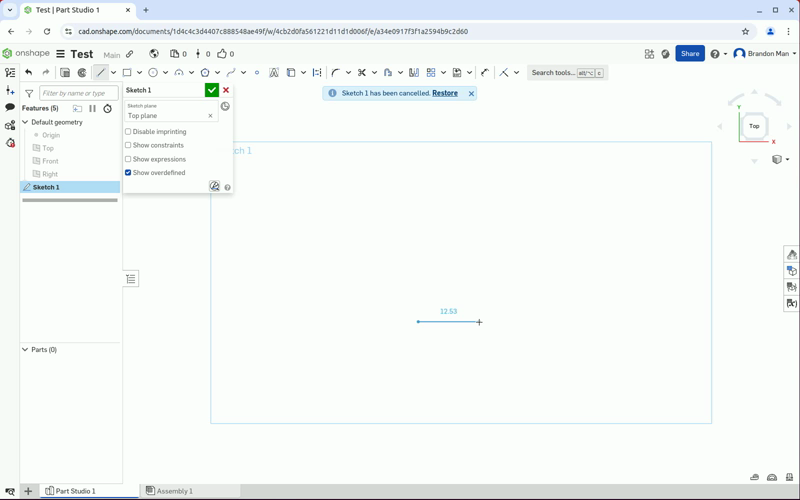
key_up(shift)
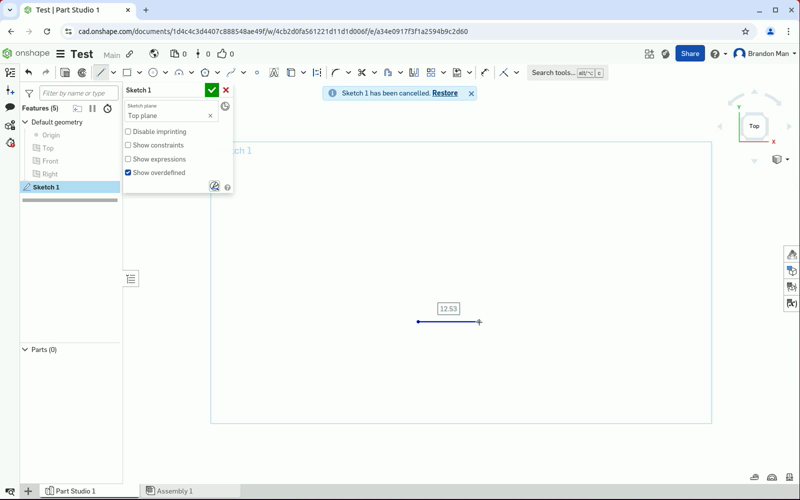
key_down(shift)
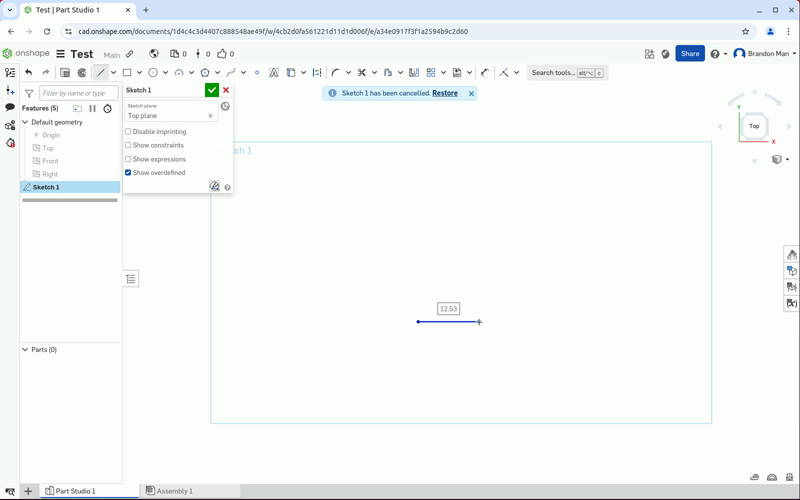
mouse_move(509, 321)
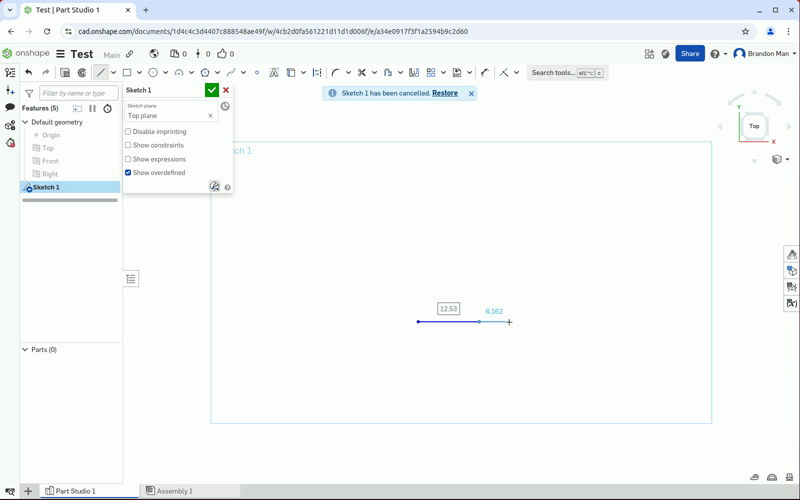
mouse_move(479, 307)
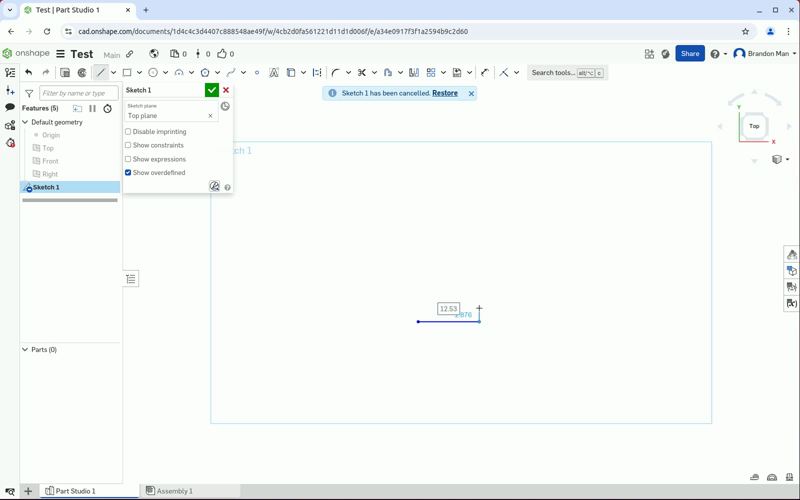
click(479, 307)
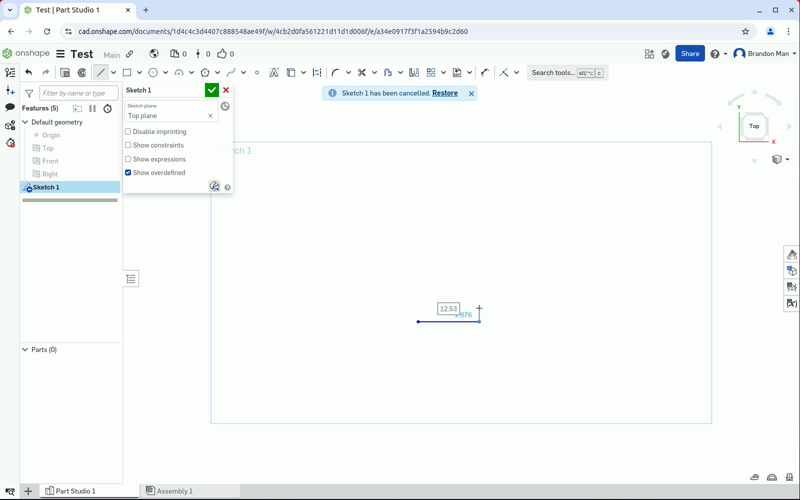
key_up(shift)
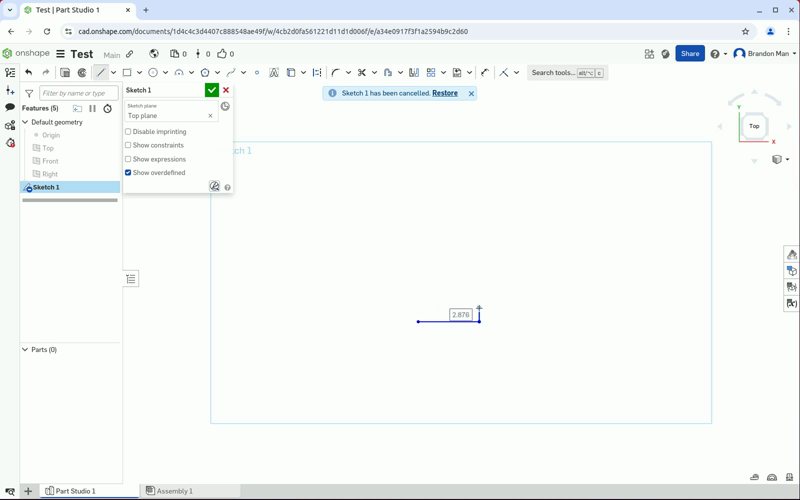
key_down(shift)
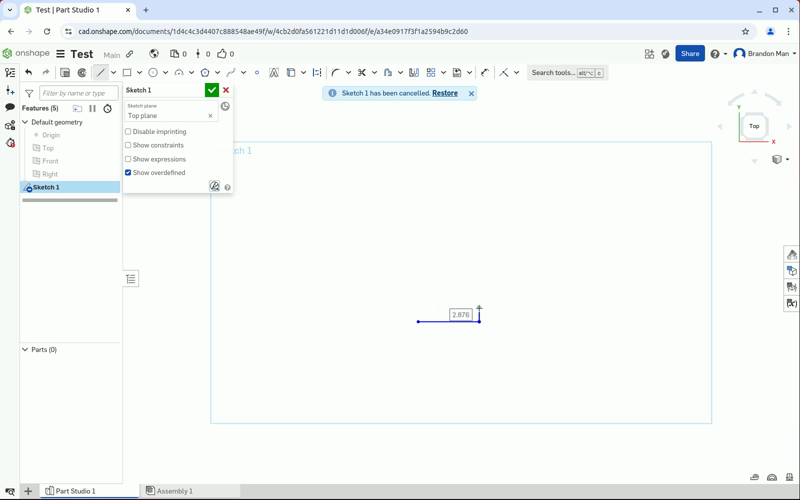
mouse_move(509, 307)
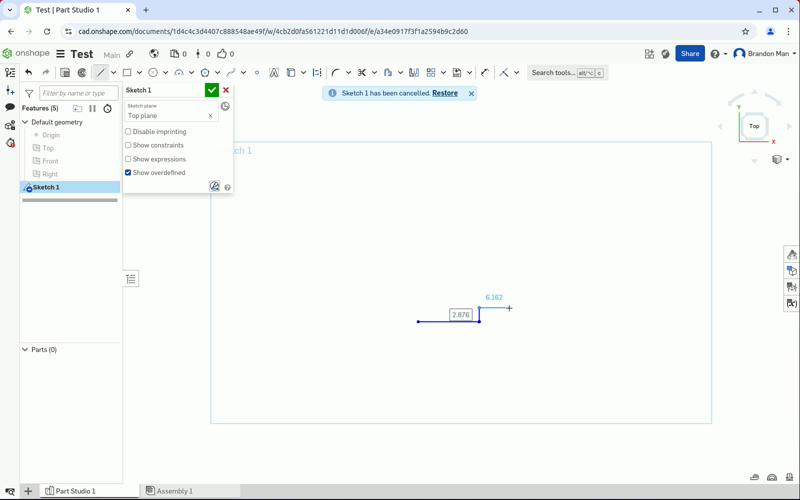
mouse_move(490, 307)
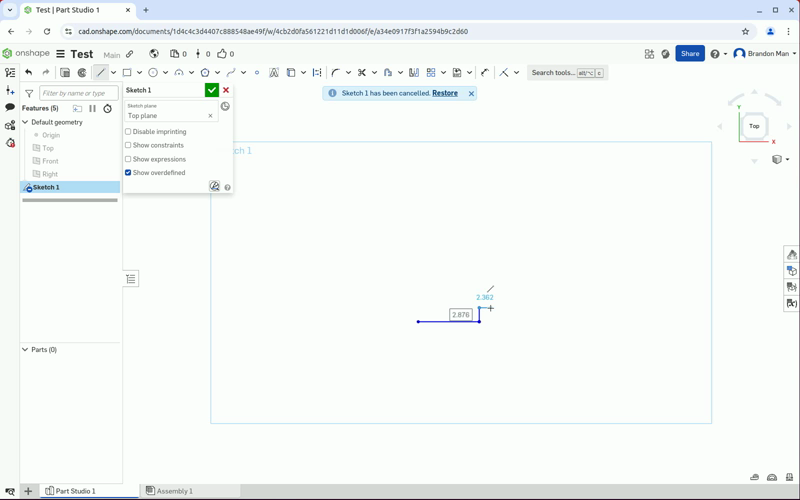
click(490, 307)
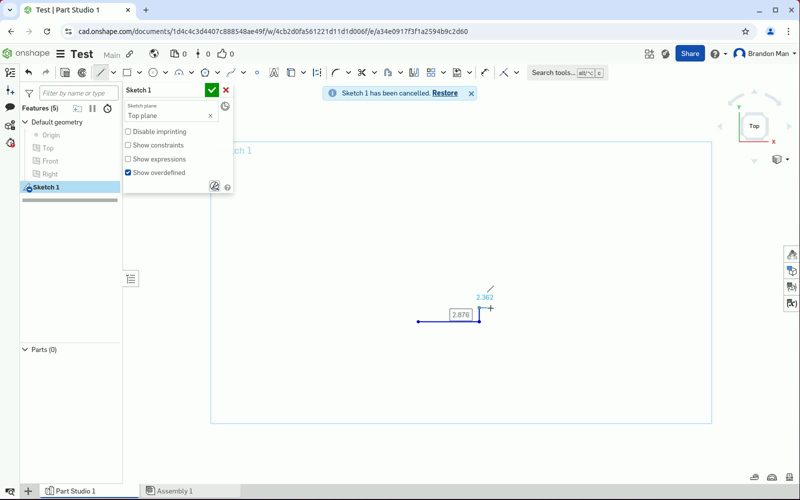
key_up(shift)
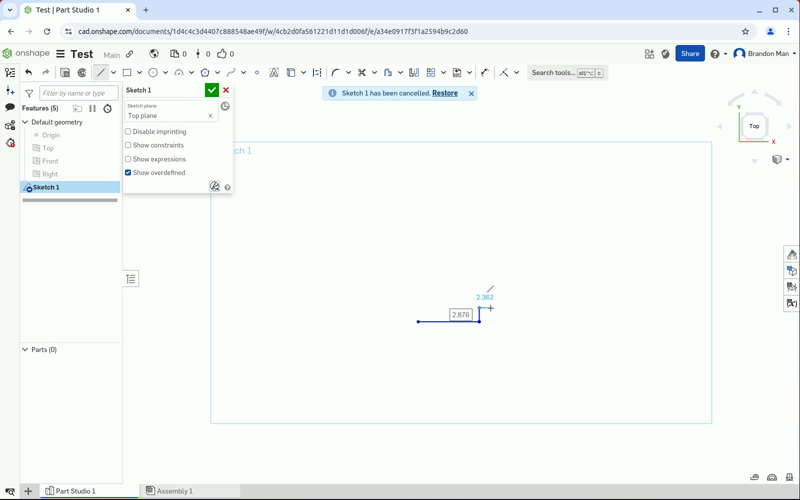
key_down(shift)
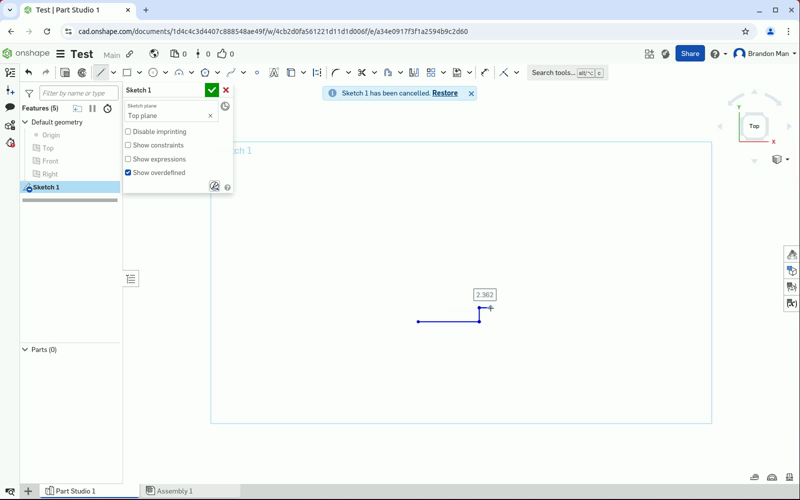
mouse_move(490, 242)
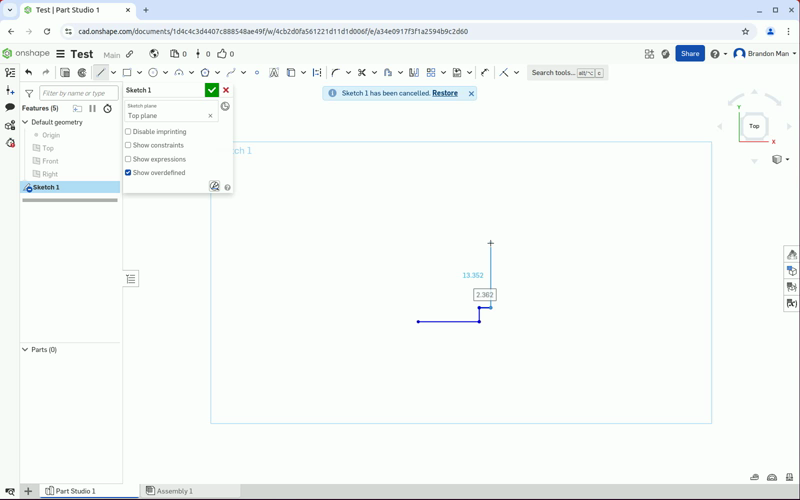
click(490, 242)
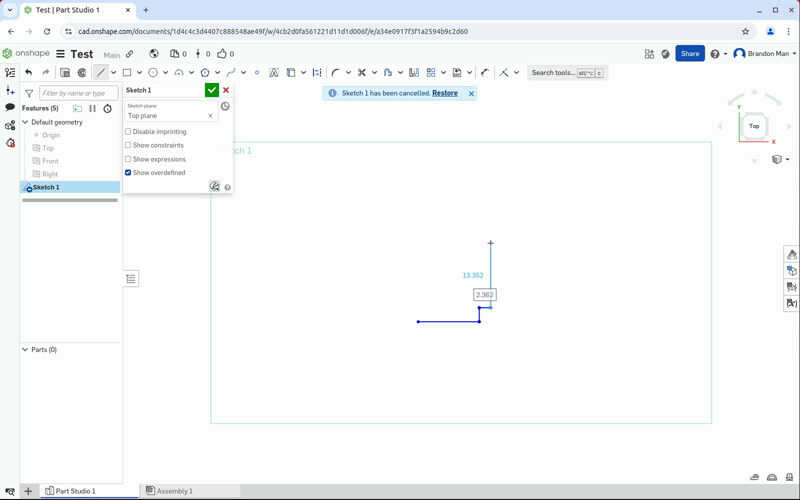
key_up(shift)
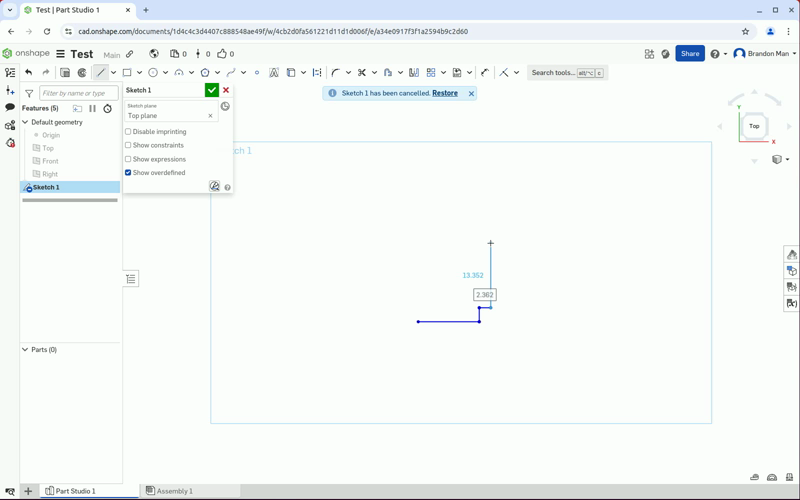
key_down(shift)
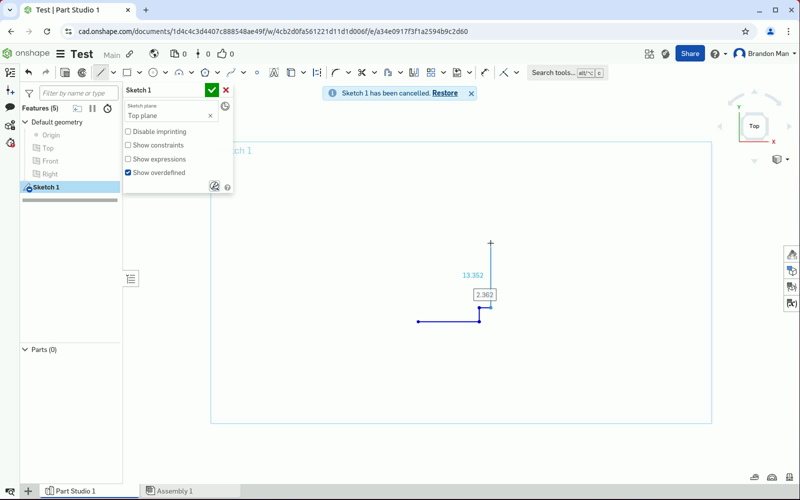
mouse_move(418, 242)
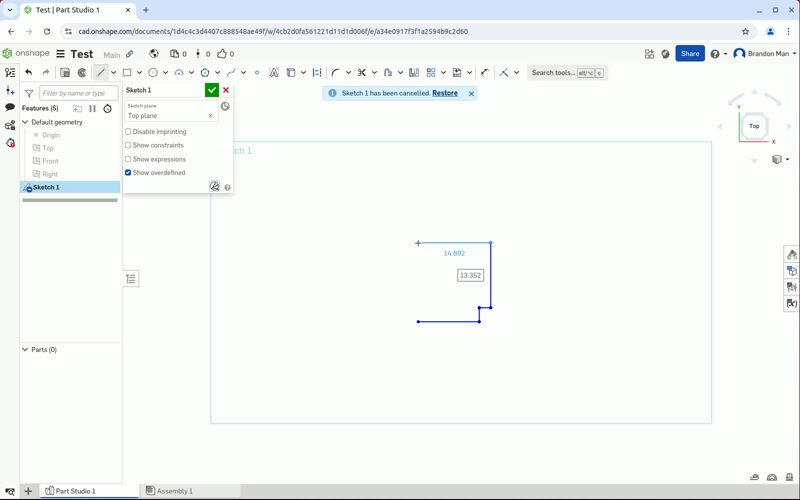
click(418, 242)
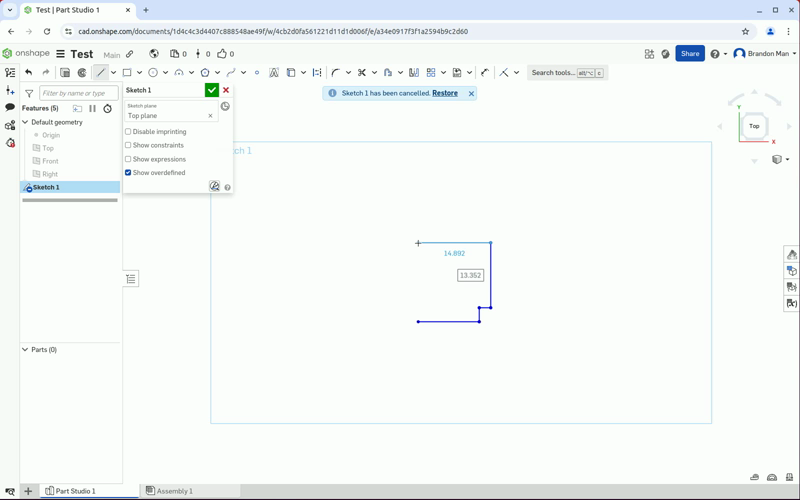
key_up(shift)
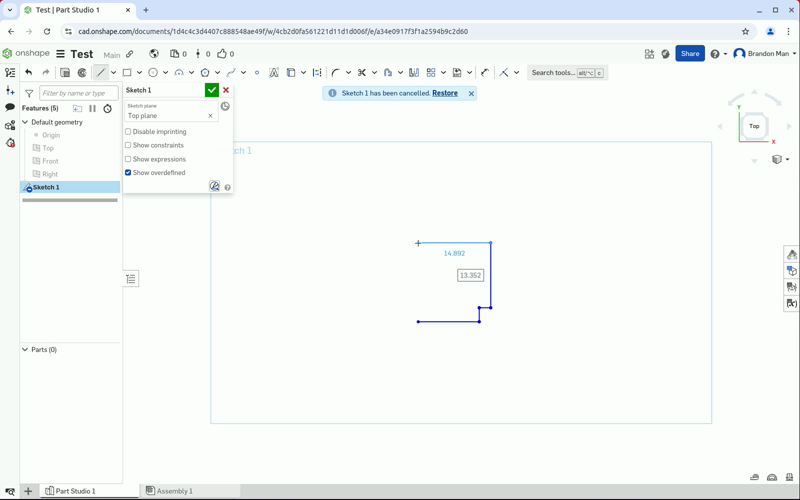
key(esc)
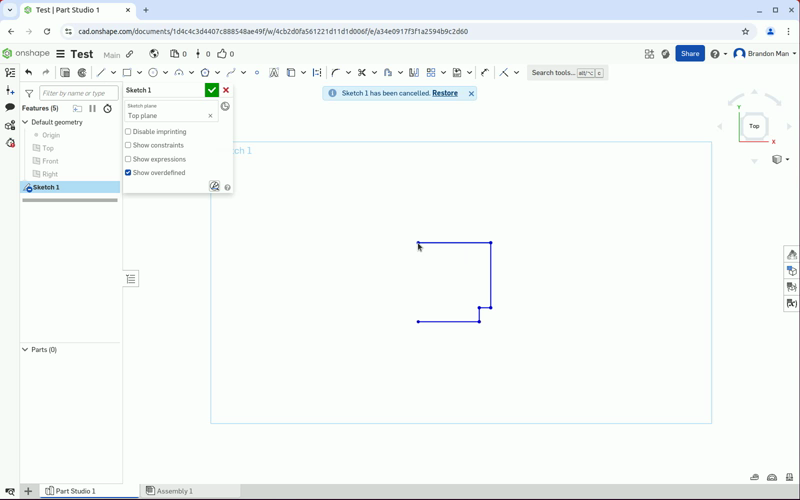
key(a)
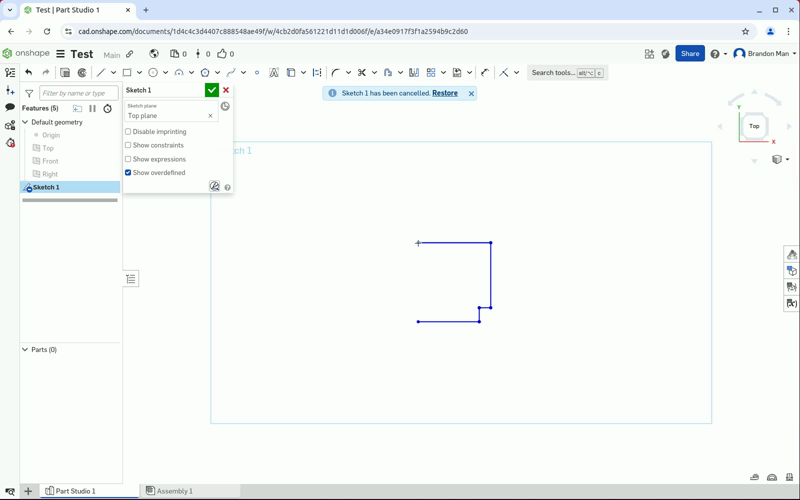
mouse_move(418, 242)
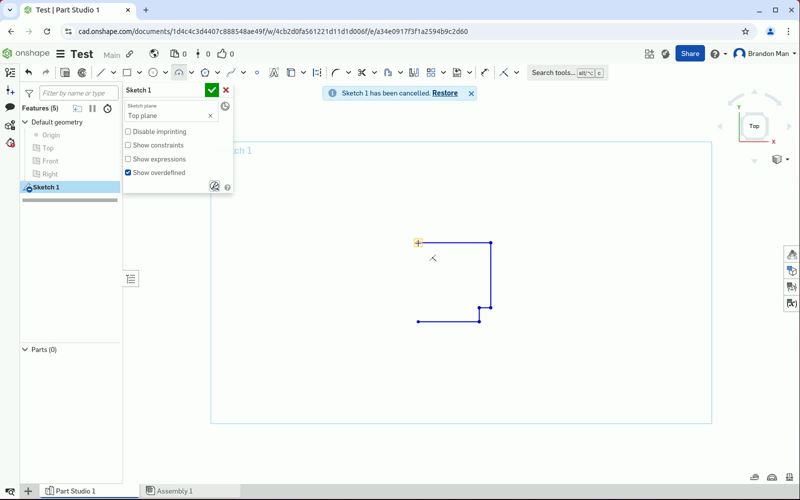
click(418, 242)
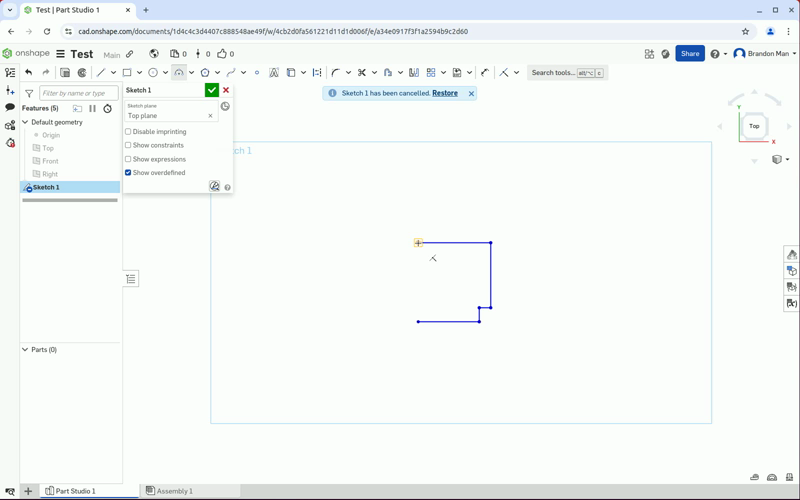
mouse_move(418, 321)
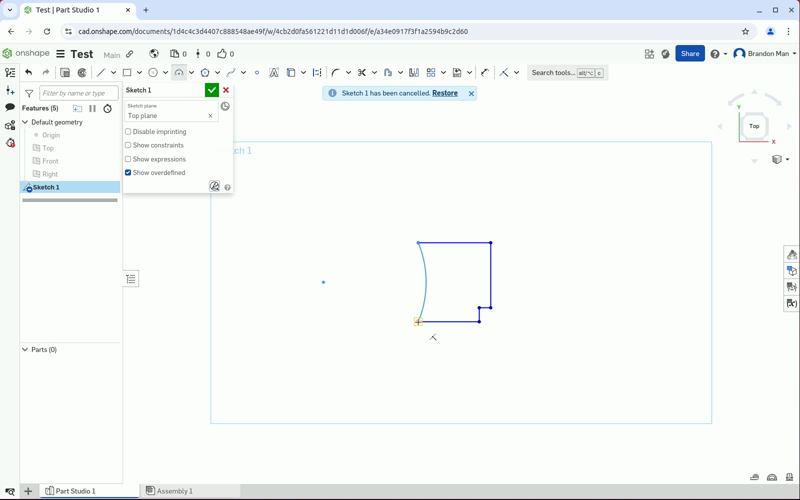
click(418, 321)
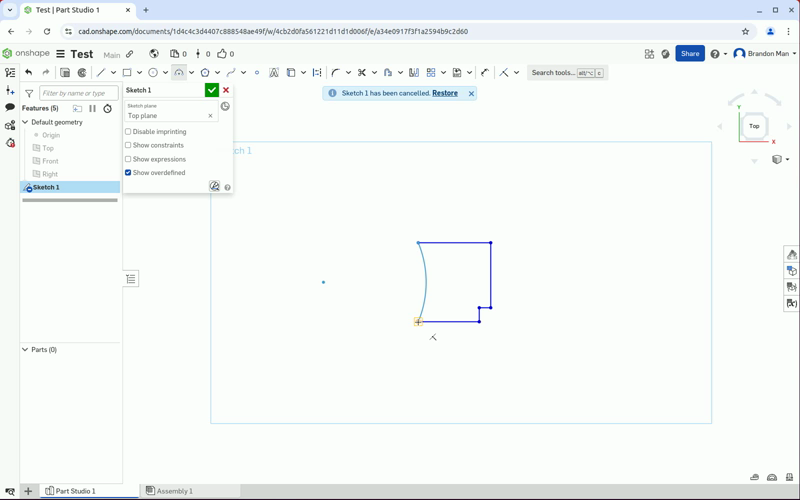
key_down(shift)
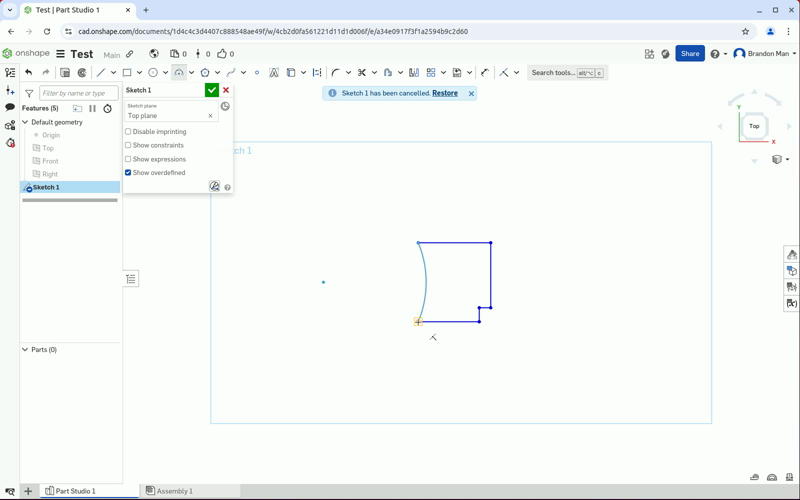
mouse_move(379, 282)
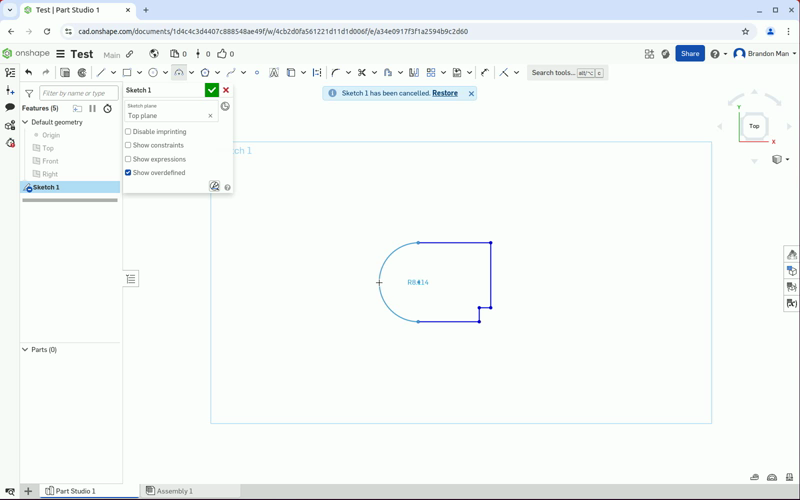
click(379, 282)
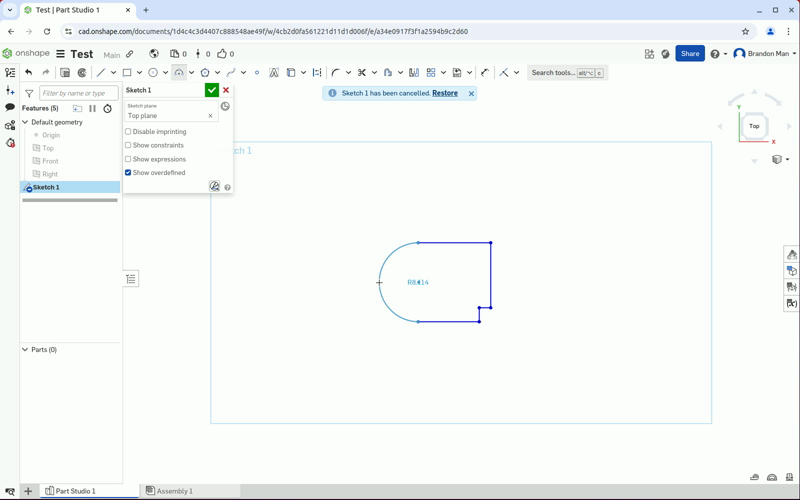
key_up(shift)
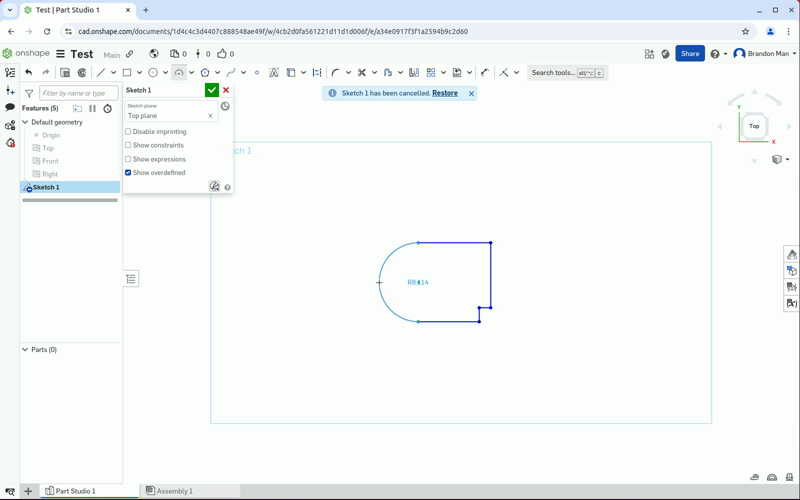
key(esc)
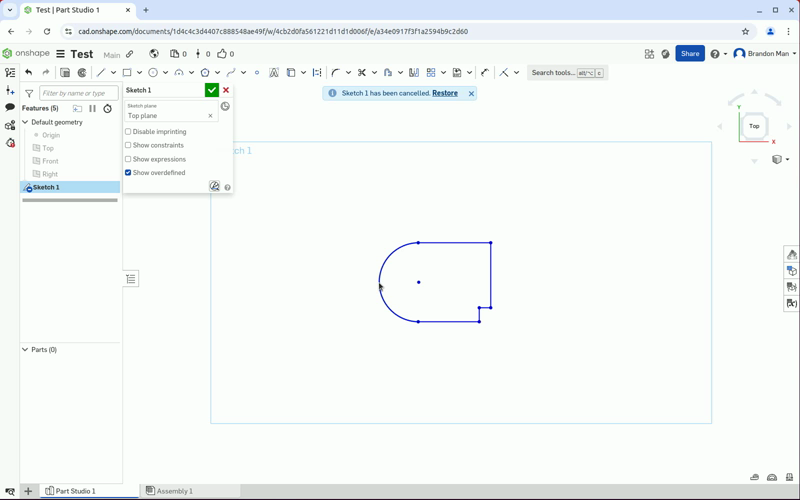
mouse_move(466, 276)
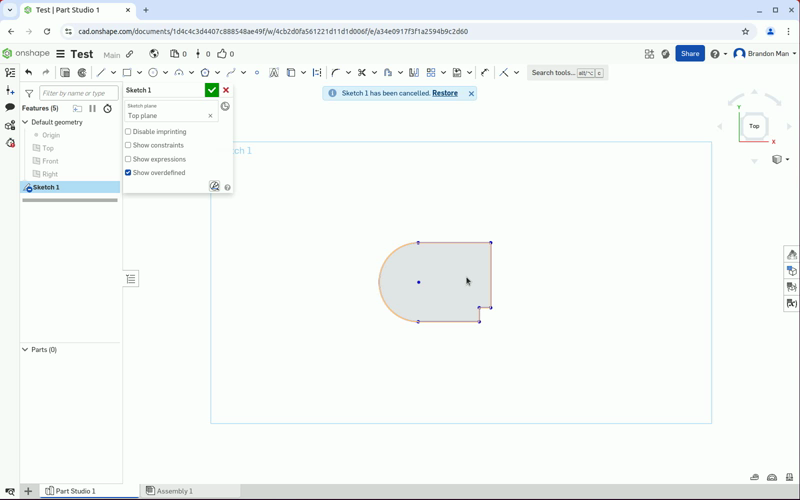
click(466, 276)
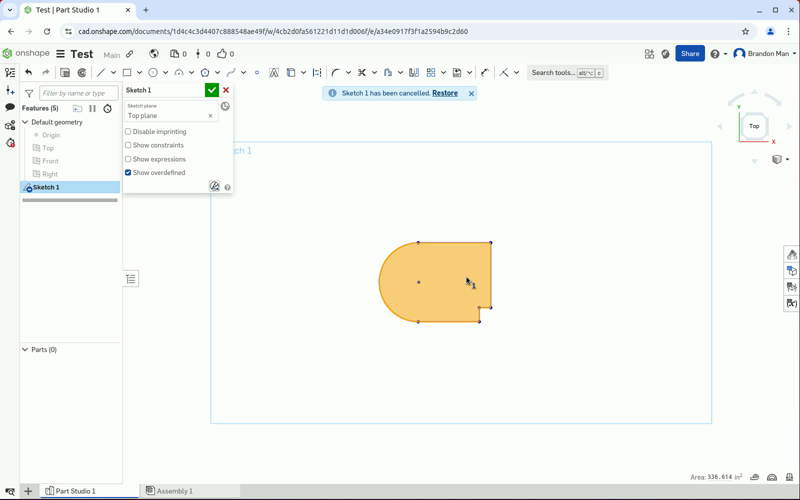
mouse_move(73, 352)
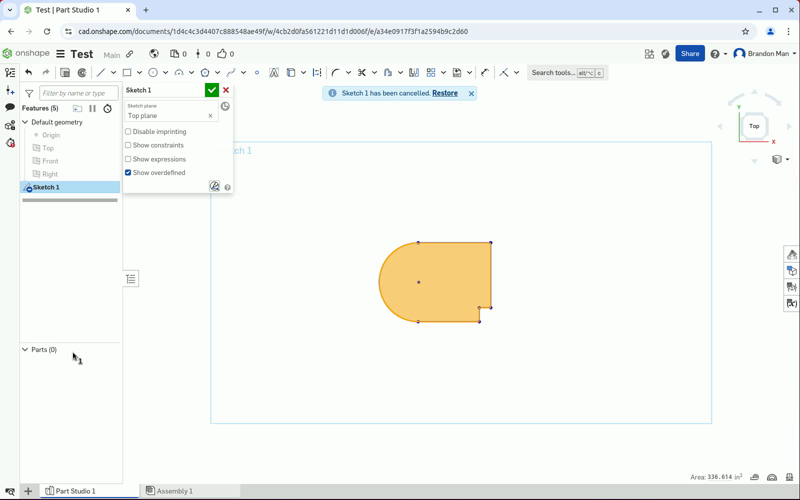
key(shift+y)
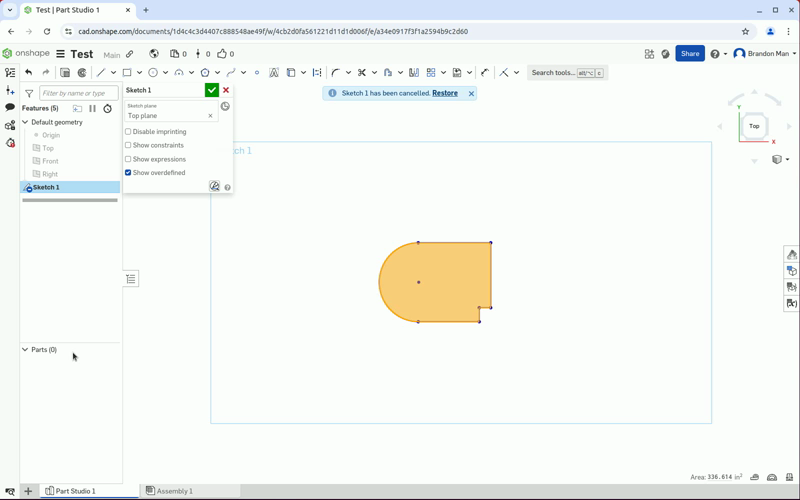
key(shift+e)
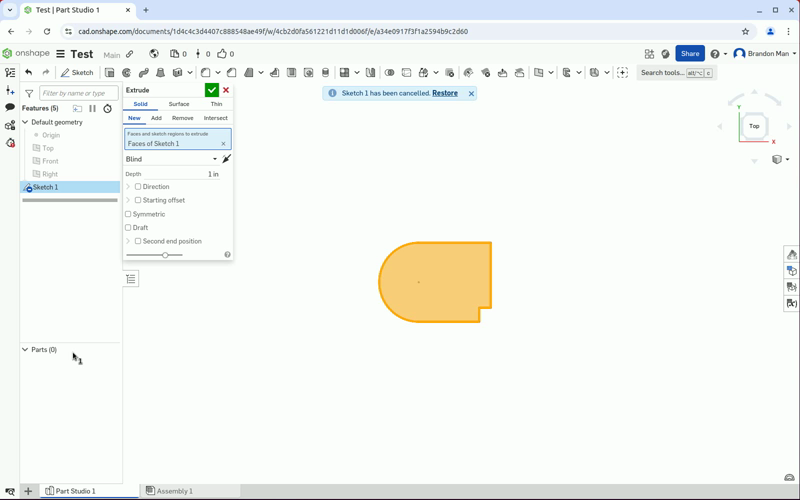
mouse_move(143, 106)
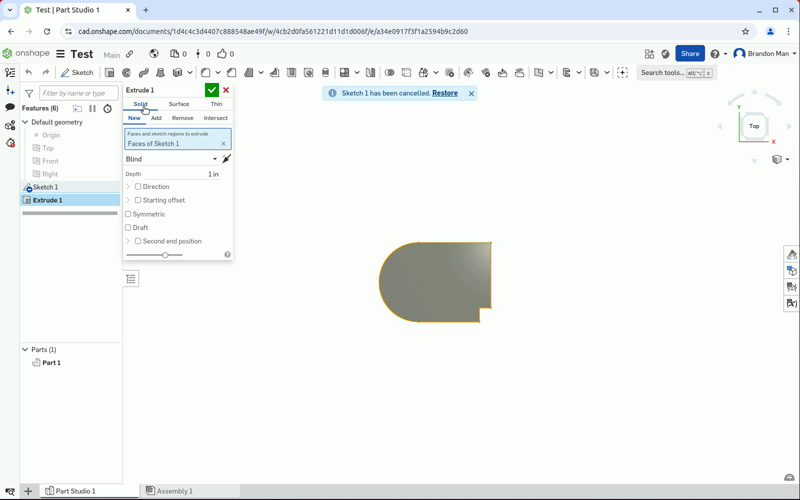
click(143, 106)
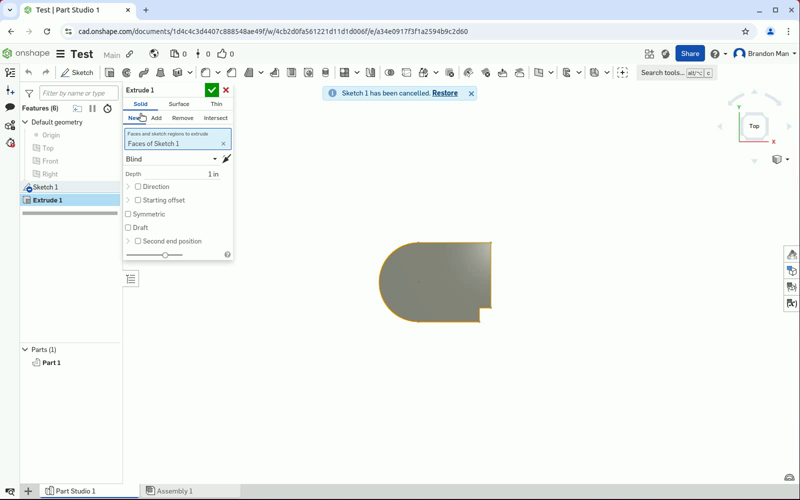
mouse_move(137, 120)
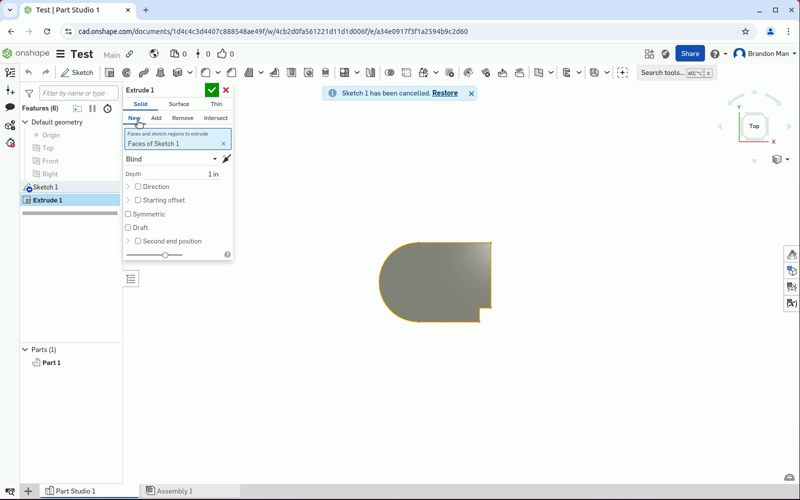
click(137, 120)
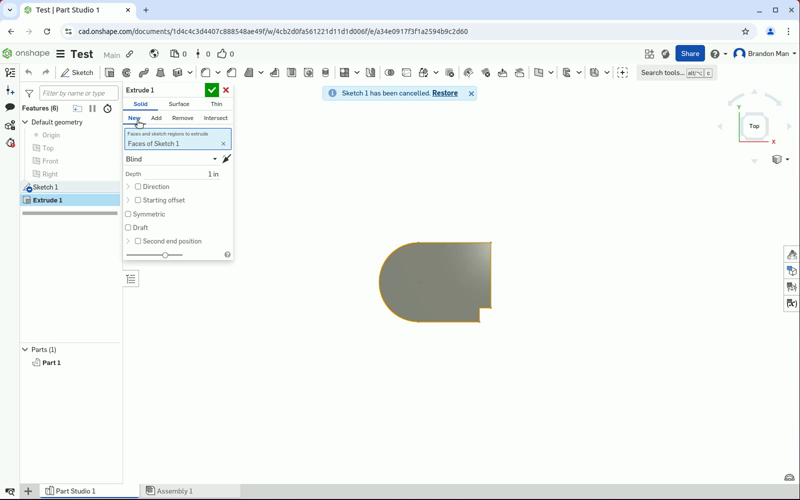
key(tab, 4)
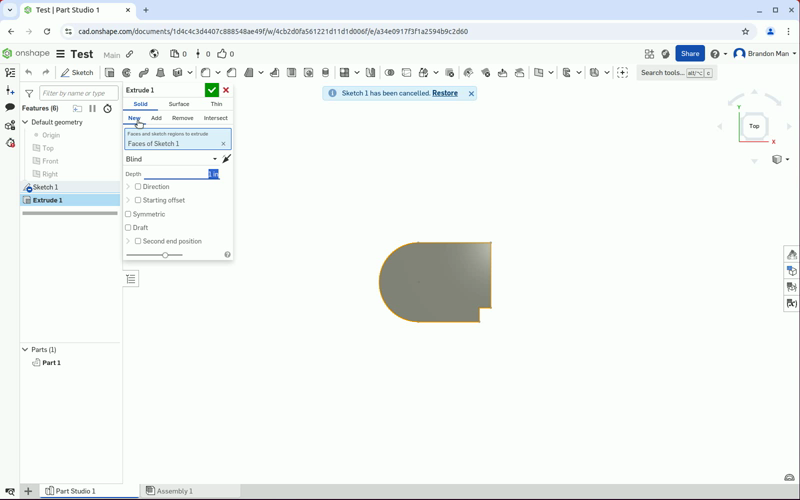
text(5.777)
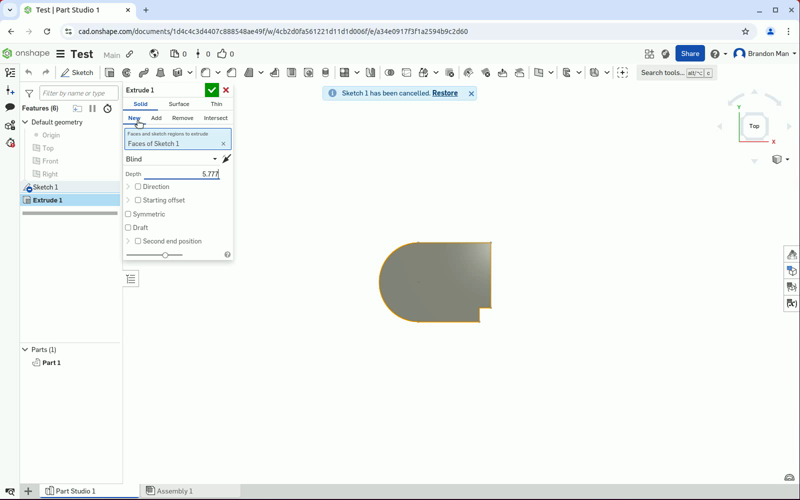
key(enter)
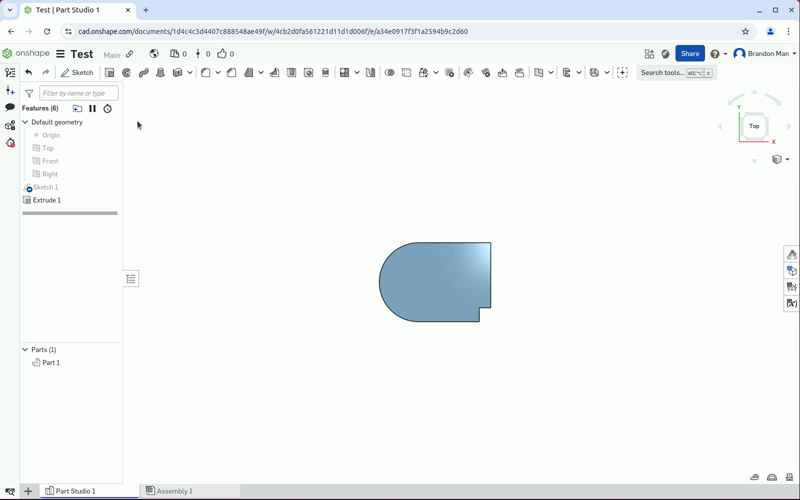
key(shift+h)
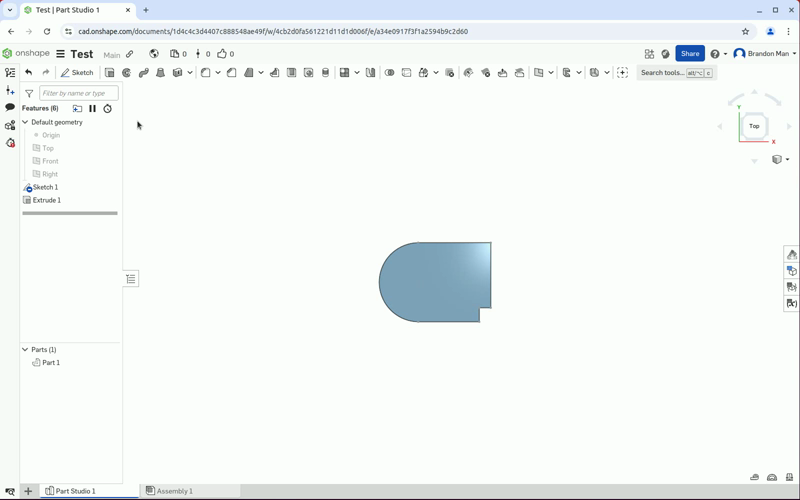
key(shift+h)
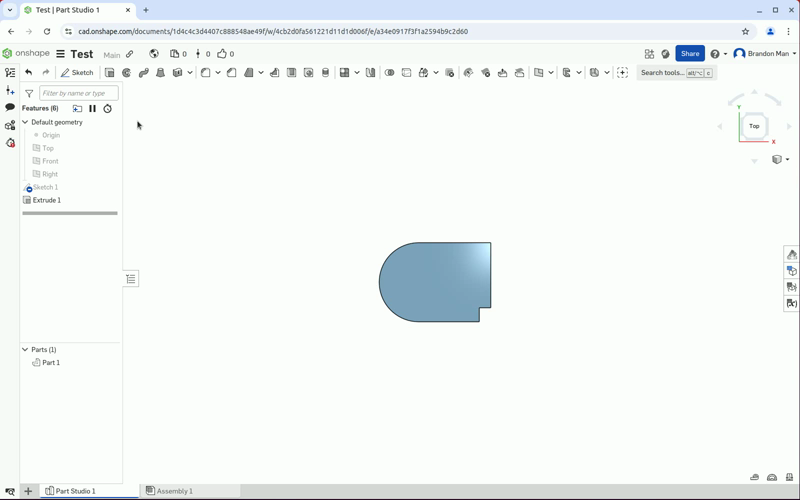
mouse_move(73, 189)
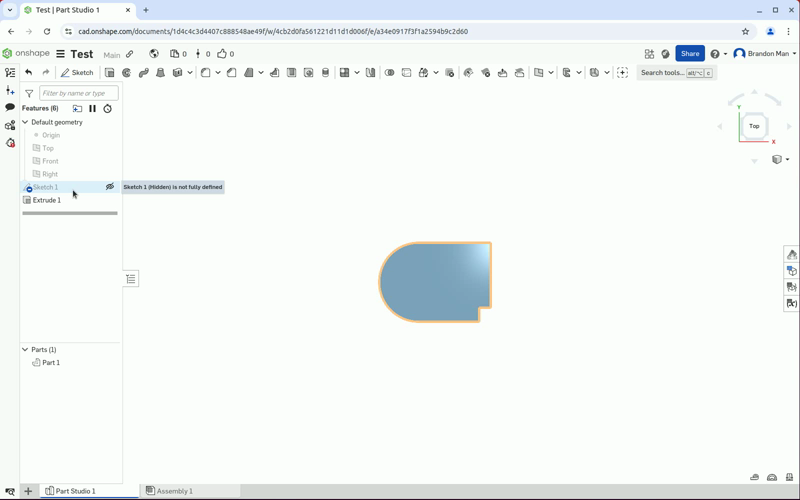
click(73, 189)
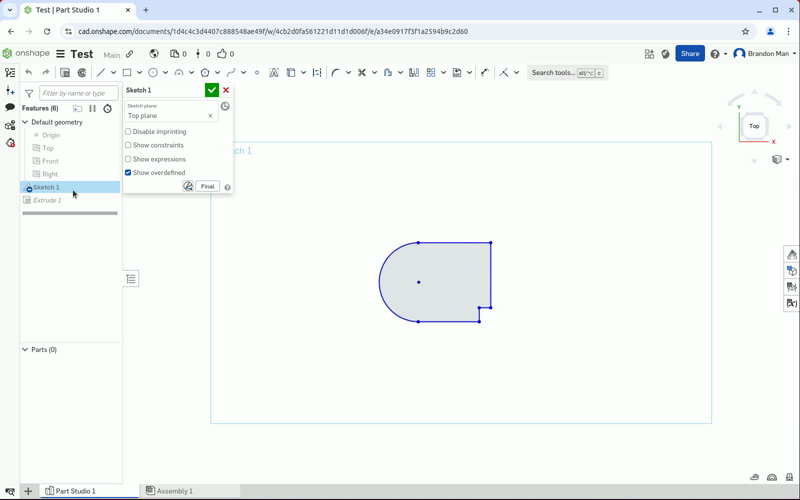
mouse_move(229, 92)
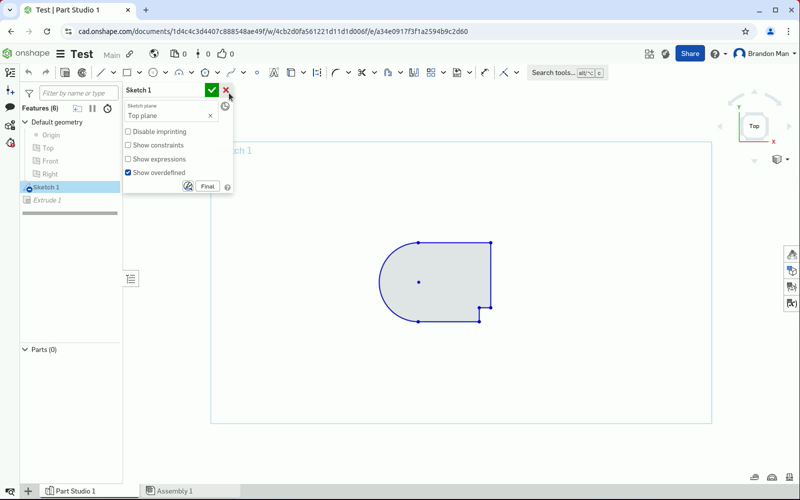
click(229, 92)
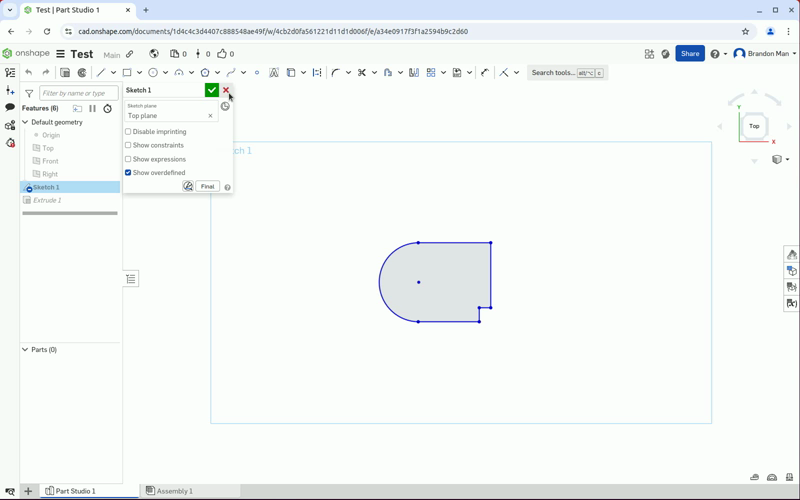
key(shift+s)
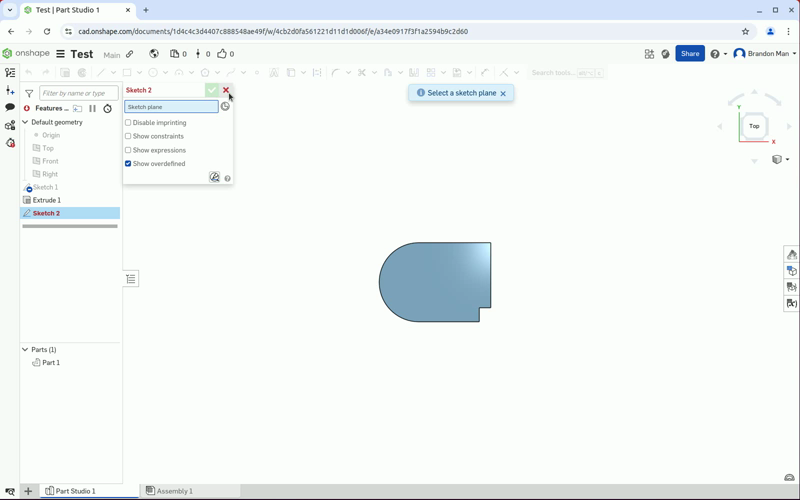
mouse_move(73, 150)
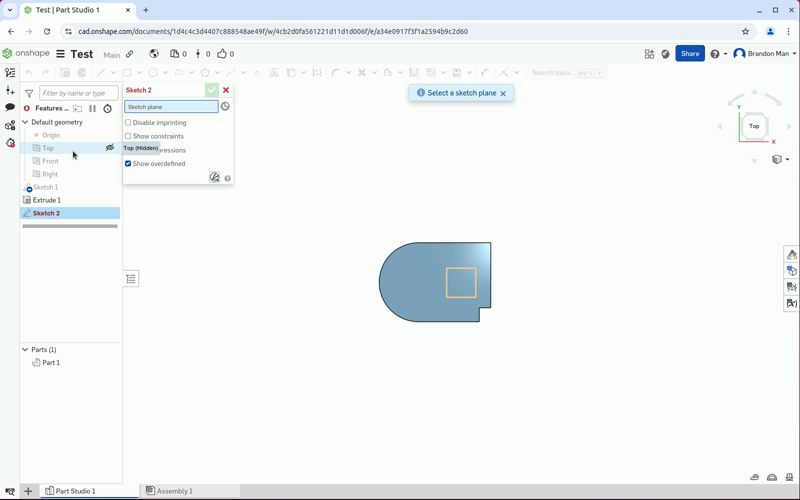
click(73, 150)
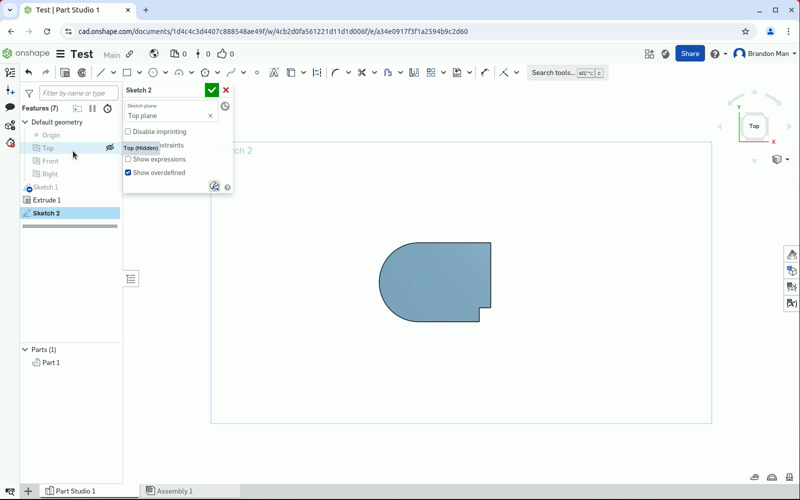
mouse_move(73, 352)
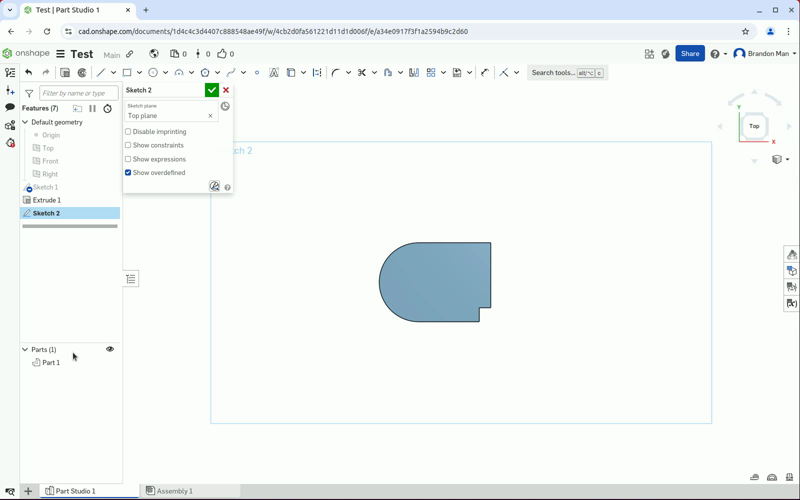
key(y)
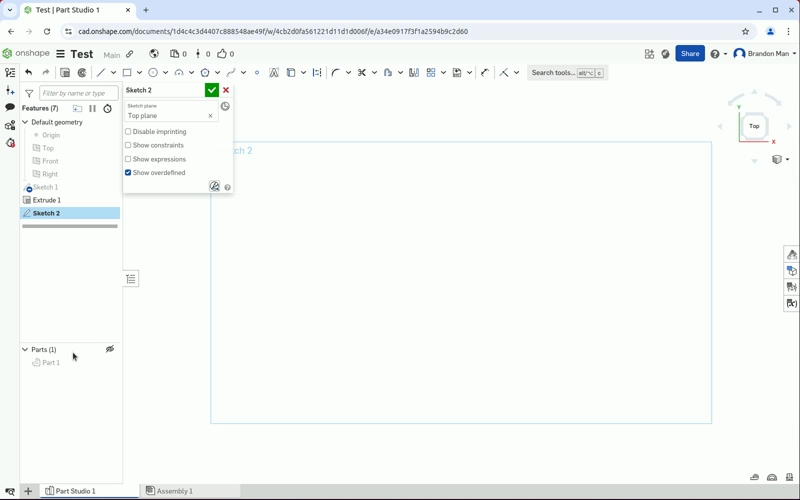
key(l)
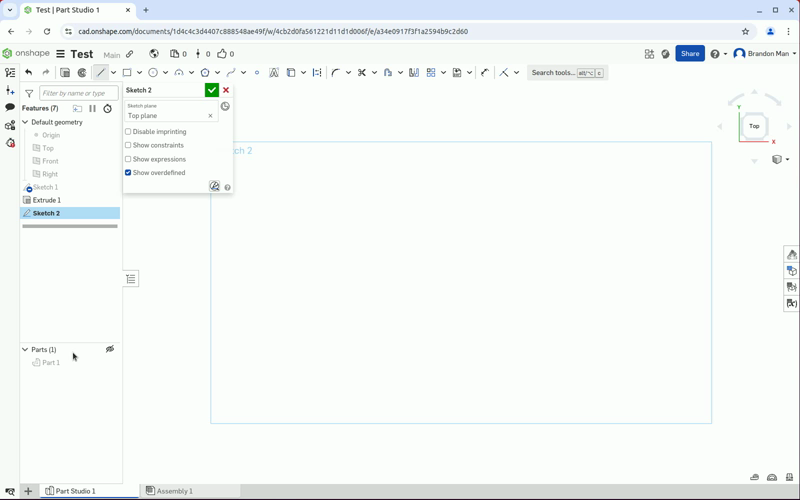
key_down(shift)
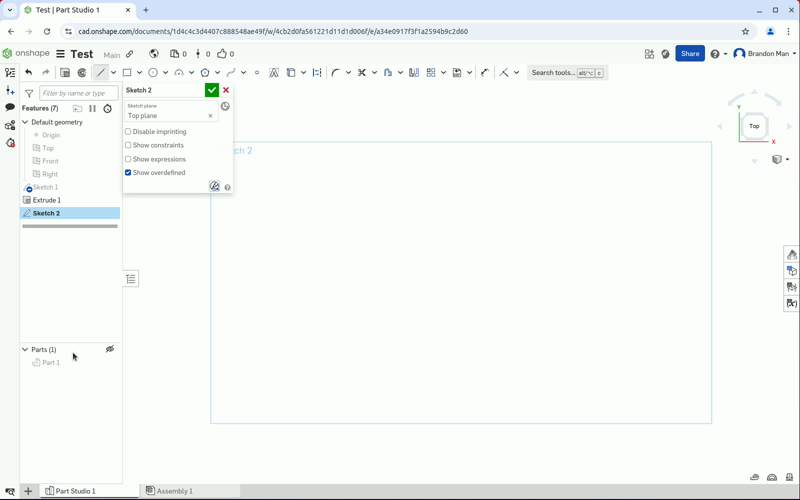
mouse_move(491, 308)
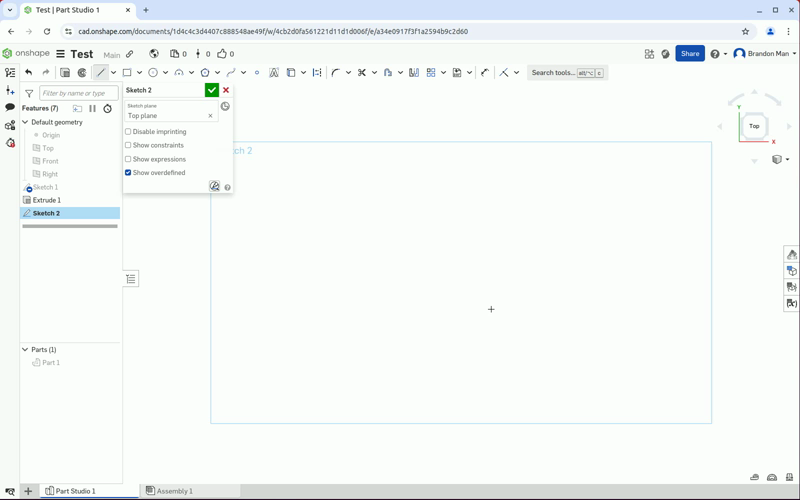
click(491, 308)
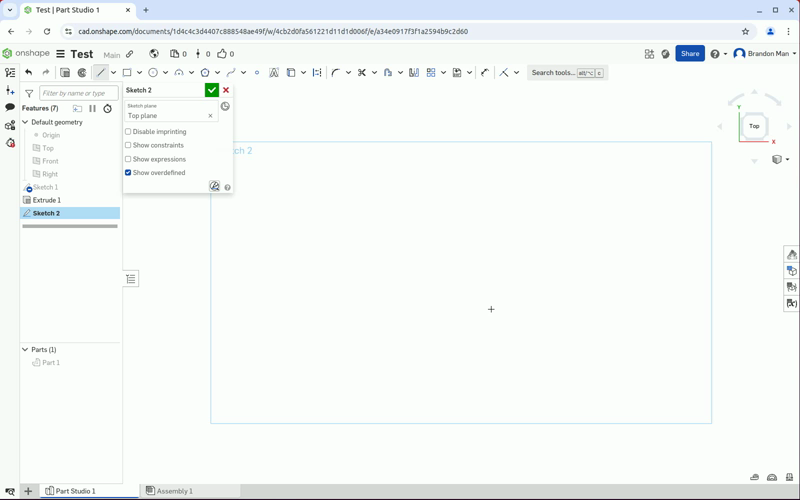
key_up(shift)
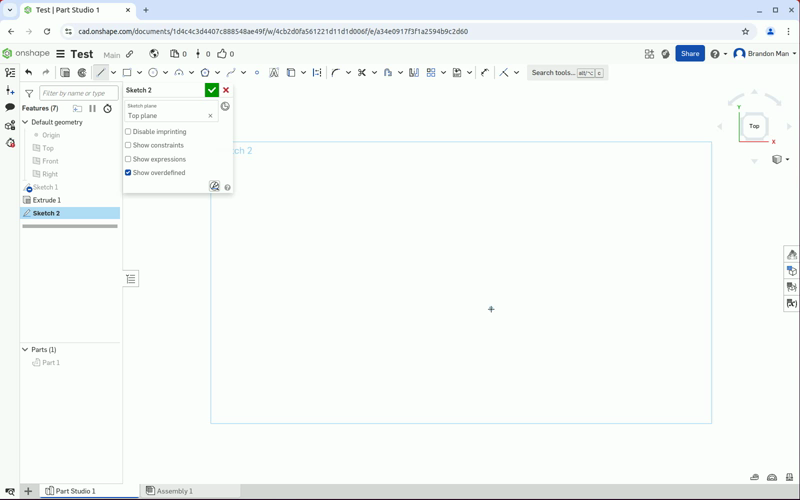
key_down(shift)
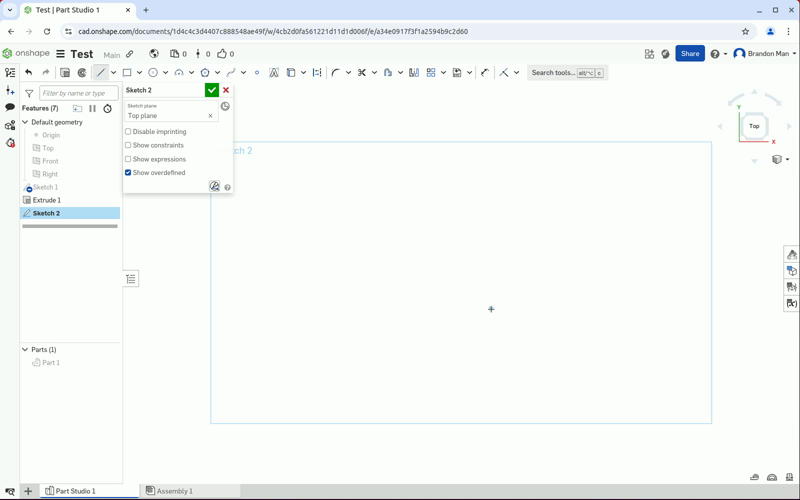
mouse_move(521, 308)
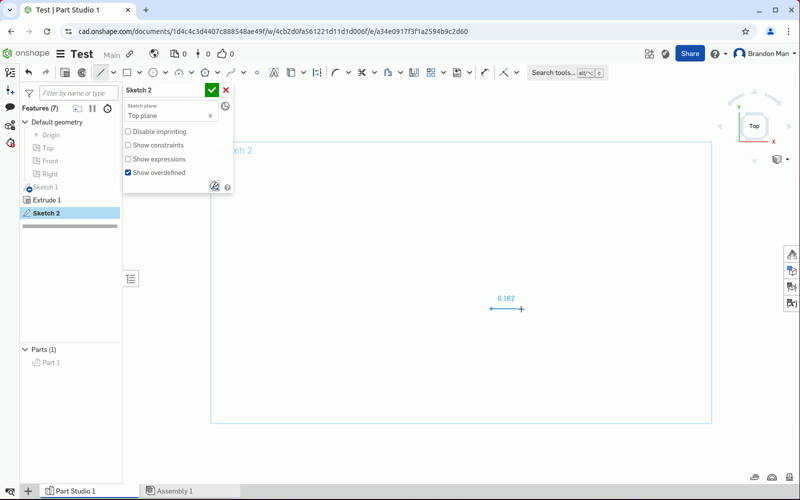
mouse_move(502, 308)
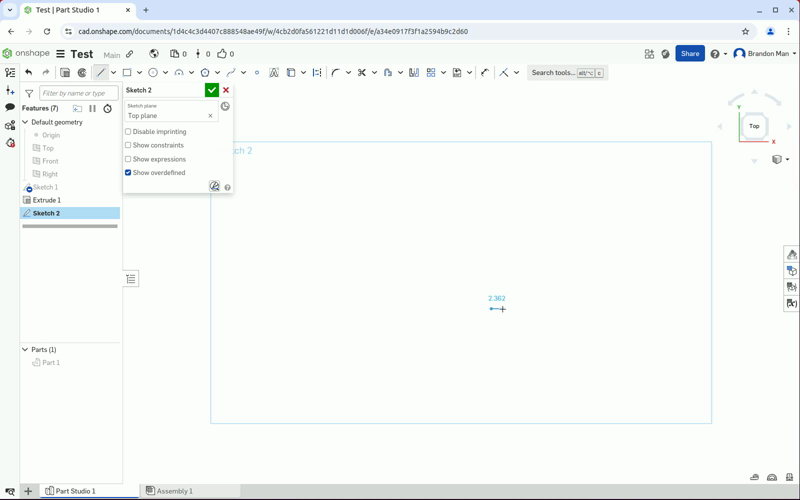
click(502, 308)
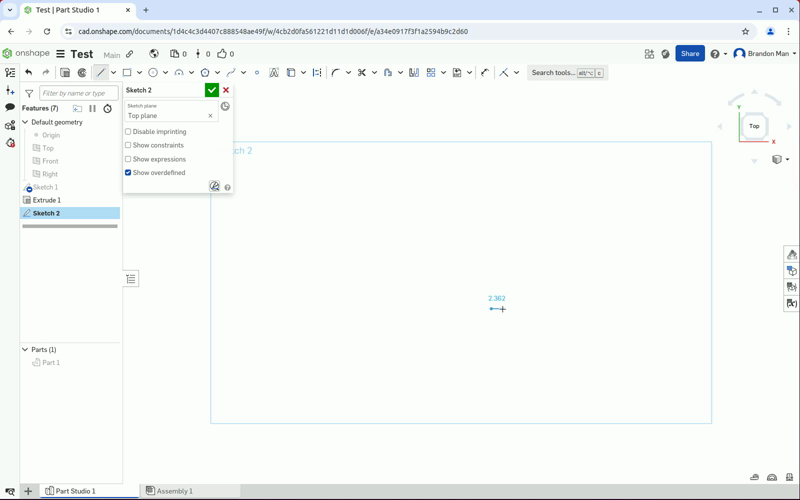
key_up(shift)
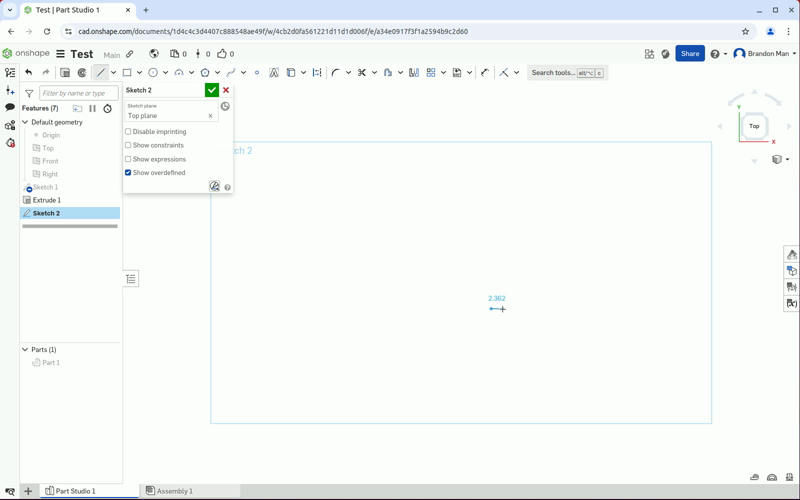
key_down(shift)
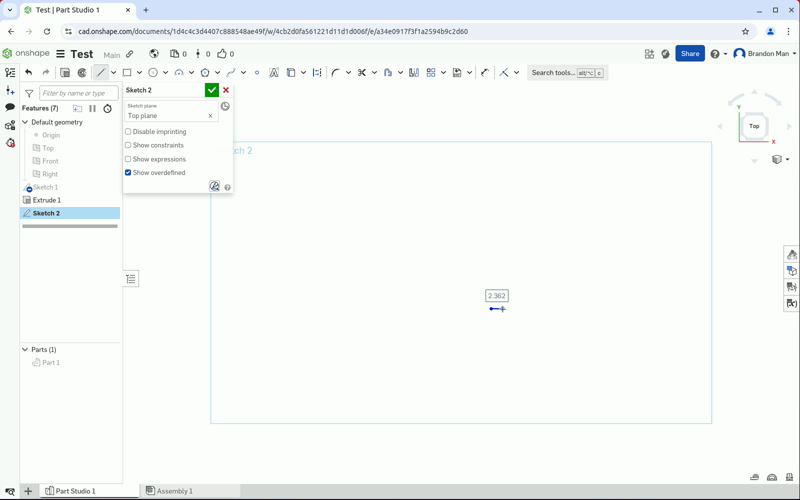
mouse_move(502, 243)
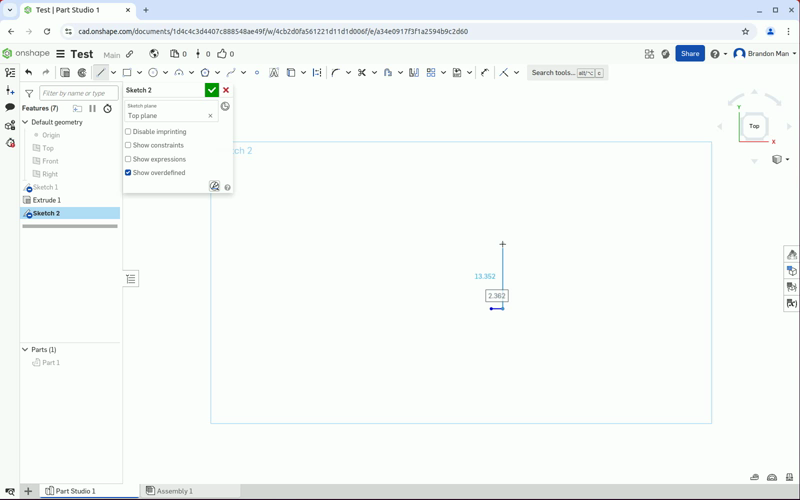
click(502, 243)
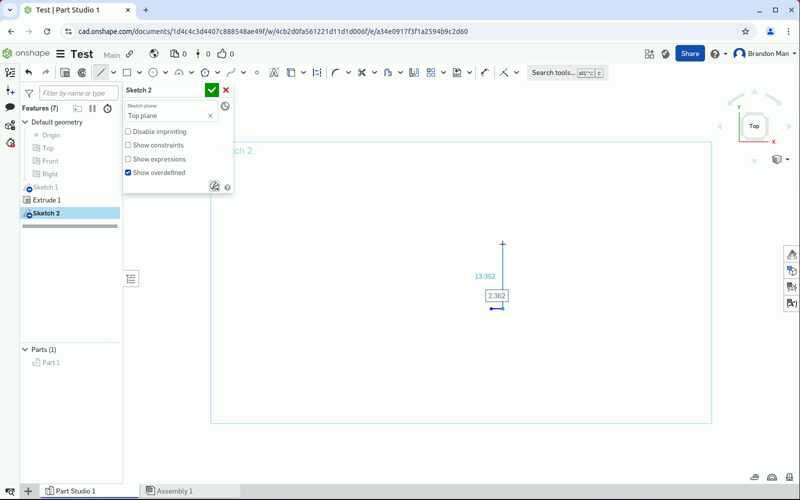
key_up(shift)
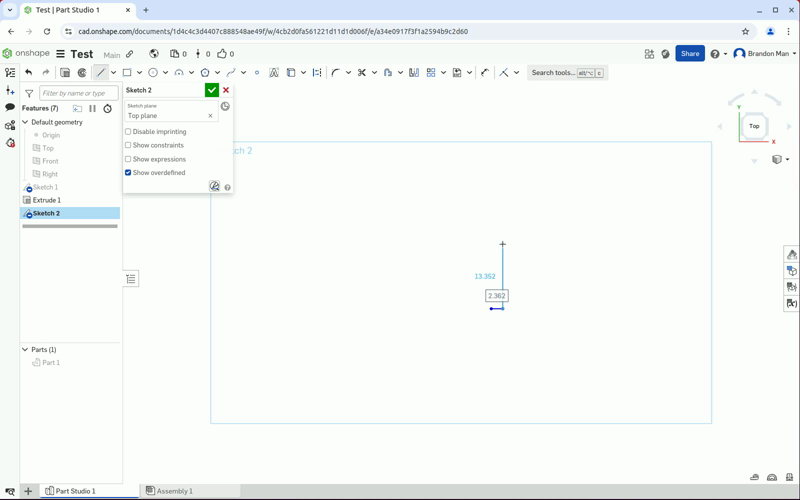
key_down(shift)
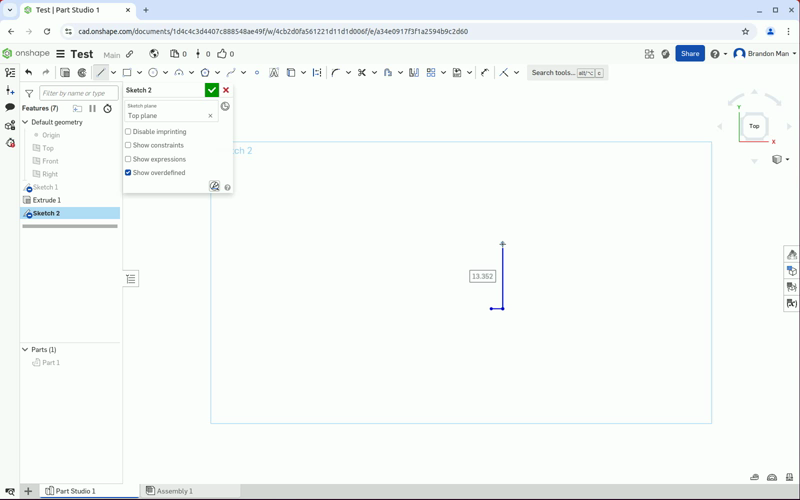
mouse_move(532, 243)
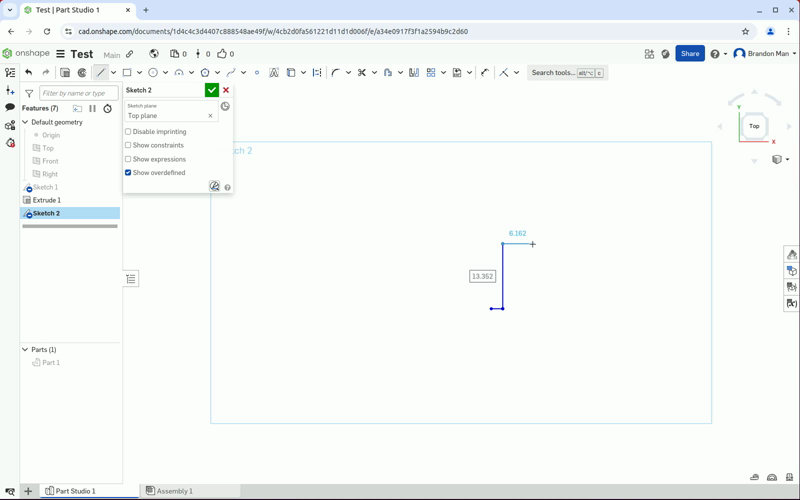
mouse_move(491, 243)
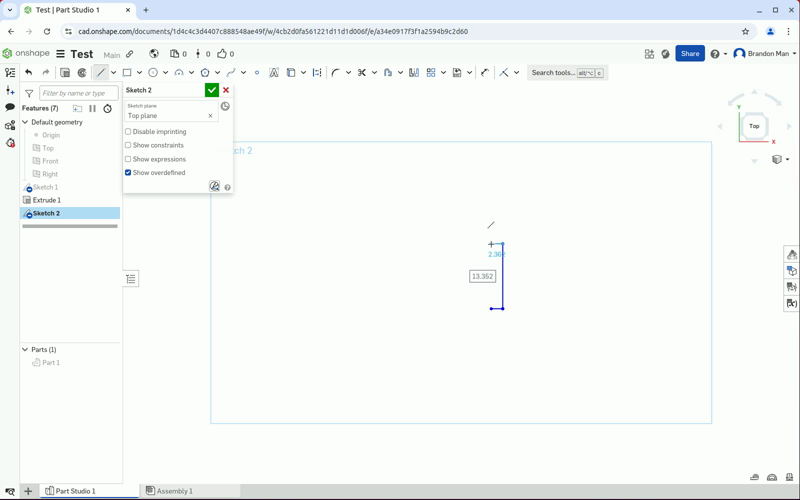
click(491, 243)
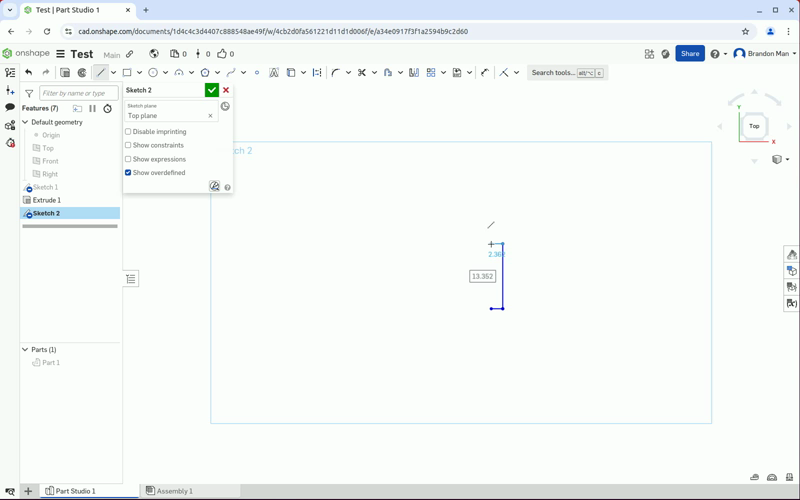
key_up(shift)
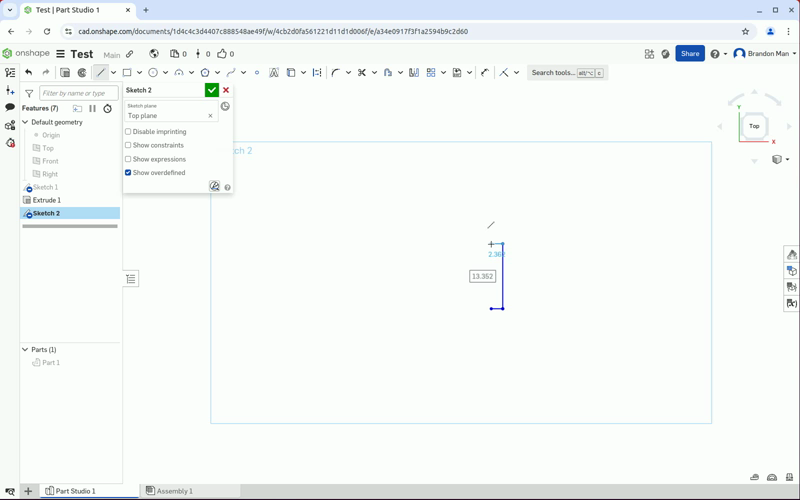
key_down(shift)
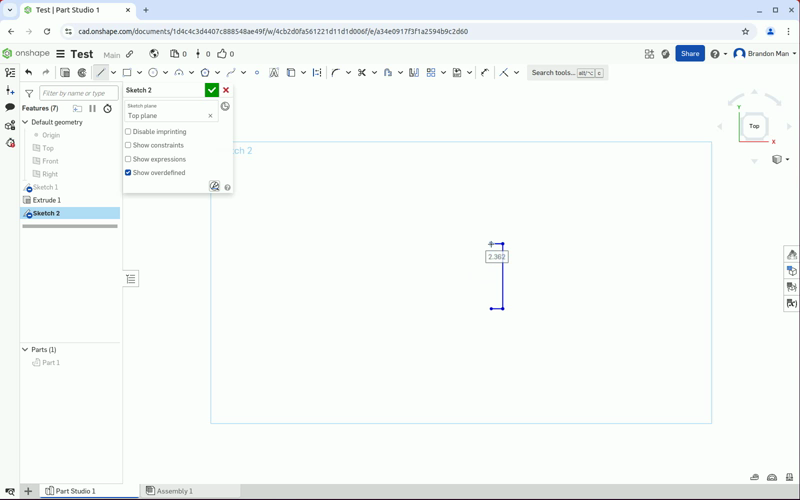
mouse_move(491, 308)
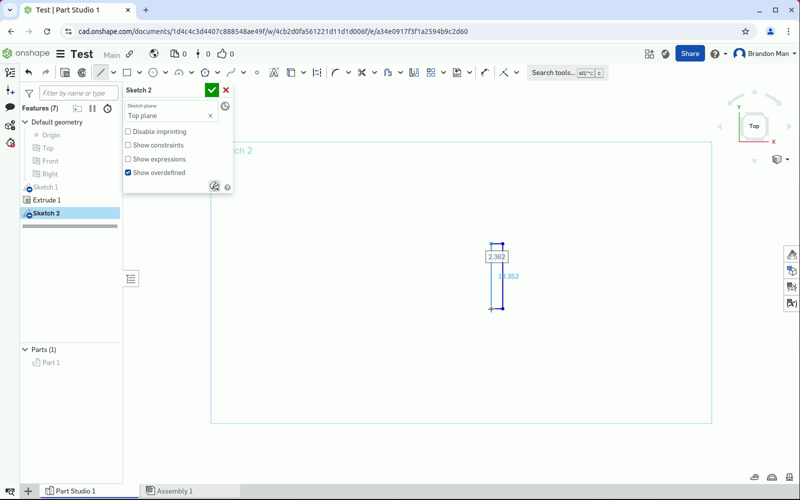
key_up(shift)
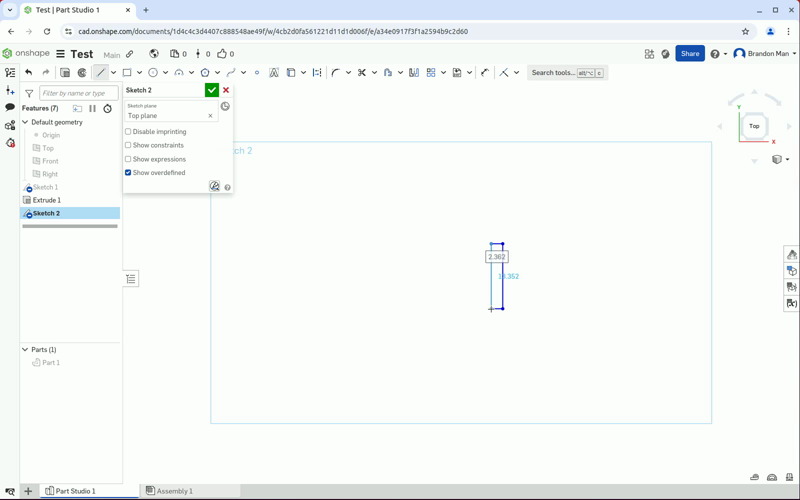
click(491, 308)
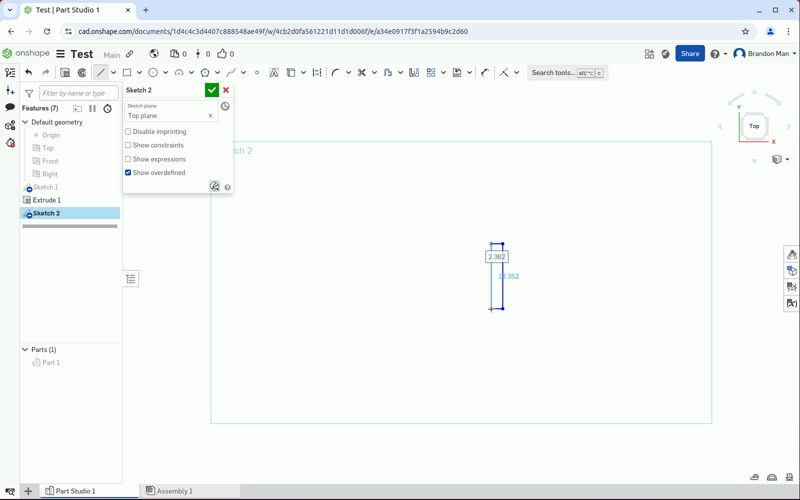
key(esc)
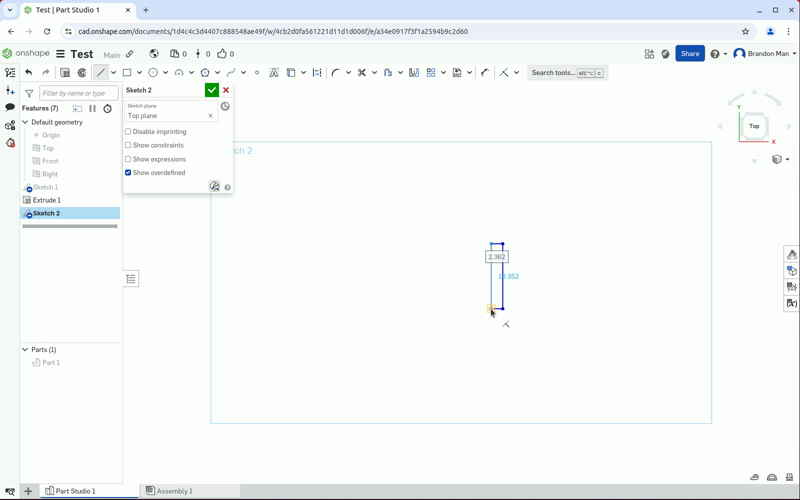
mouse_move(498, 255)
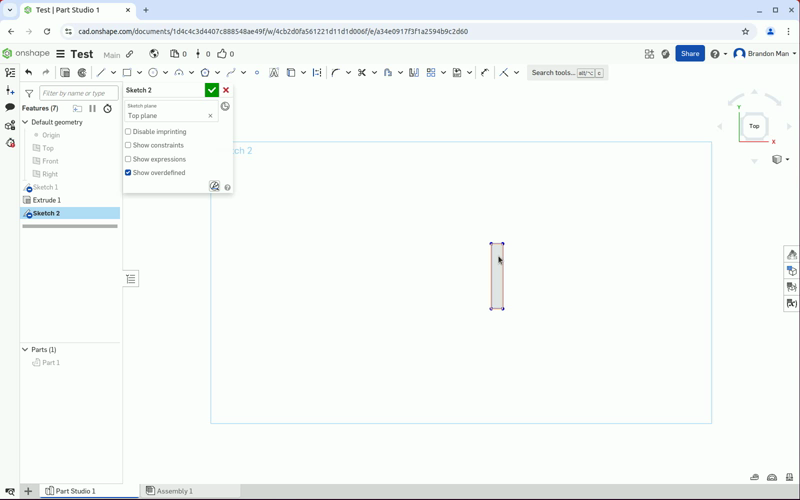
scroll(6)
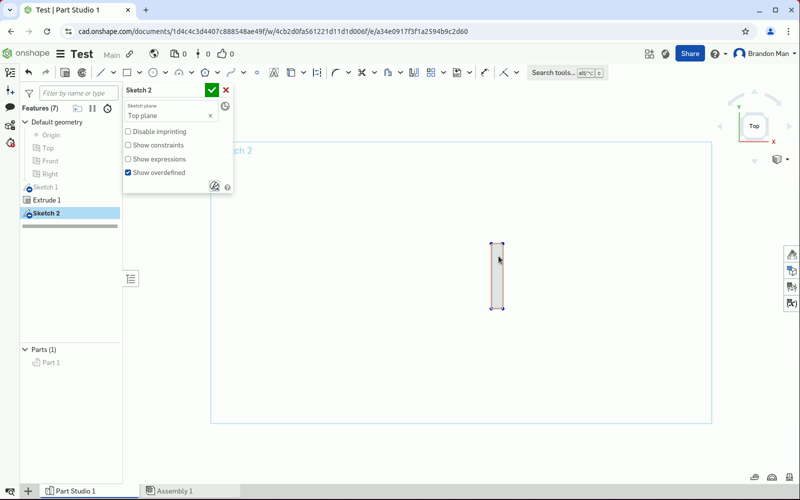
scroll(6)
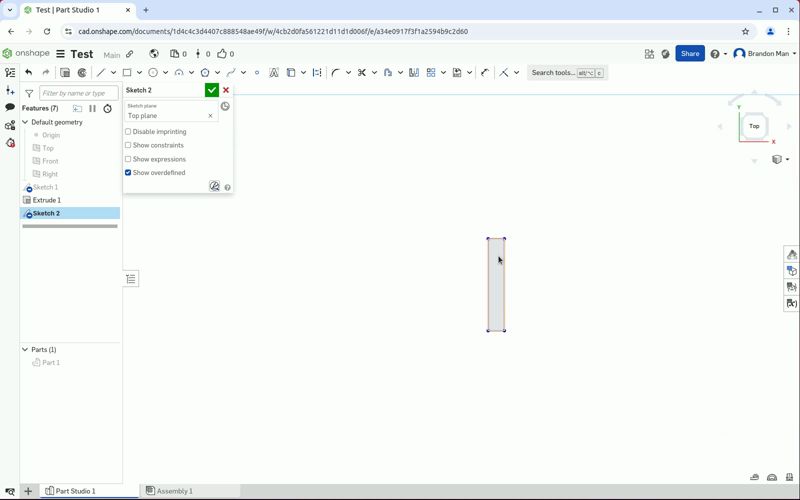
scroll(6)
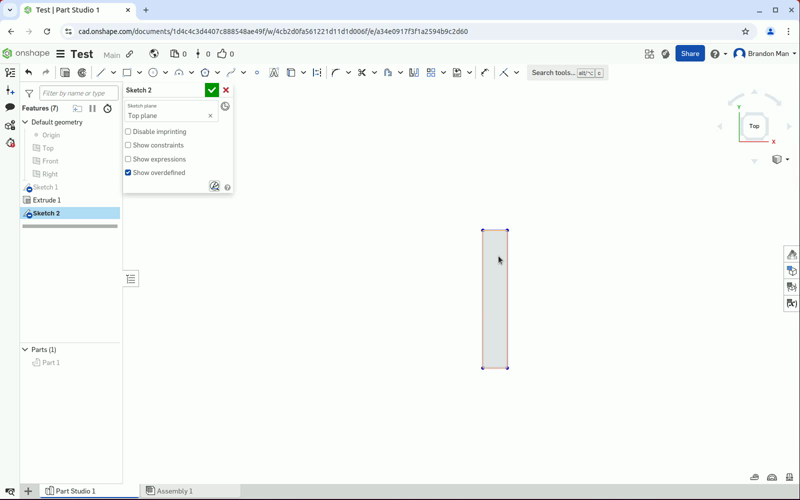
scroll(6)
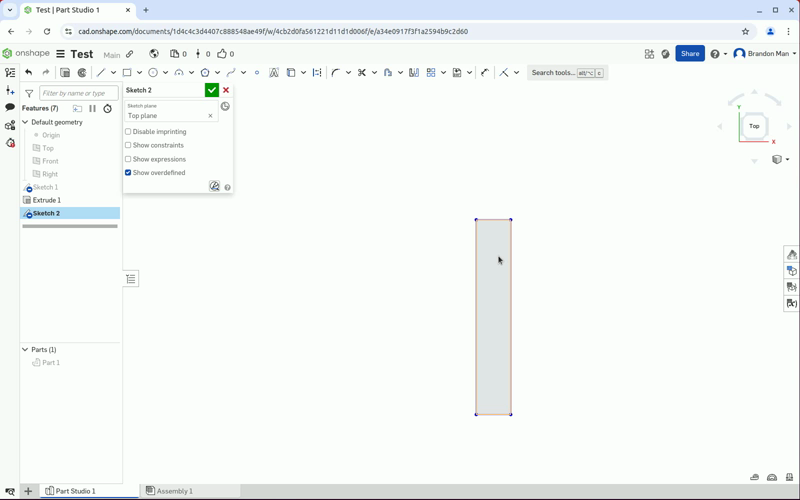
scroll(6)
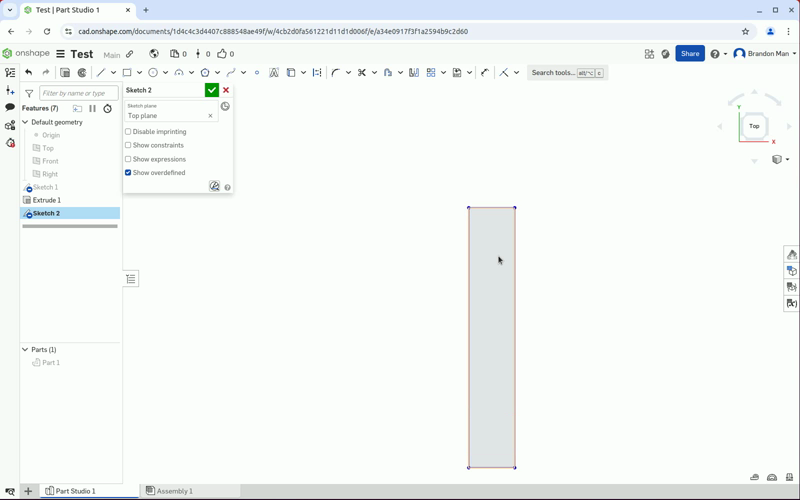
scroll(6)
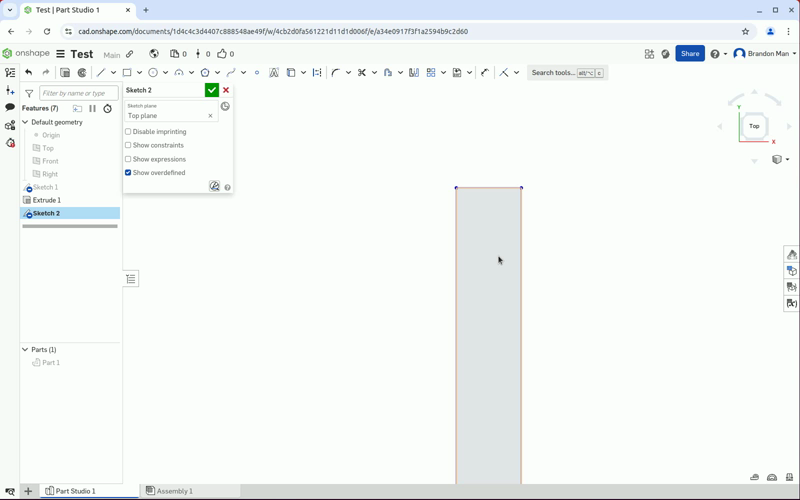
scroll(6)
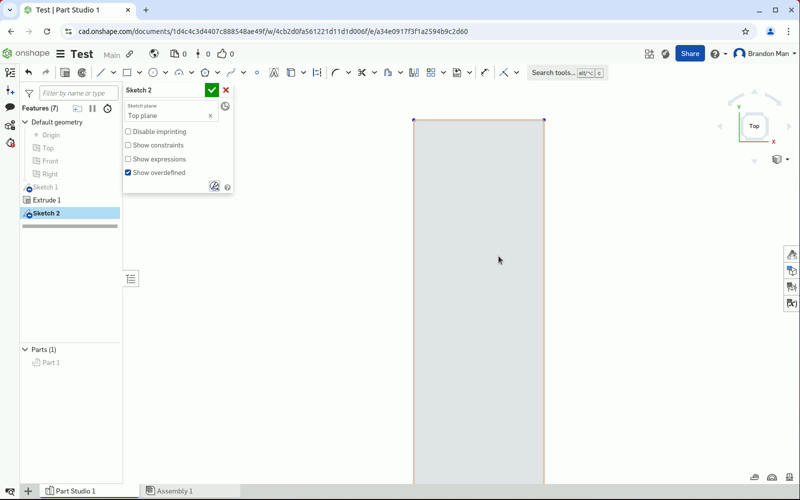
click(498, 255)
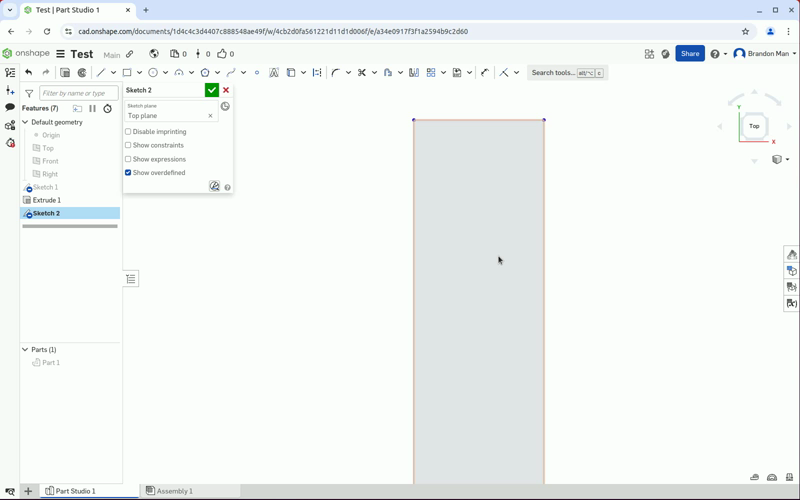
scroll(-6)
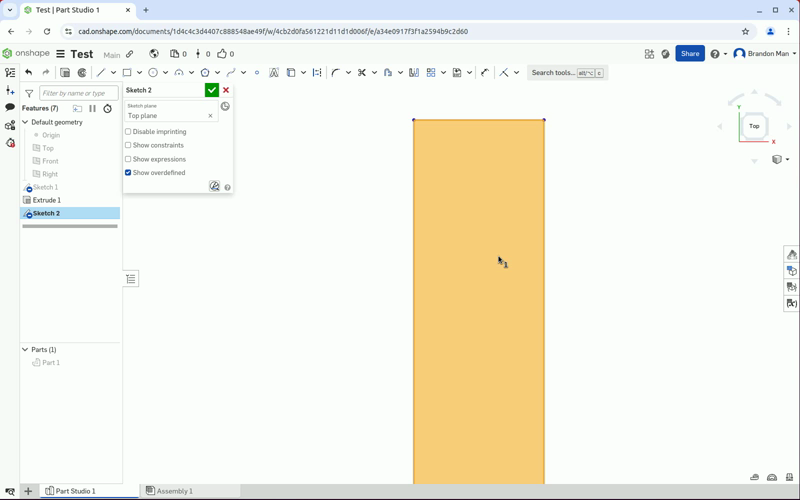
scroll(-6)
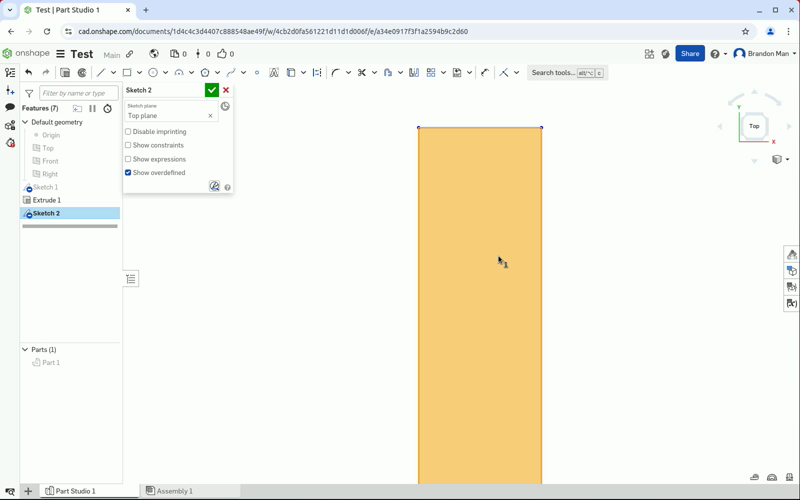
scroll(-6)
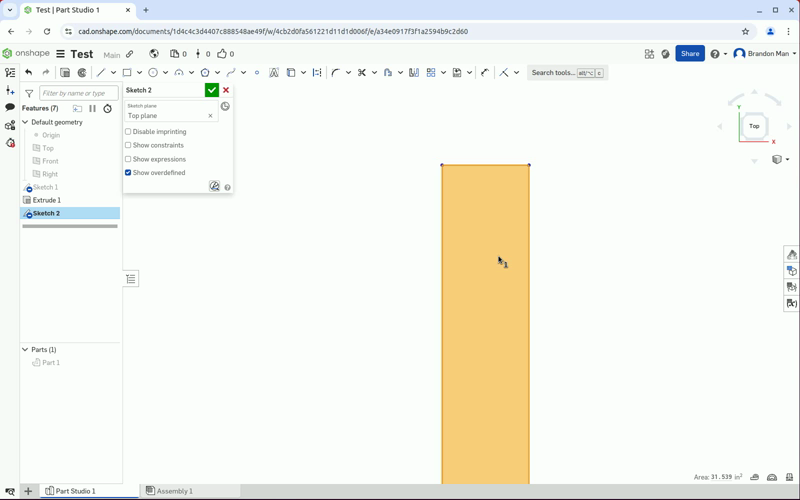
scroll(-6)
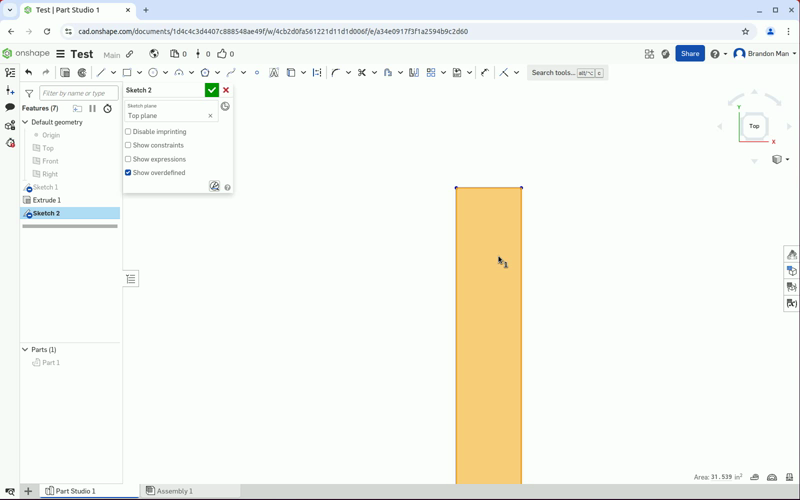
scroll(-6)
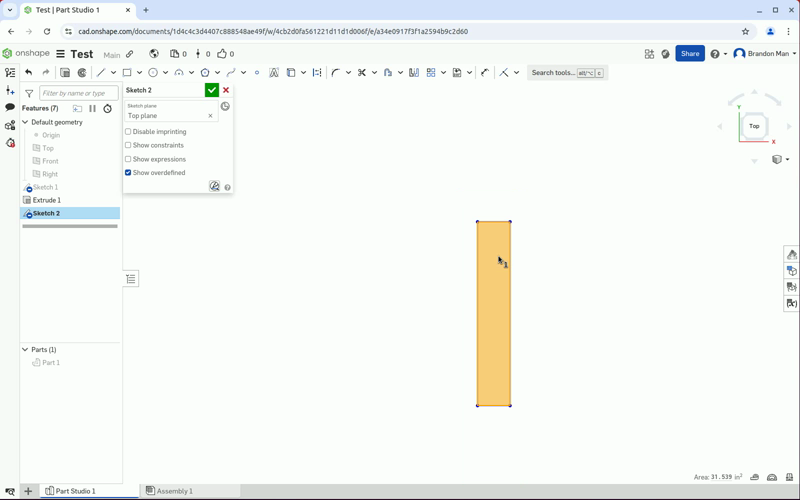
scroll(-6)
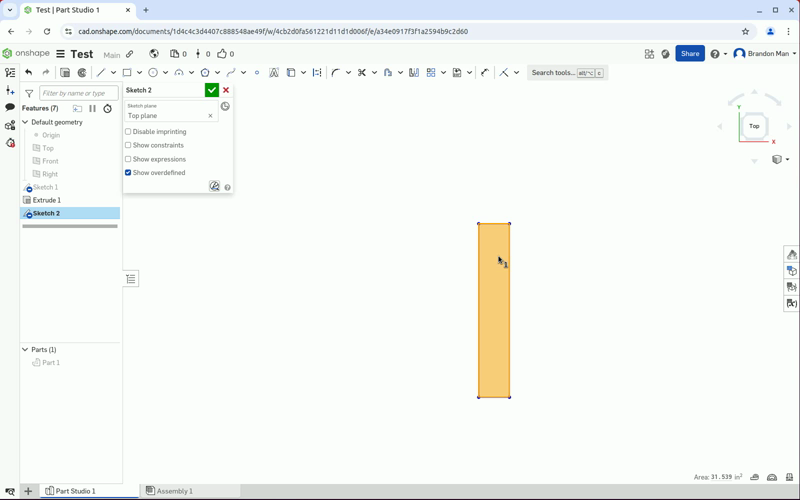
scroll(-6)
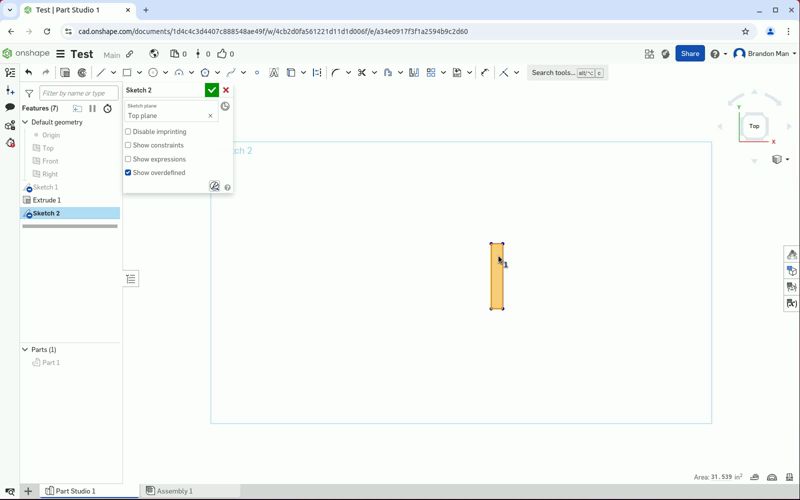
mouse_move(73, 352)
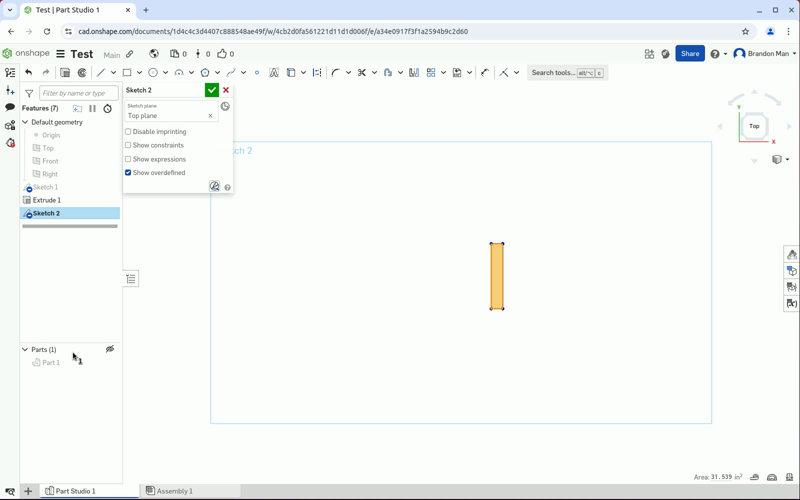
key(shift+y)
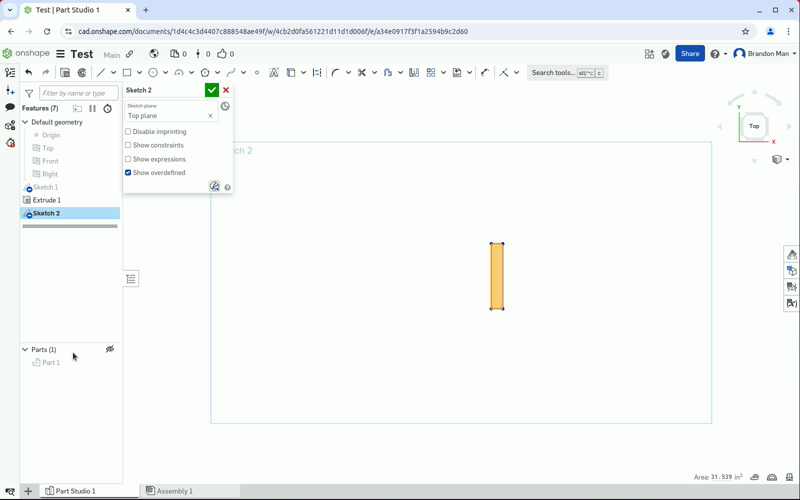
key(shift+e)
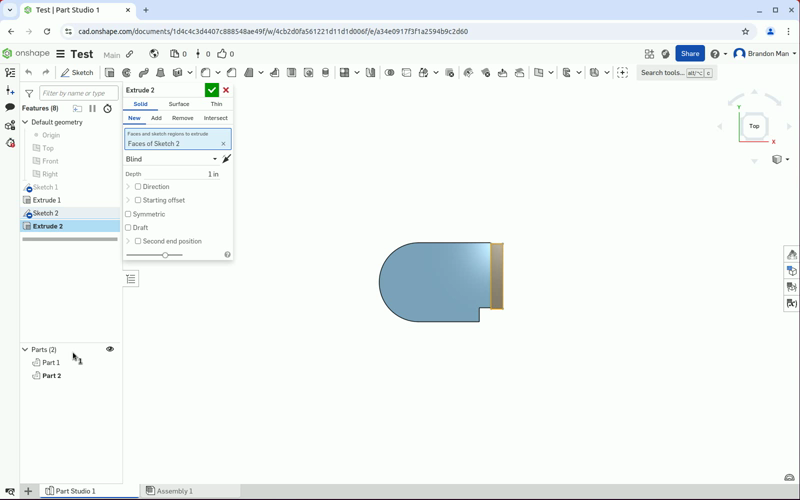
mouse_move(143, 106)
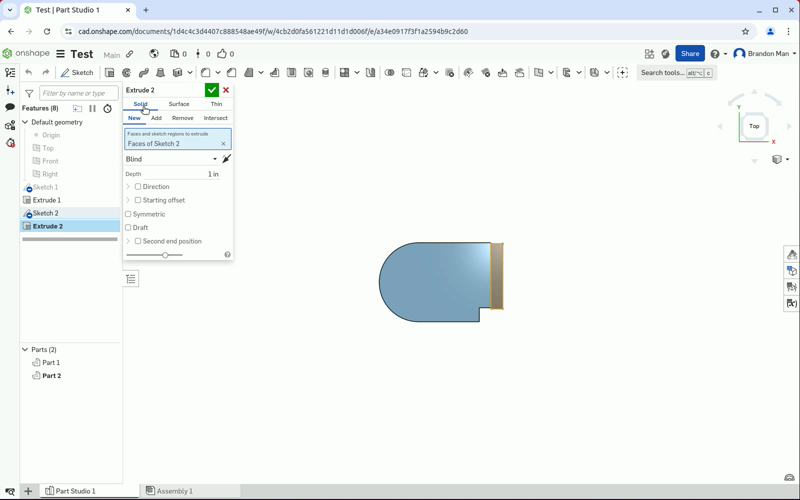
click(143, 106)
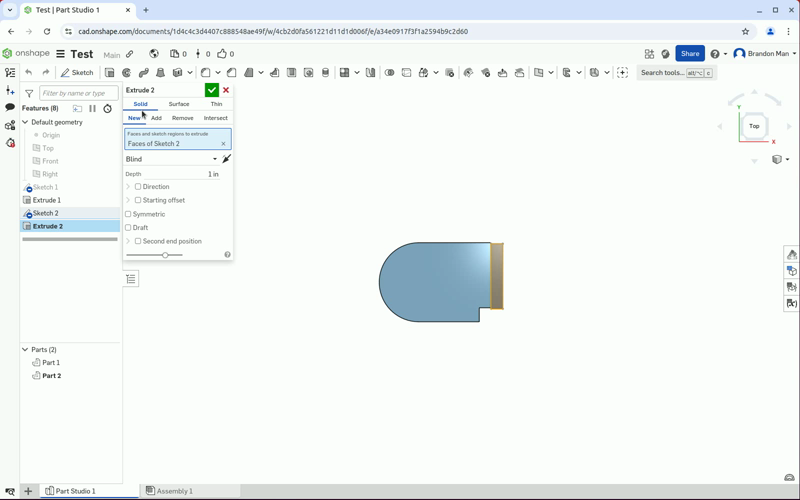
mouse_move(137, 120)
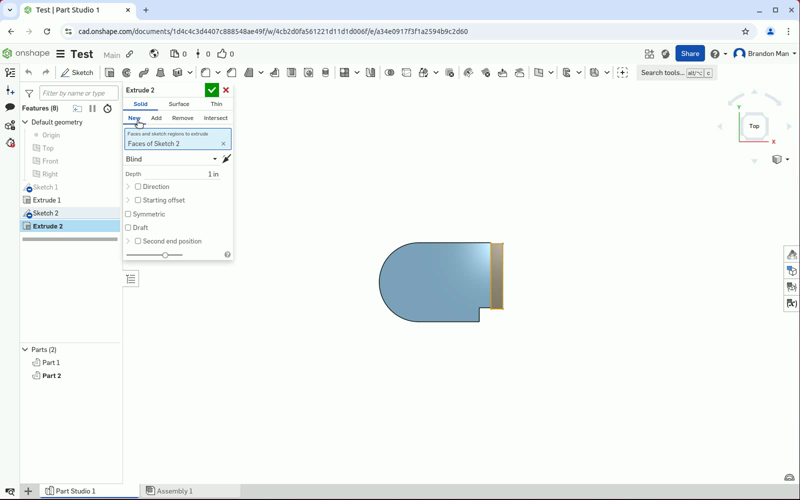
click(137, 120)
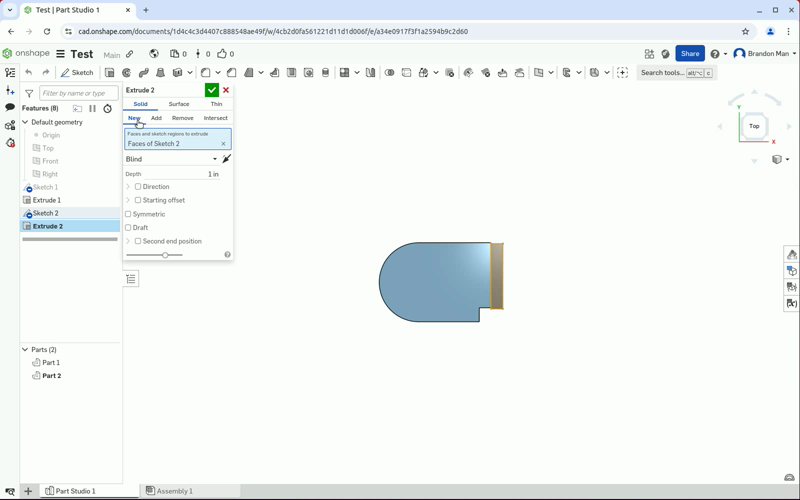
key(tab, 4)
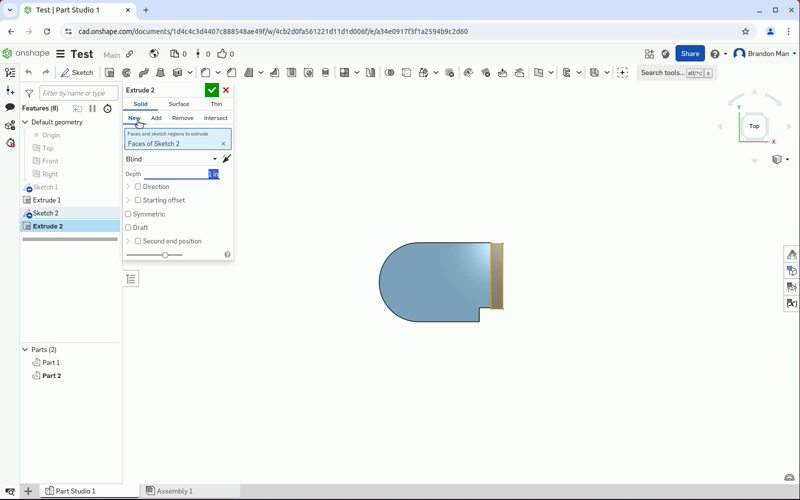
text(23.108)
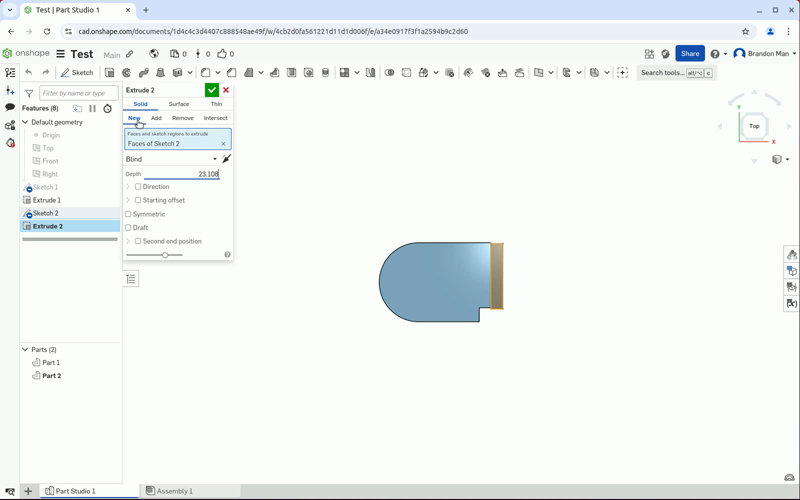
key(enter)
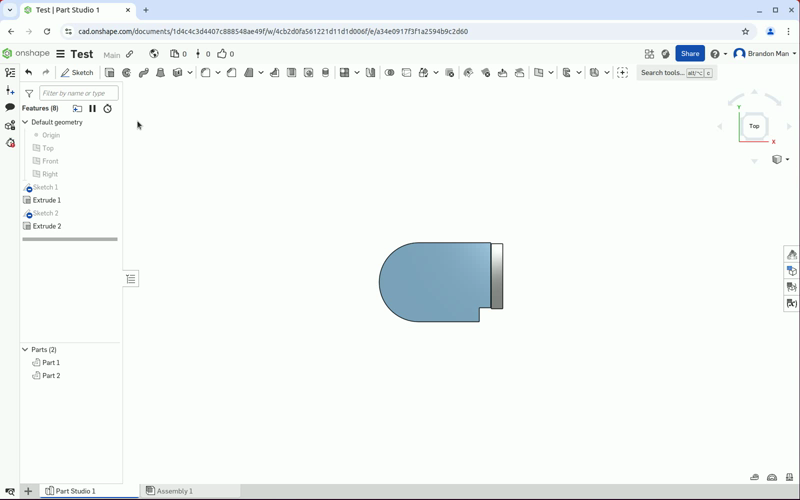
key(shift+h)
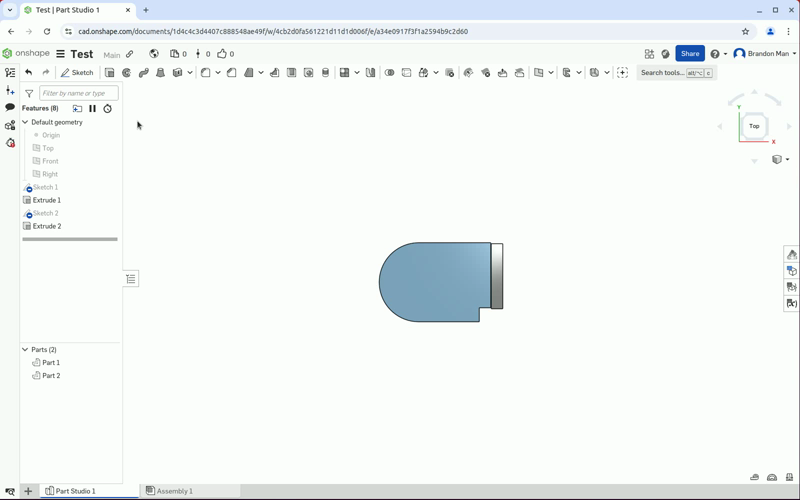
key(shift+h)
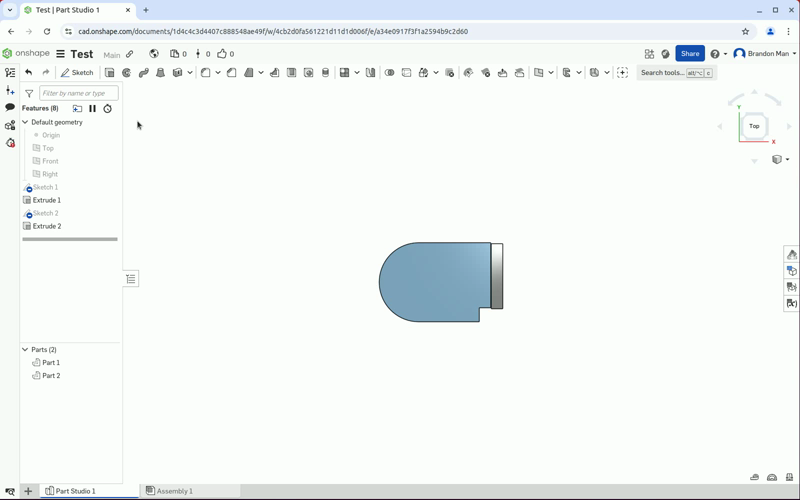
mouse_move(73, 189)
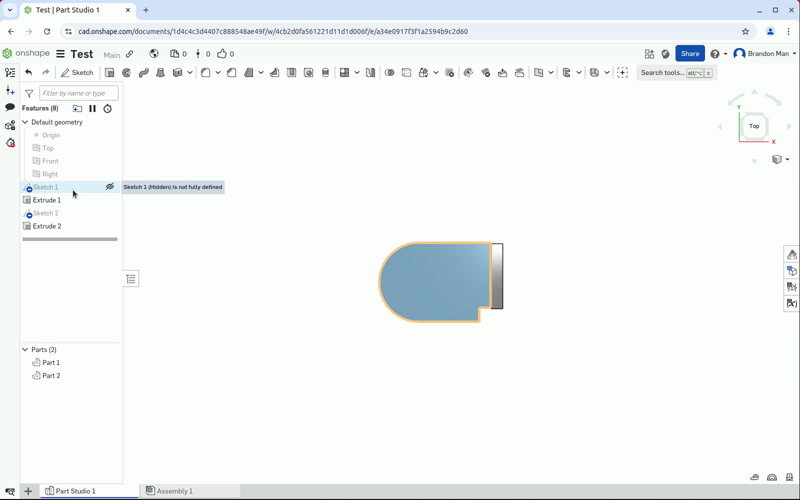
click(73, 189)
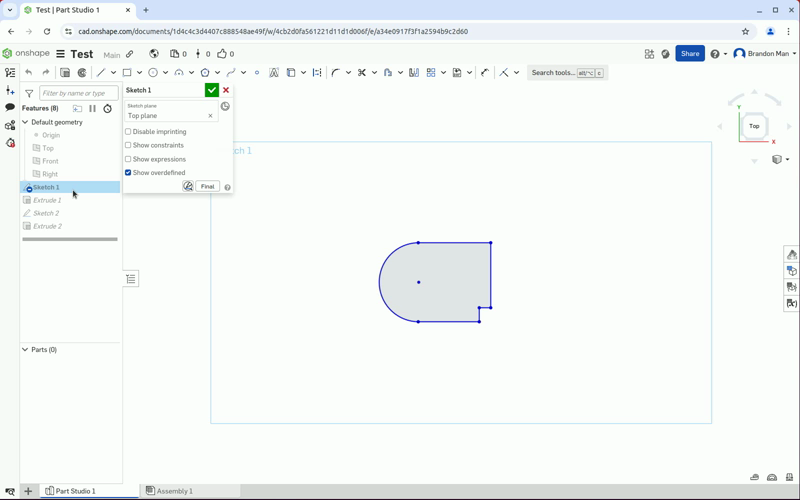
mouse_move(229, 92)
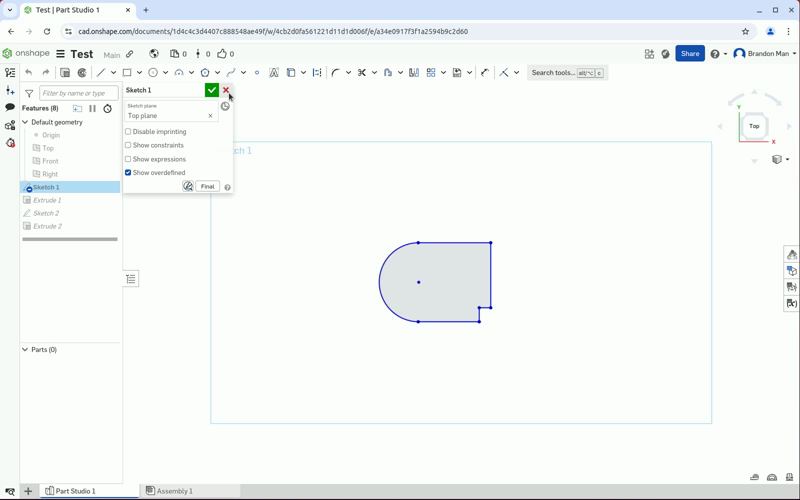
click(229, 92)
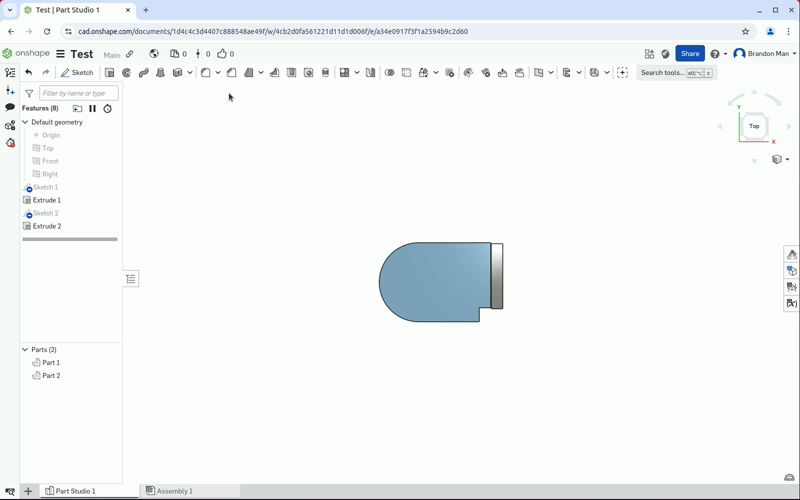
mouse_move(73, 352)
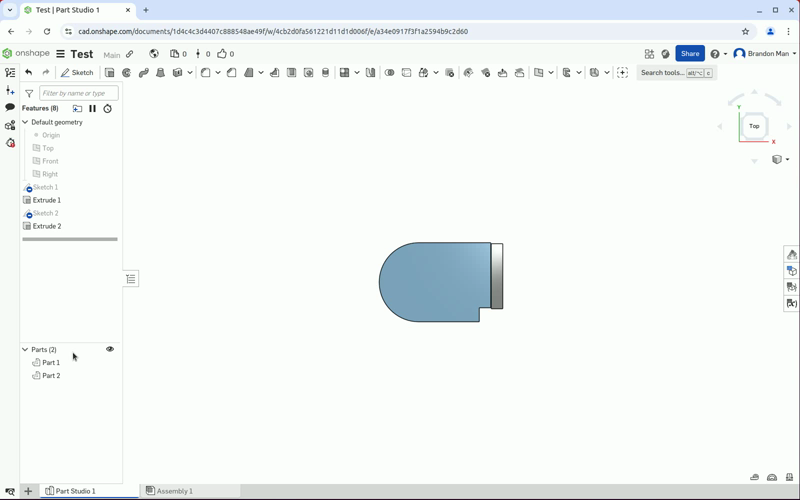
key(y)
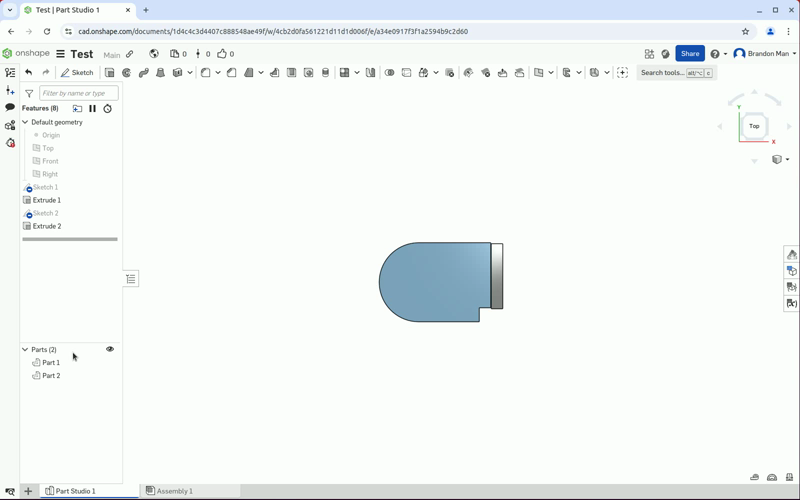
key(shift+p)
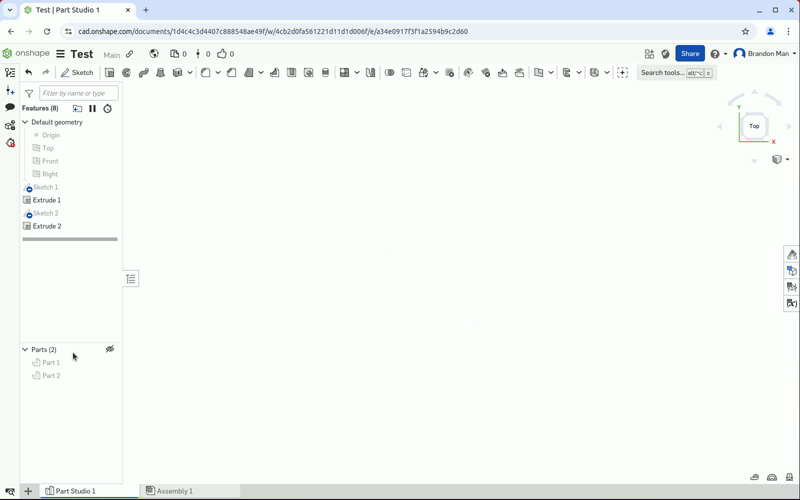
key(space)
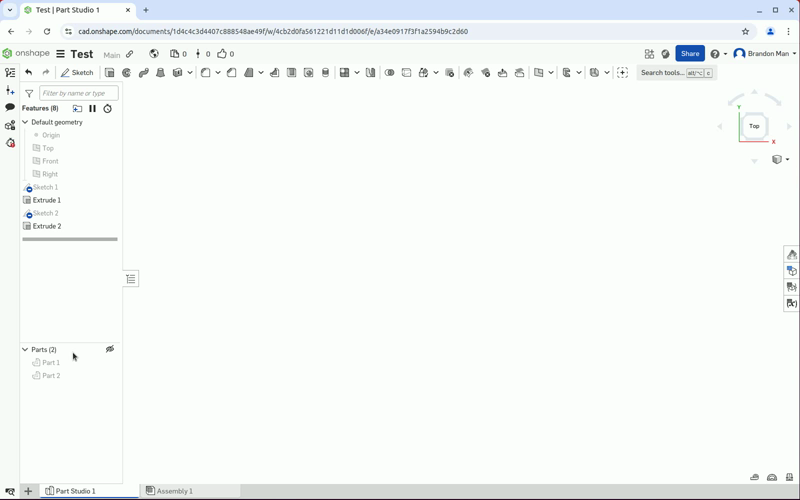
key_down(shift)
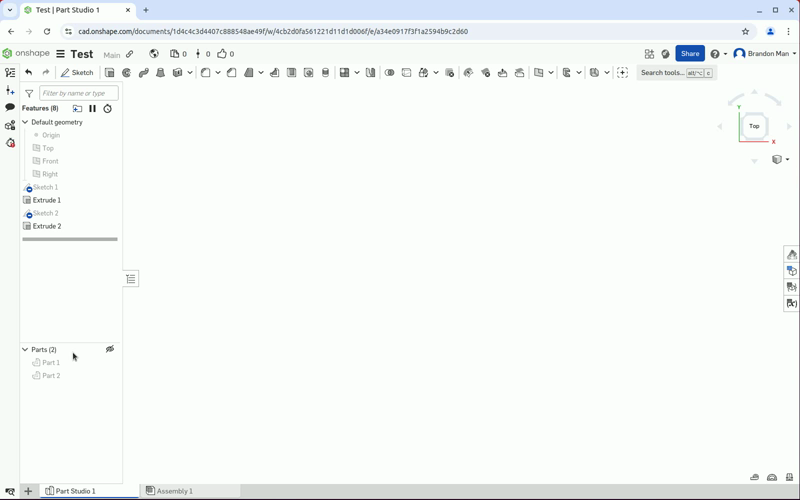
key(up)
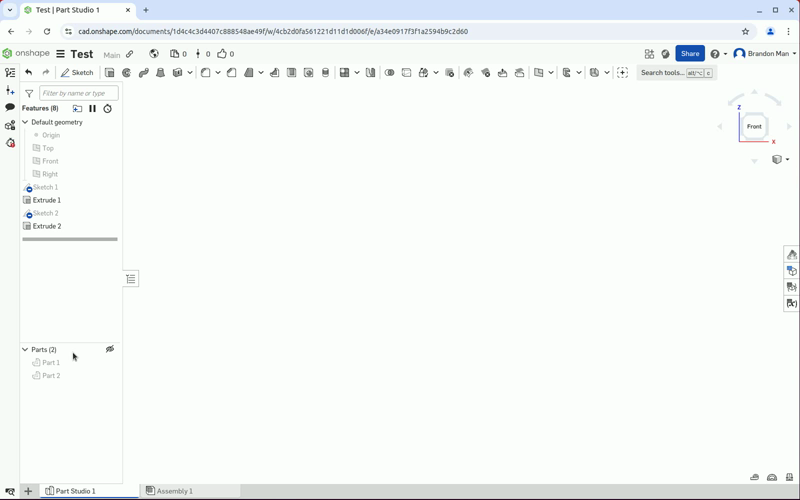
key_up(shift)
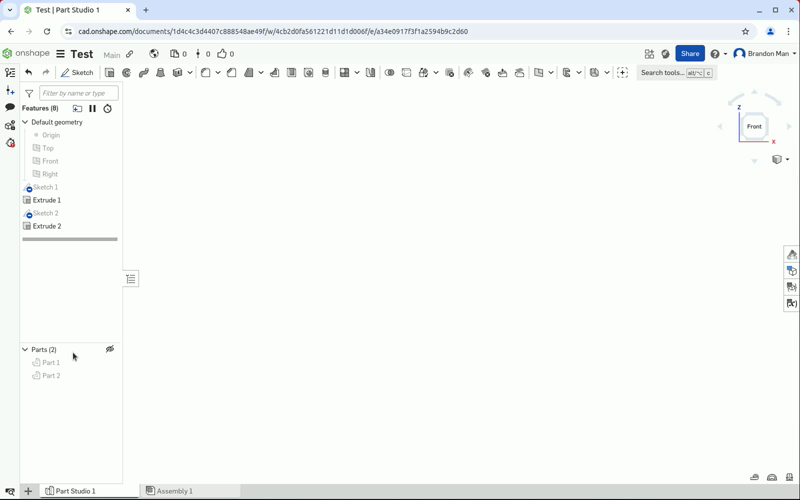
mouse_move(73, 352)
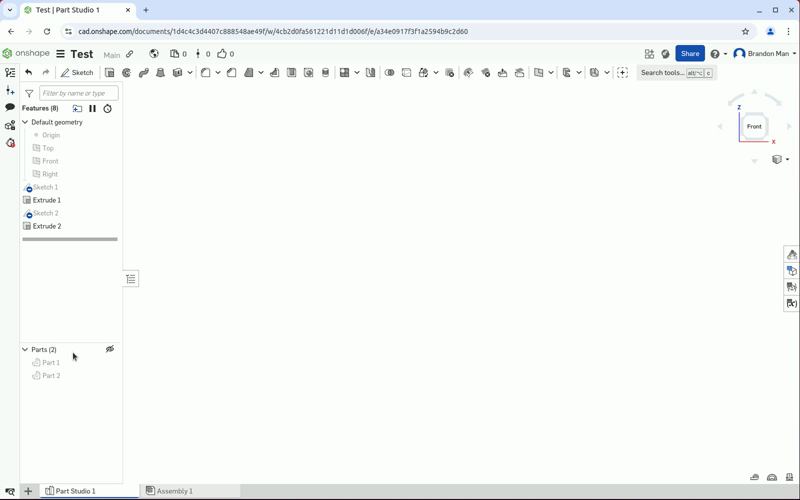
key(shift+y)
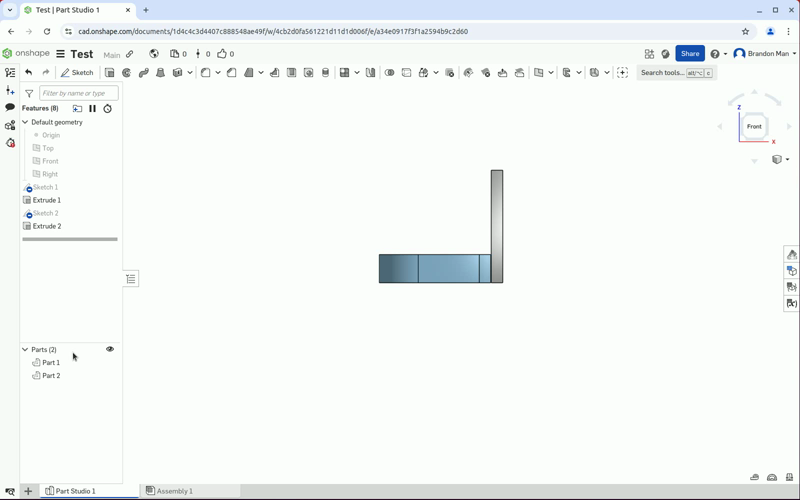
mouse_move(541, 75)
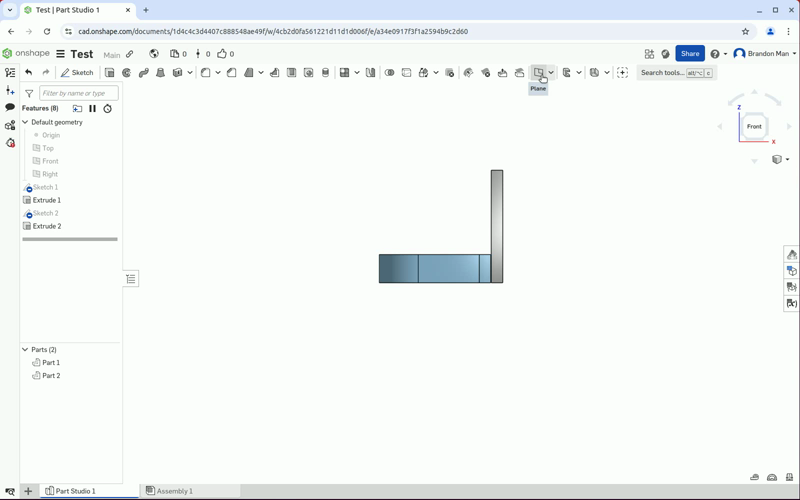
click(541, 75)
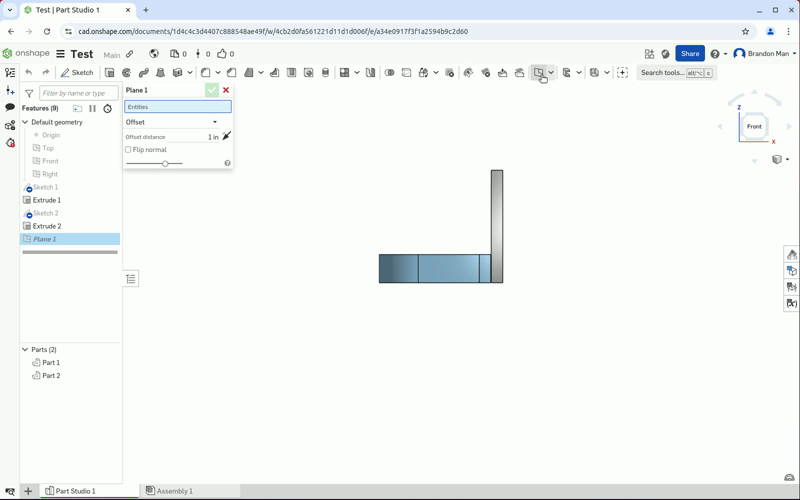
mouse_move(73, 163)
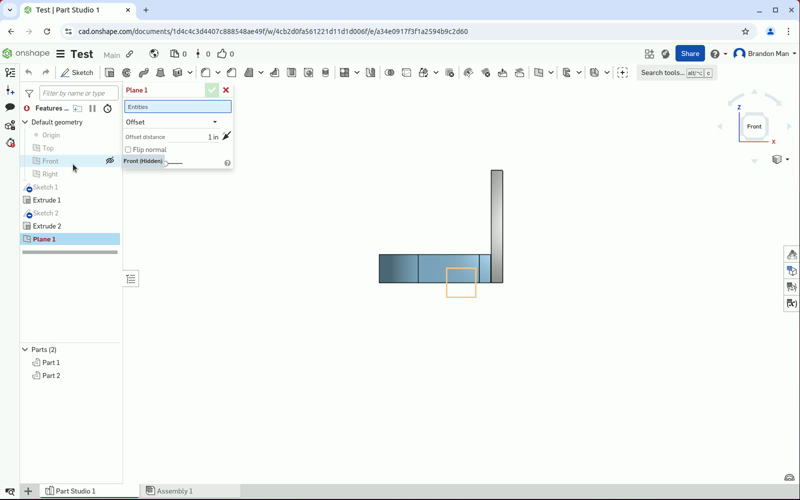
click(73, 163)
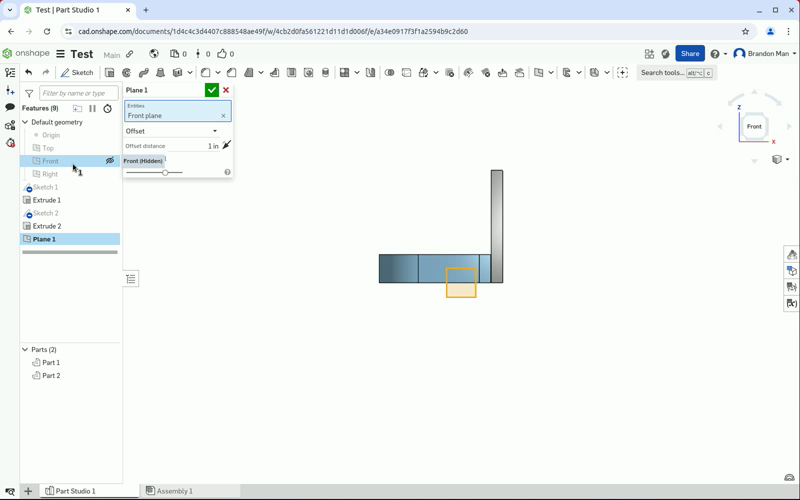
key(tab, 2)
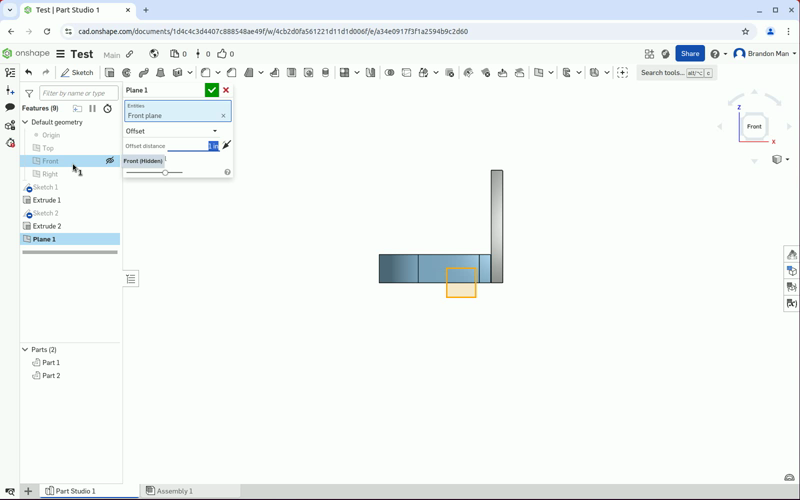
text(5.299)
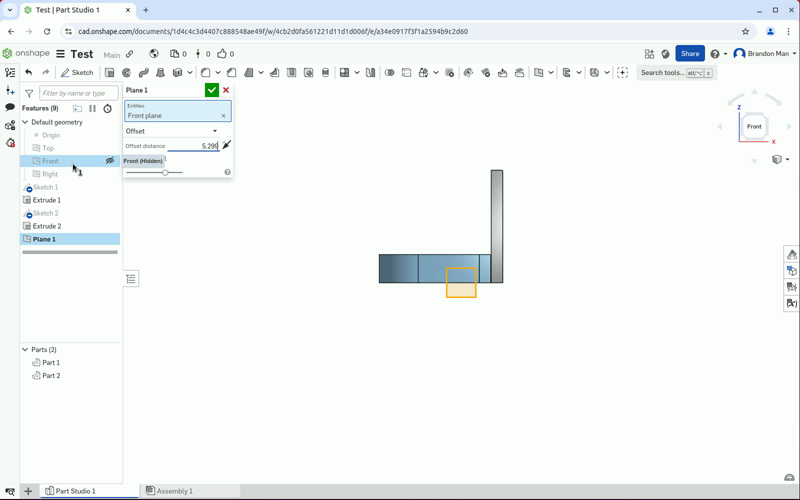
key(enter, 2)
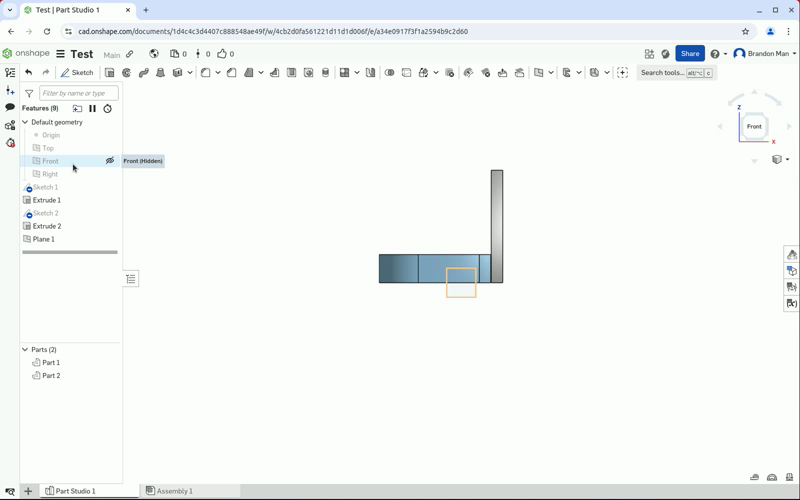
key(shift+s)
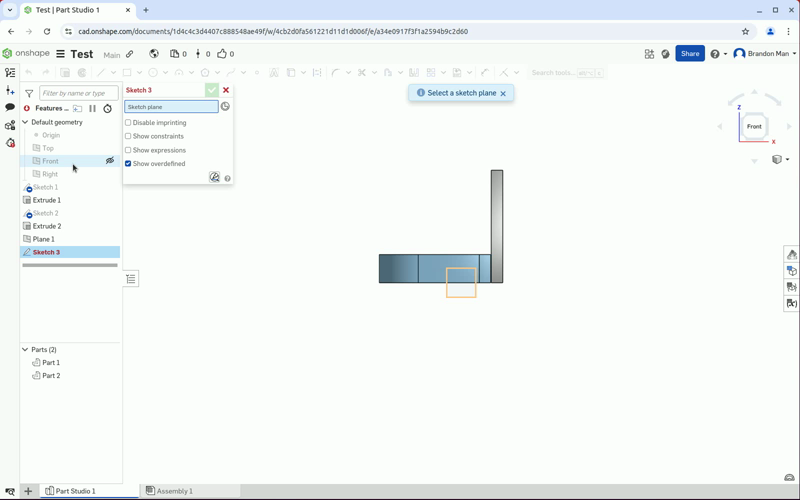
mouse_move(73, 241)
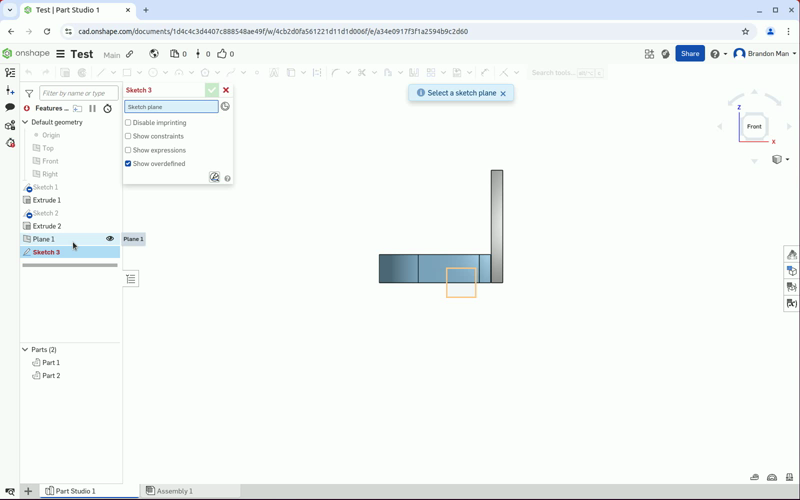
click(73, 241)
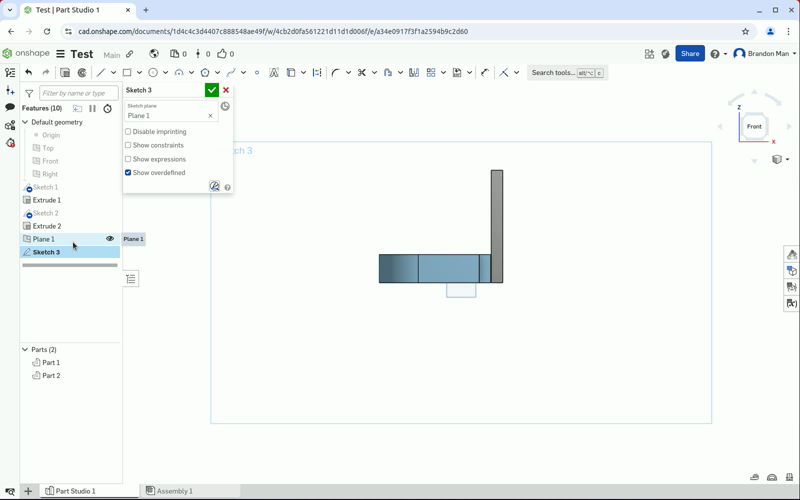
mouse_move(73, 352)
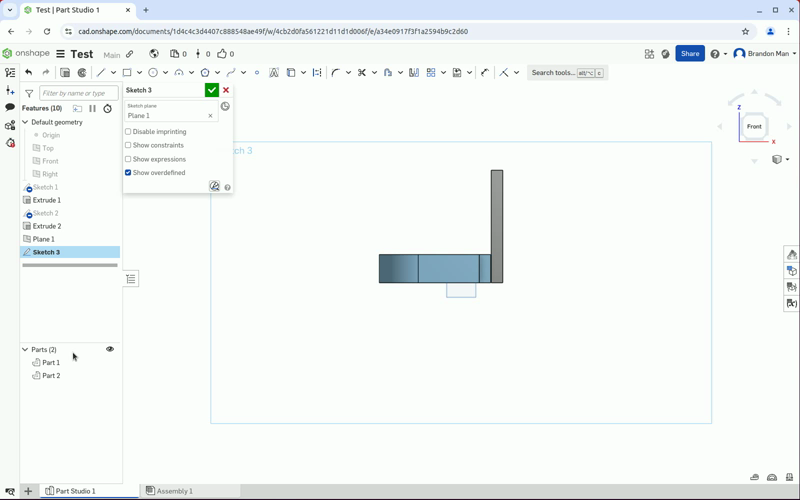
key(y)
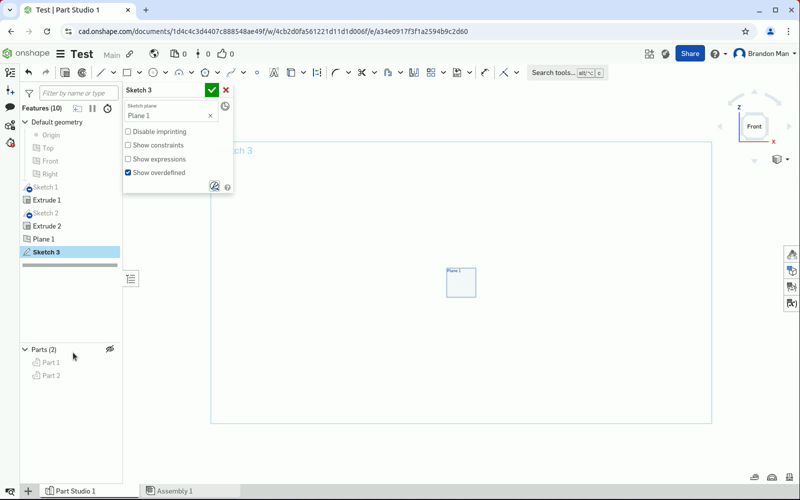
key(l)
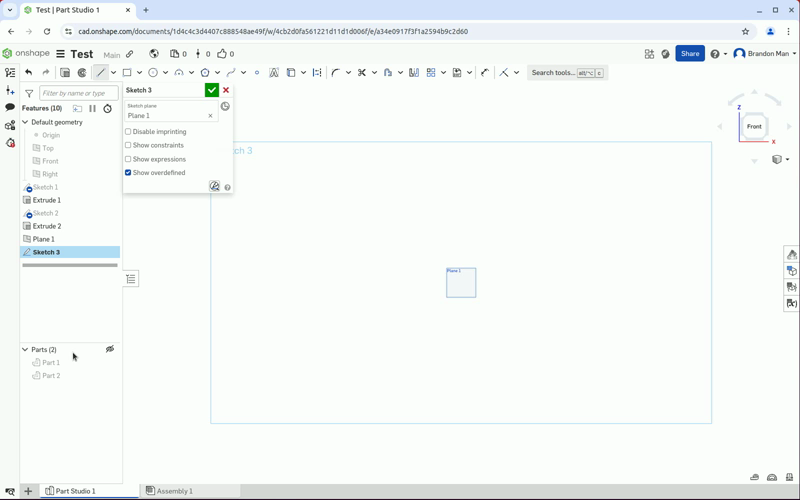
key_down(shift)
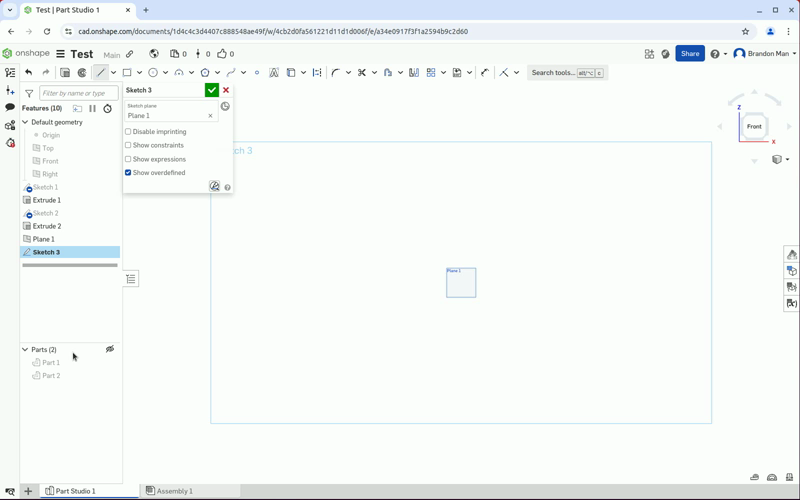
mouse_move(491, 254)
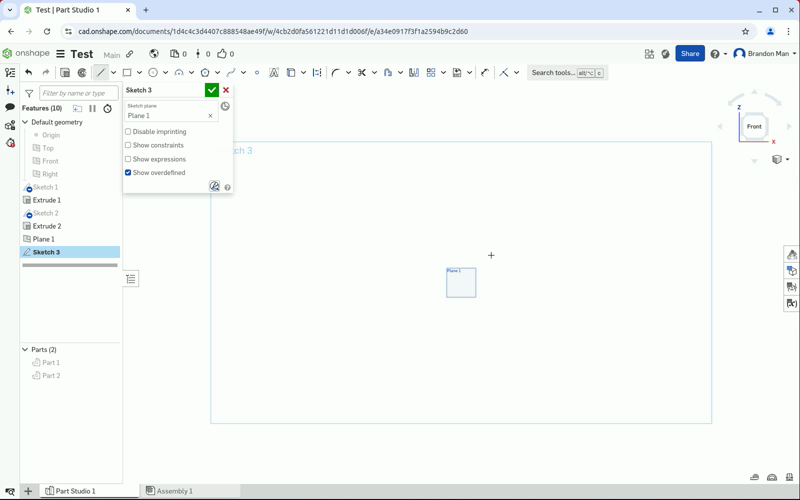
click(491, 254)
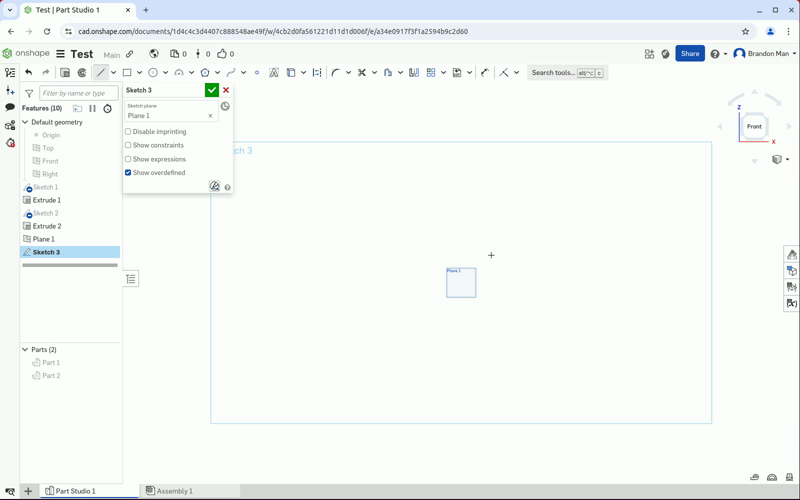
key_up(shift)
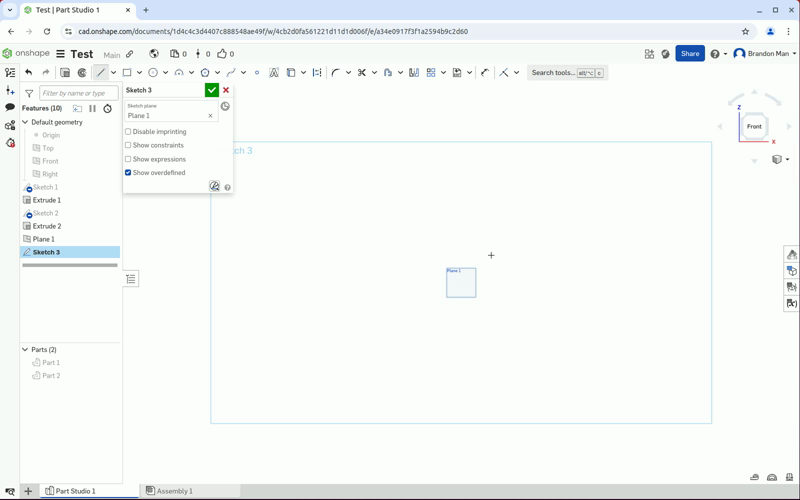
key_down(shift)
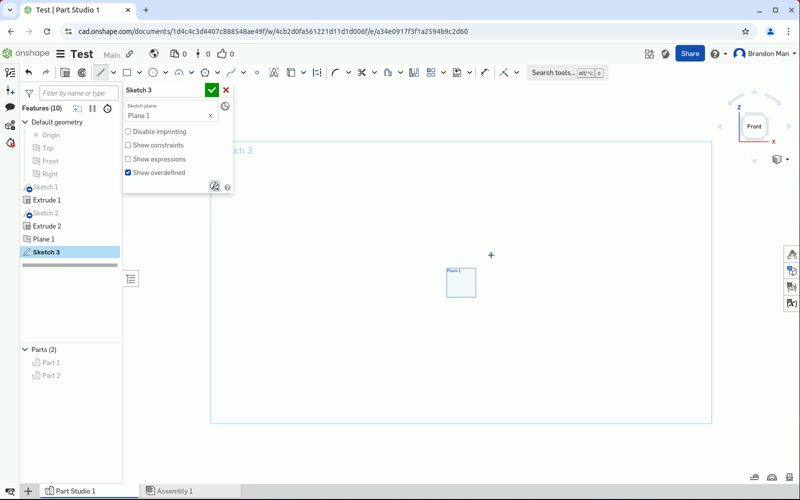
mouse_move(521, 254)
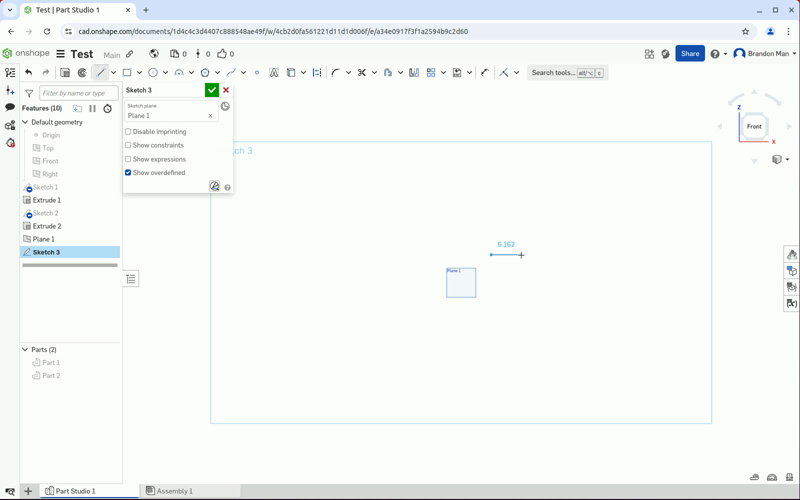
mouse_move(502, 254)
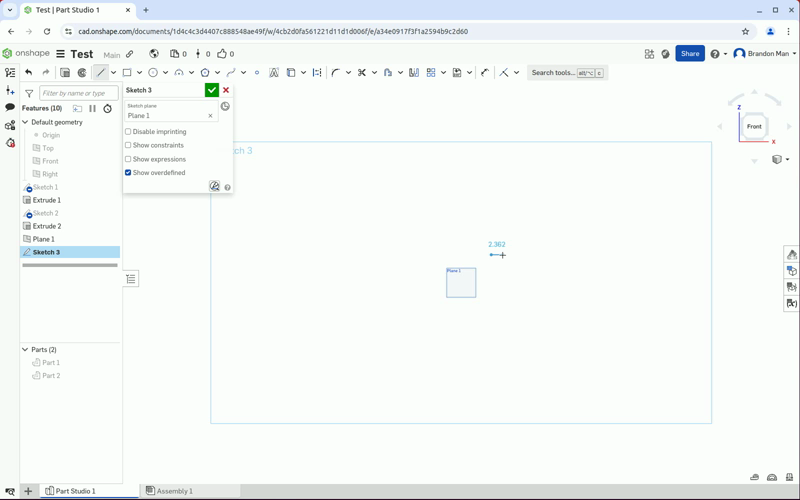
click(502, 254)
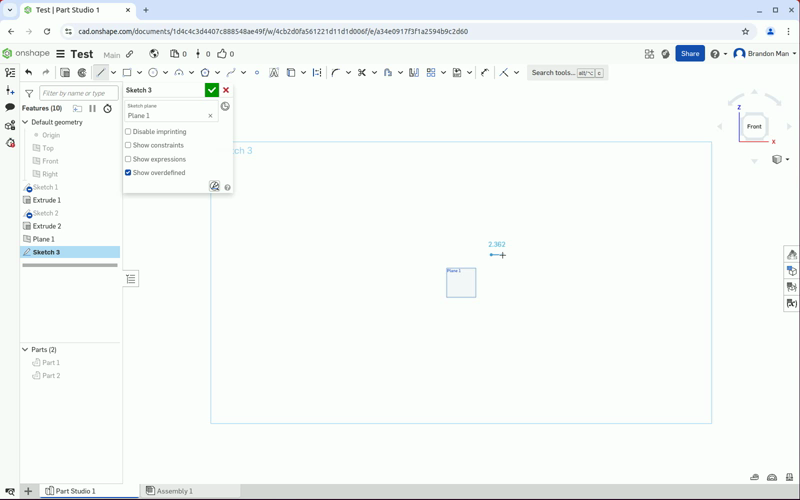
key_up(shift)
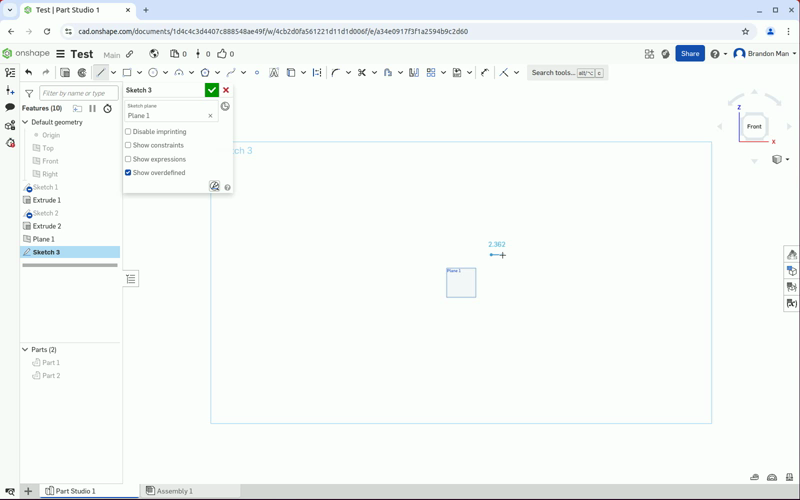
key_down(shift)
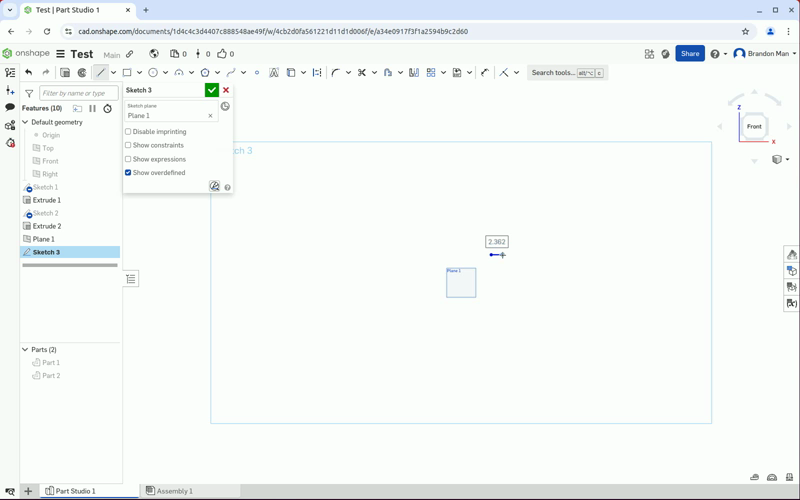
mouse_move(502, 170)
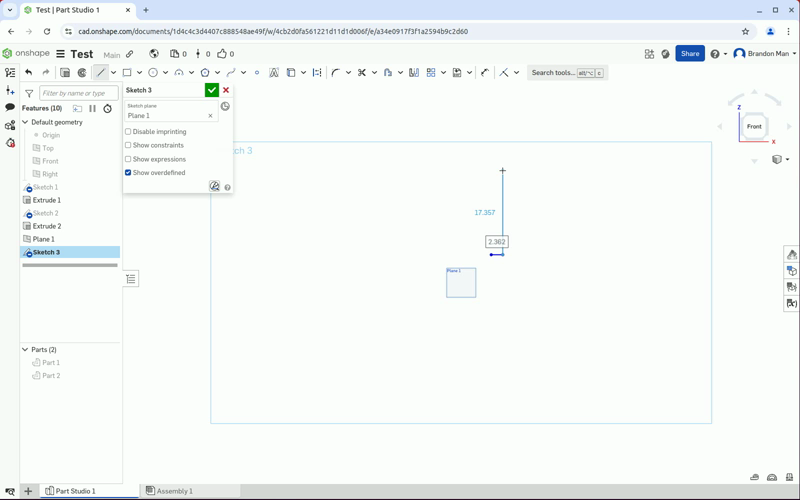
click(502, 170)
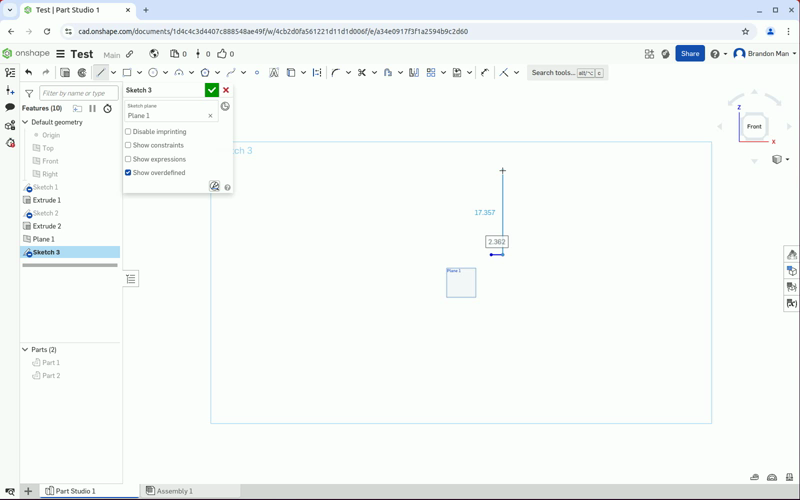
key_up(shift)
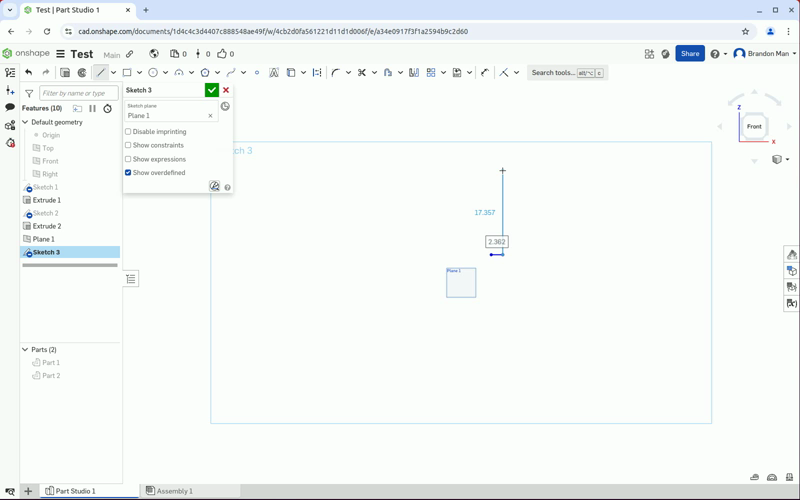
key_down(shift)
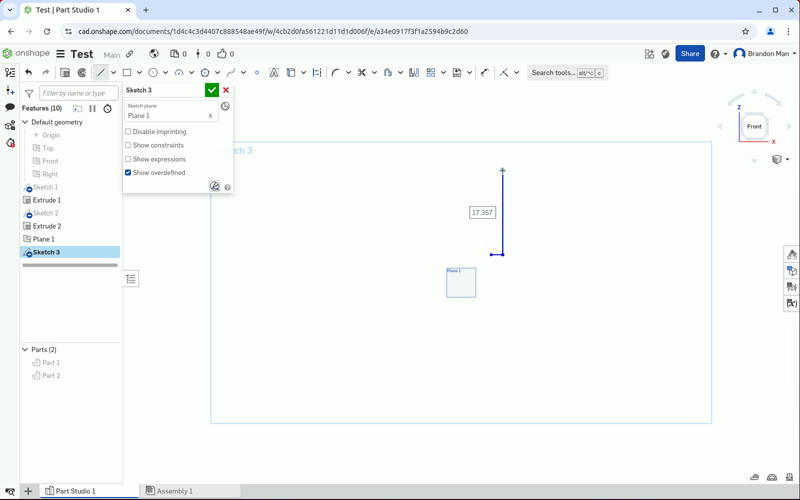
mouse_move(532, 170)
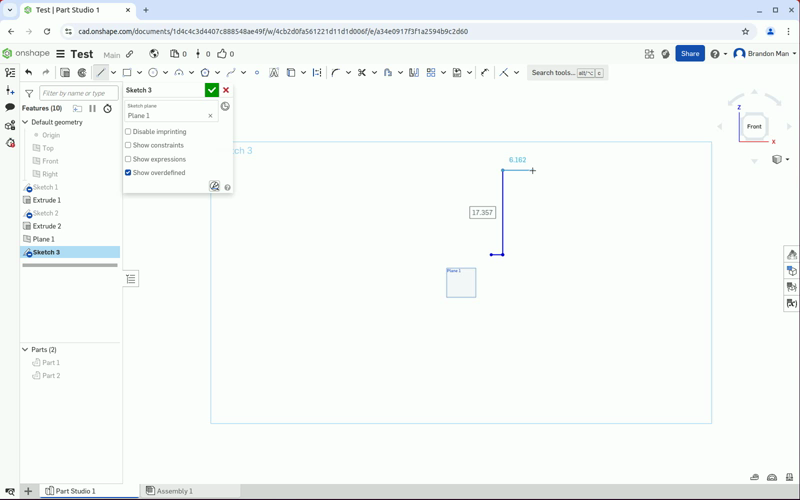
mouse_move(491, 170)
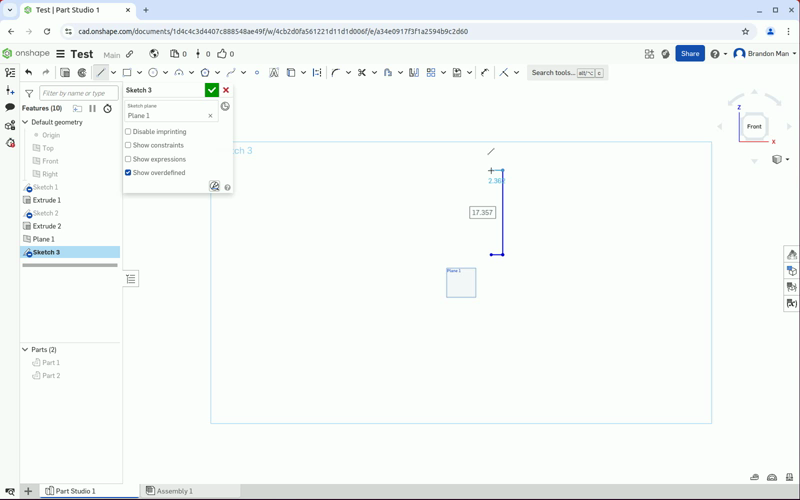
click(491, 170)
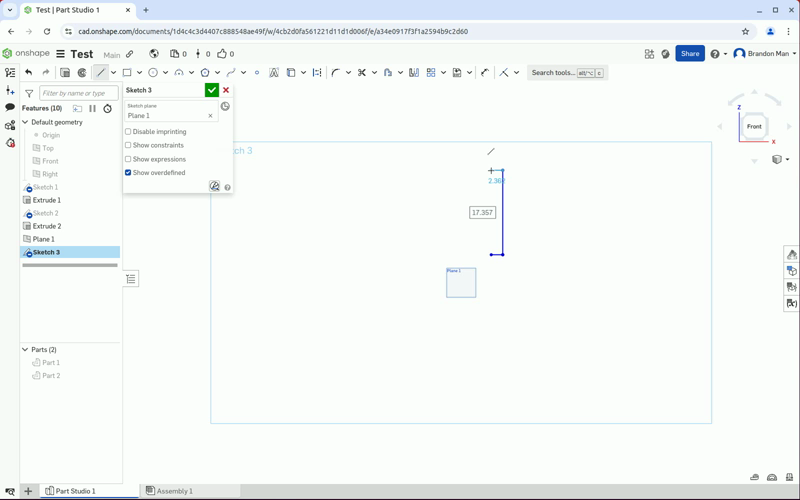
key_up(shift)
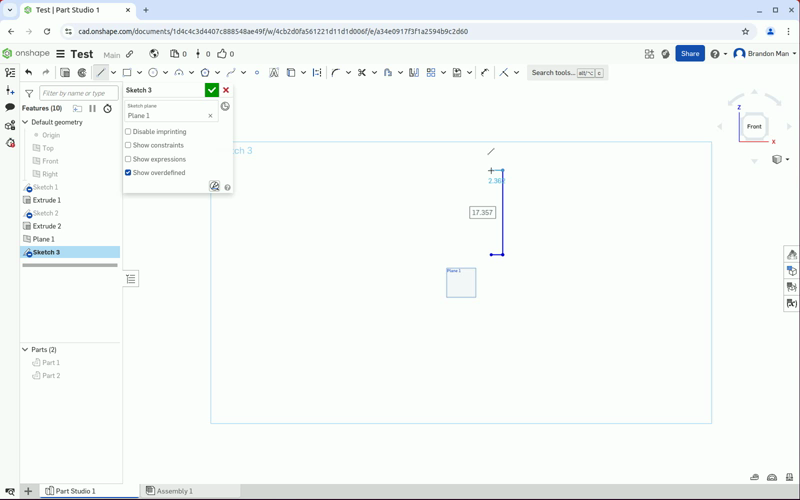
key_down(shift)
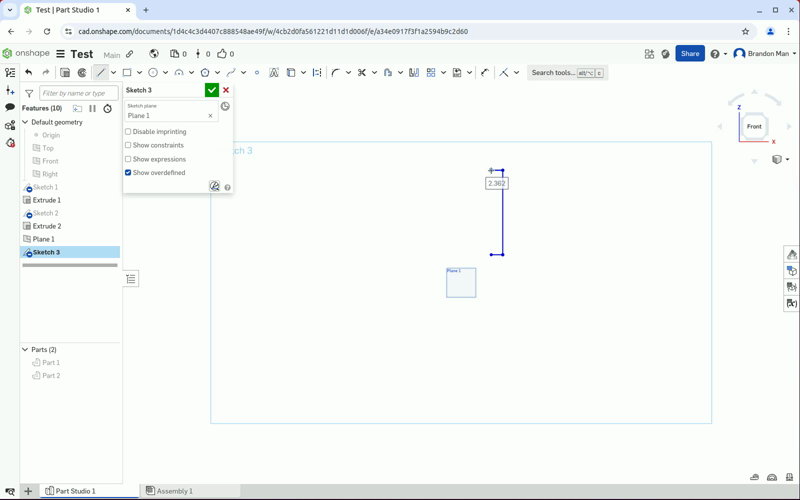
mouse_move(491, 254)
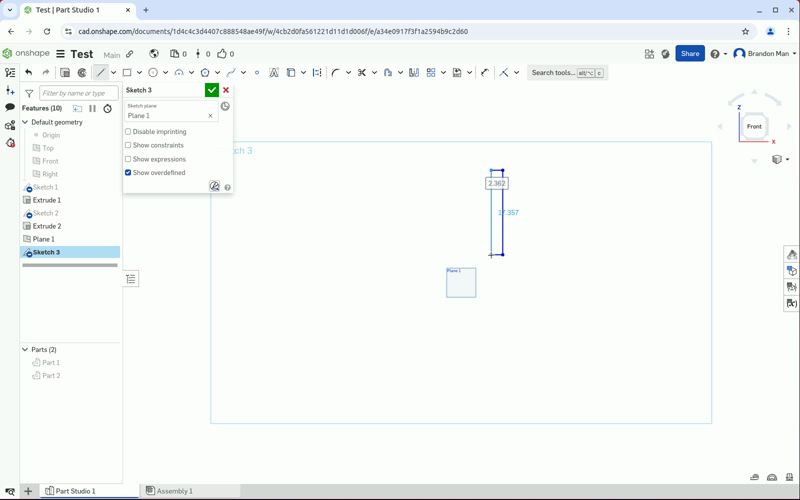
key_up(shift)
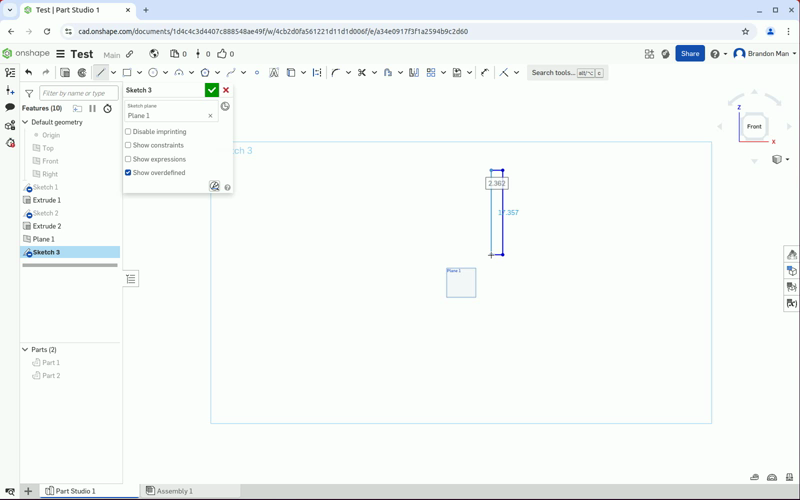
click(491, 254)
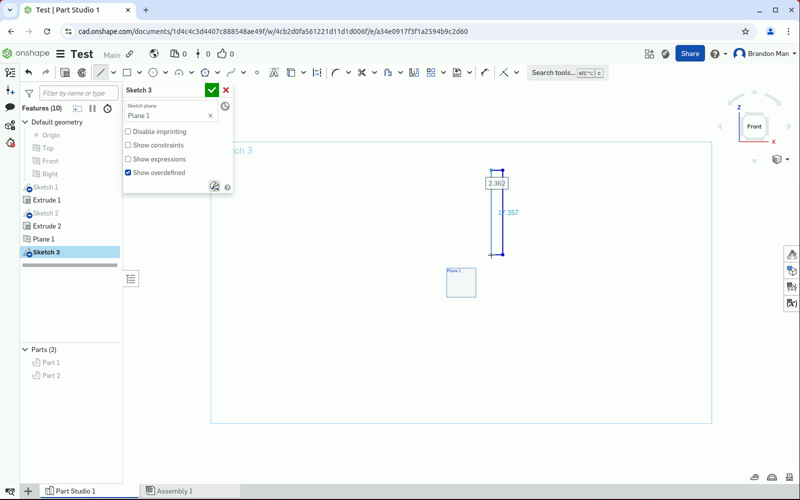
key(esc)
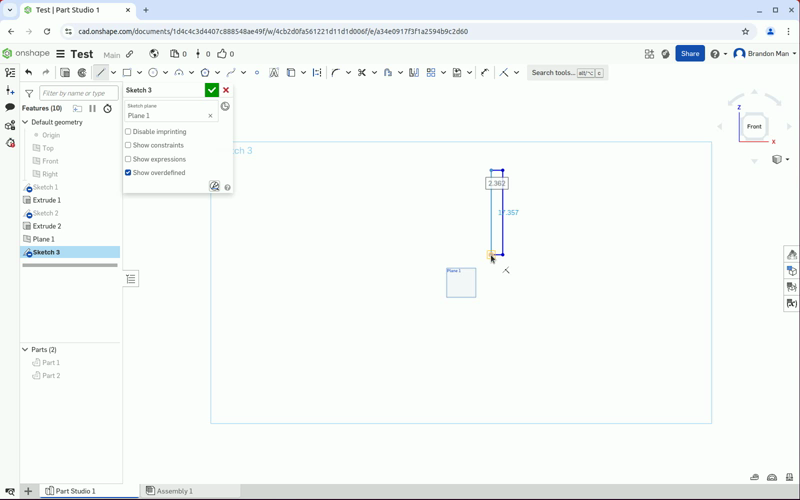
mouse_move(497, 226)
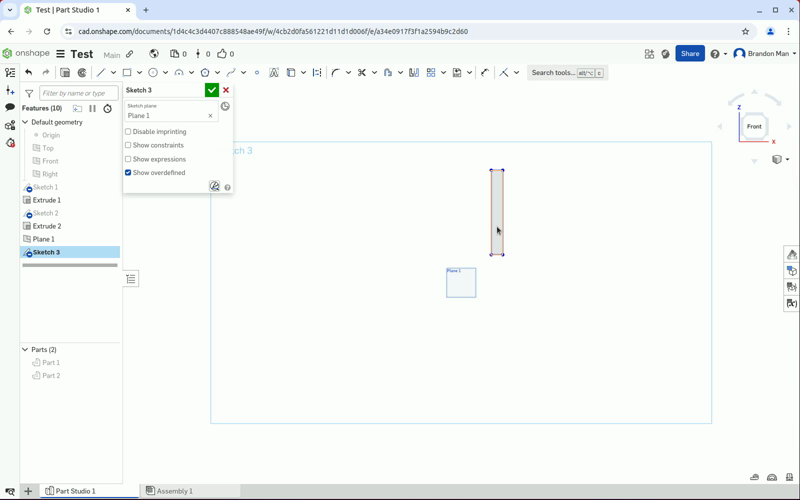
scroll(6)
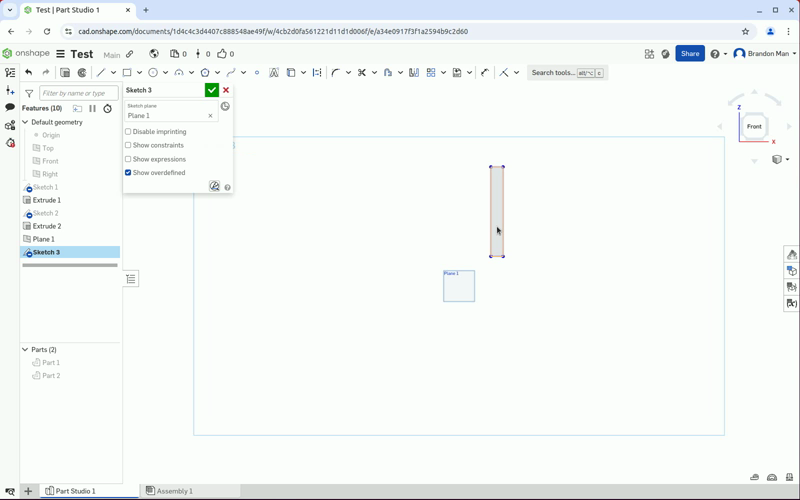
scroll(6)
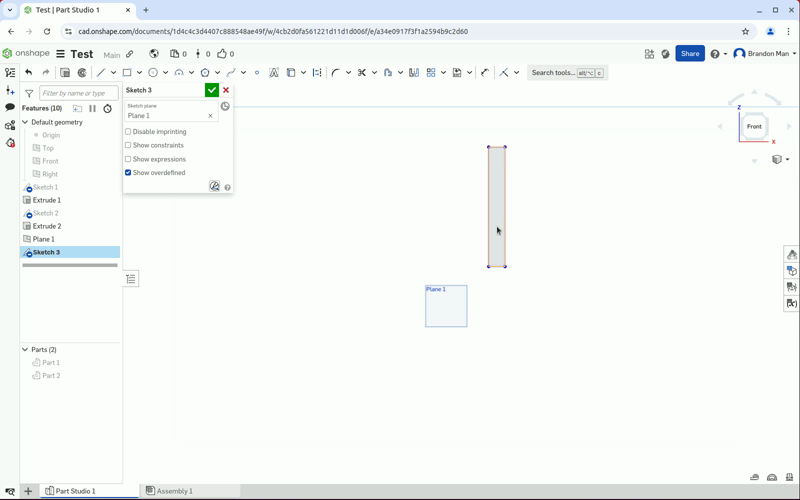
scroll(6)
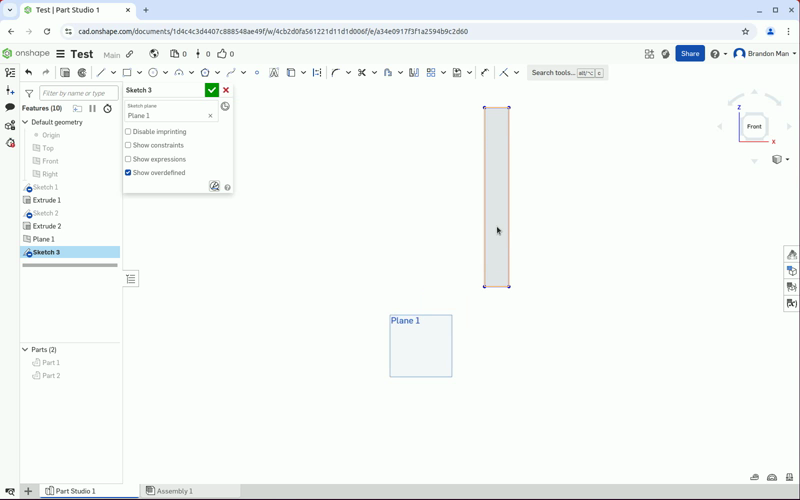
scroll(6)
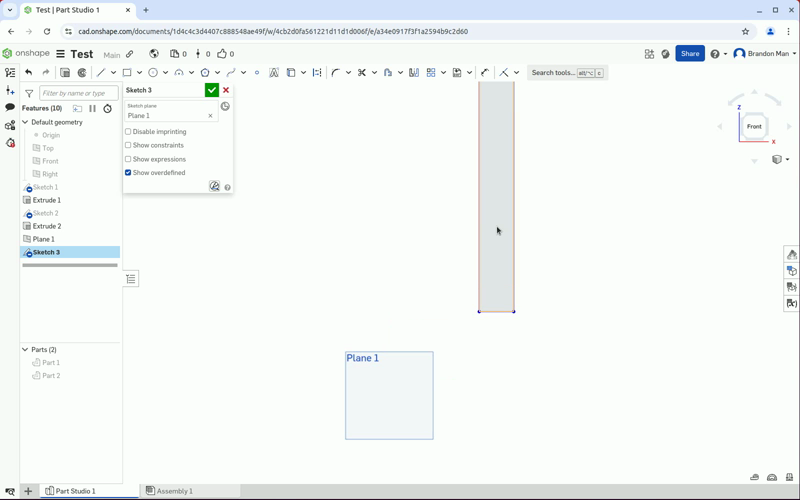
scroll(6)
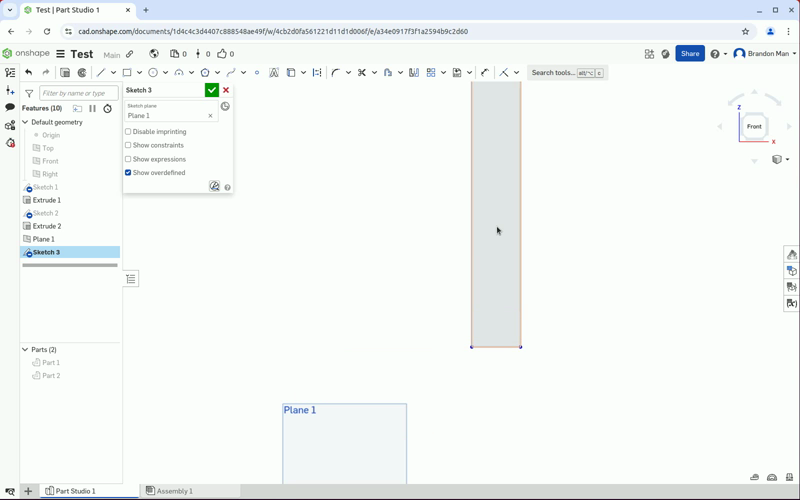
scroll(6)
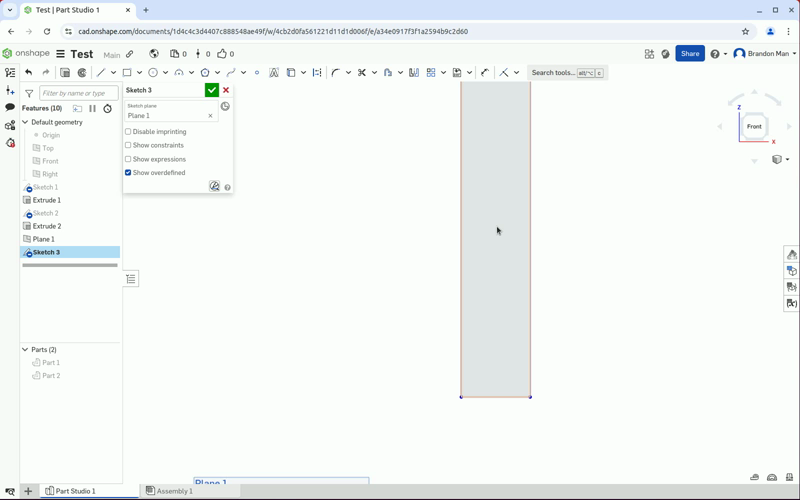
scroll(6)
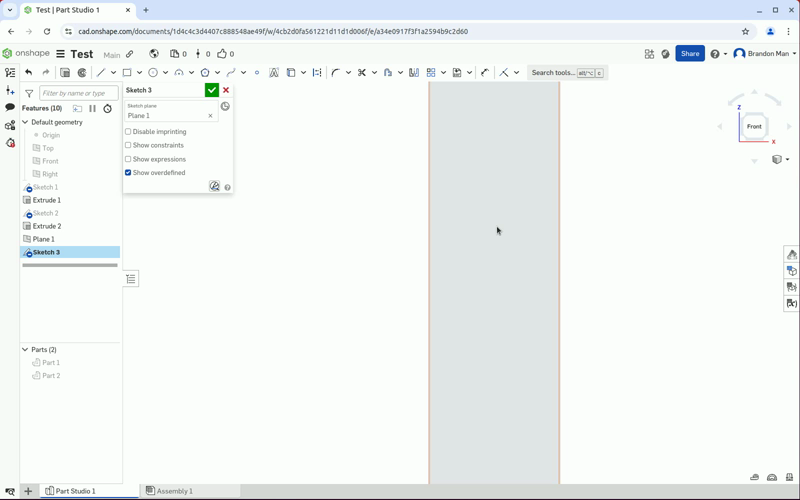
click(497, 226)
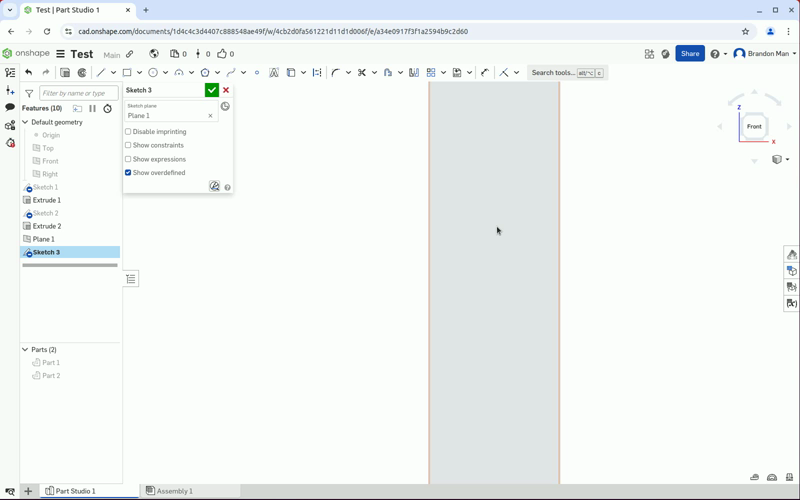
scroll(-6)
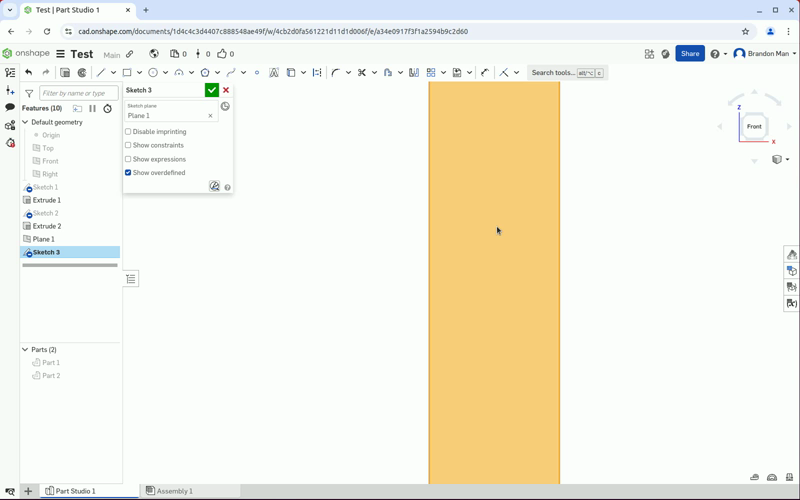
scroll(-6)
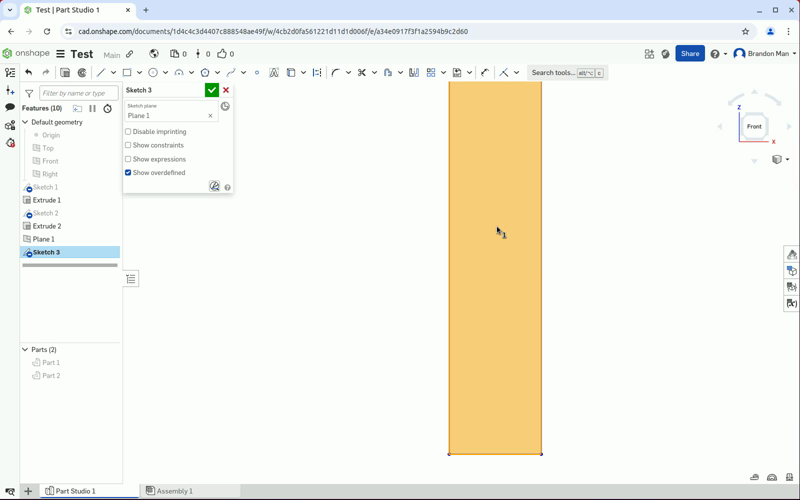
scroll(-6)
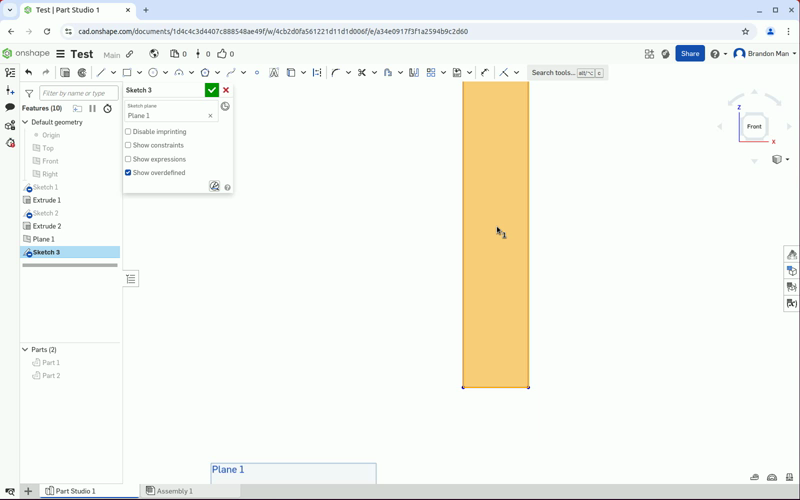
scroll(-6)
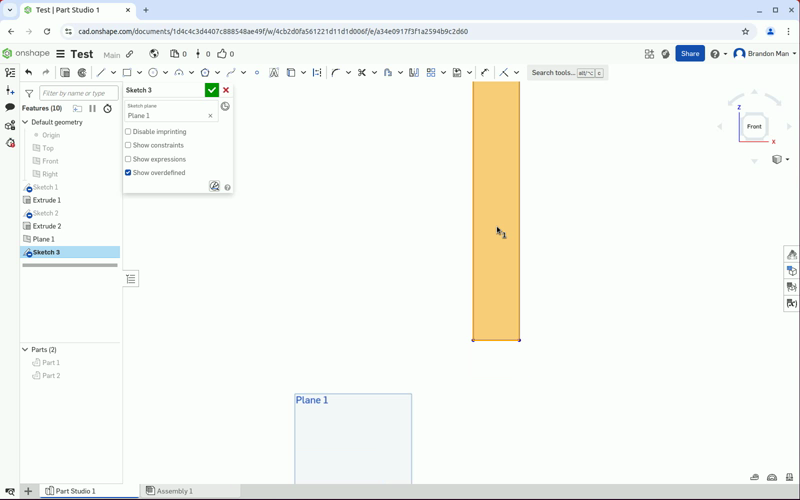
scroll(-6)
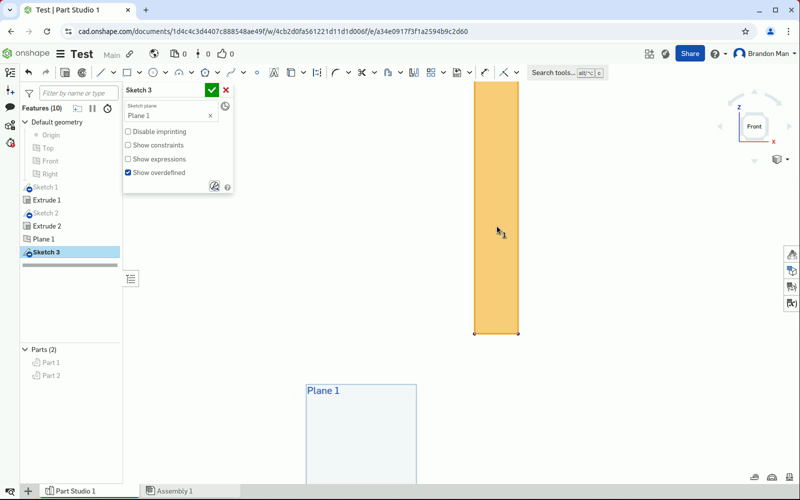
scroll(-6)
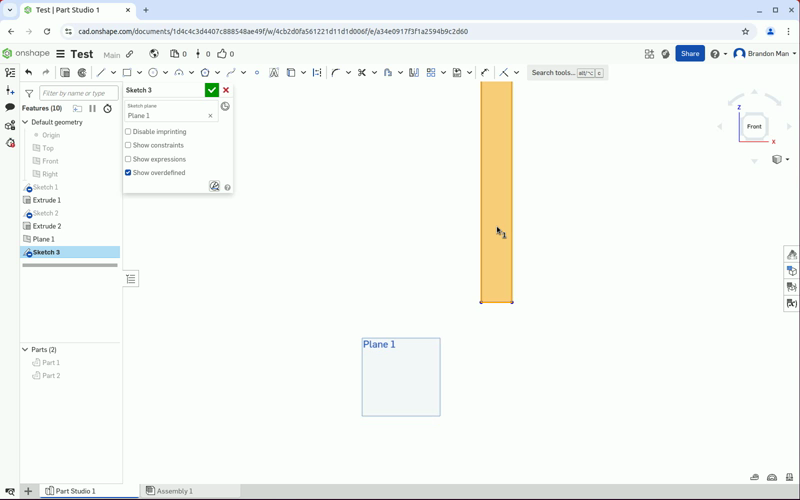
scroll(-6)
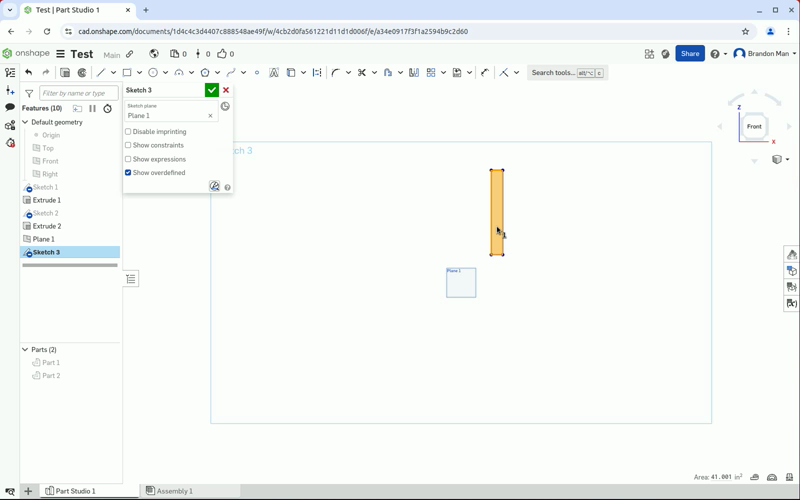
mouse_move(73, 352)
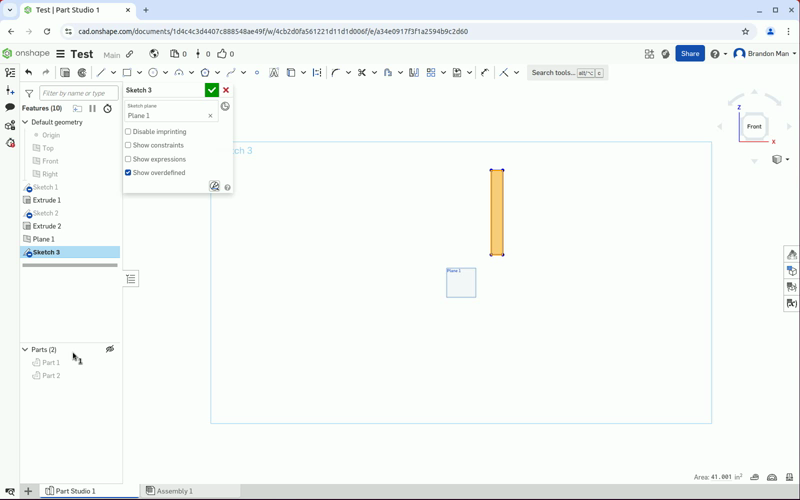
key(shift+y)
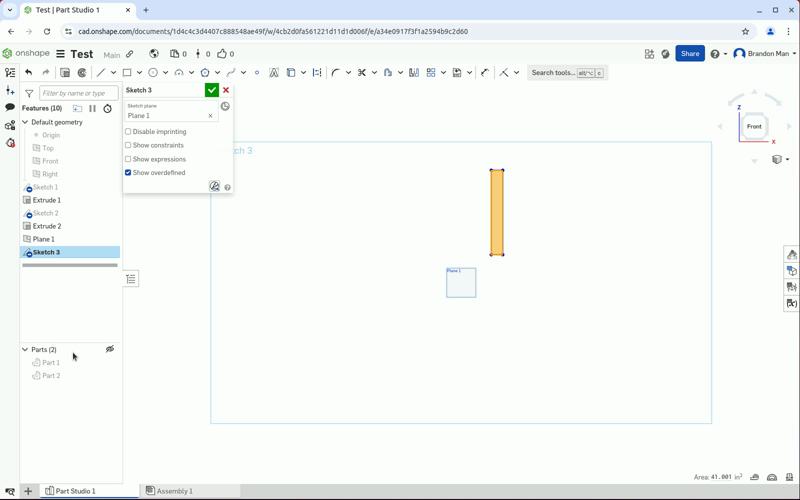
key(shift+e)
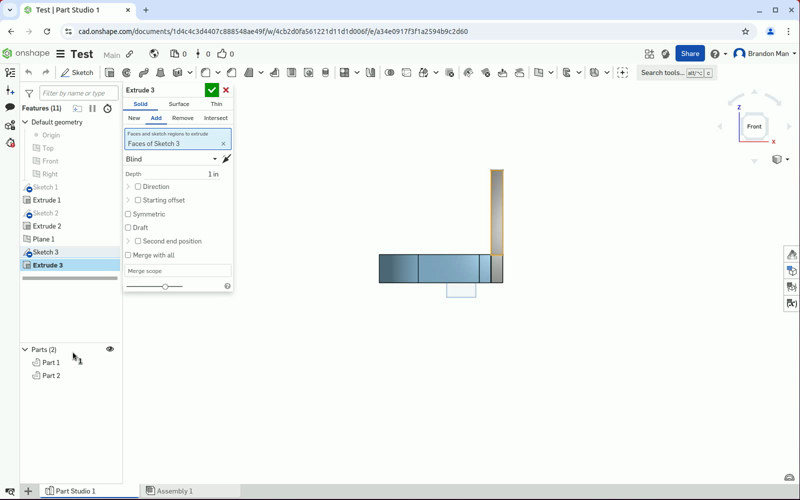
mouse_move(143, 106)
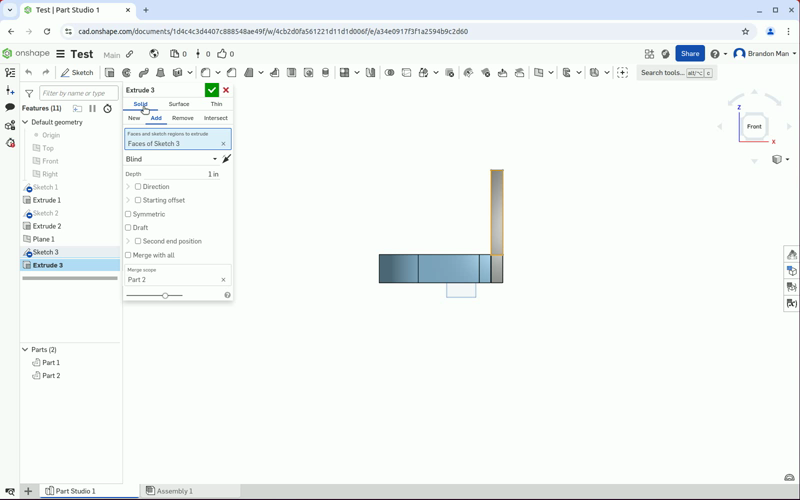
click(143, 106)
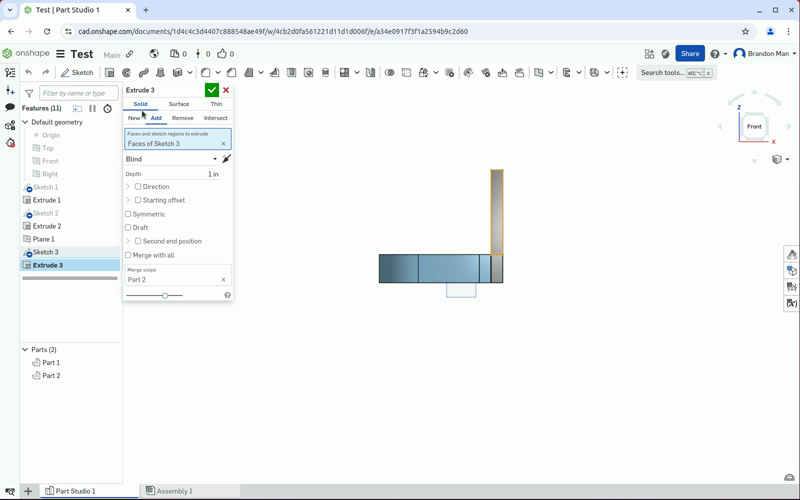
mouse_move(137, 120)
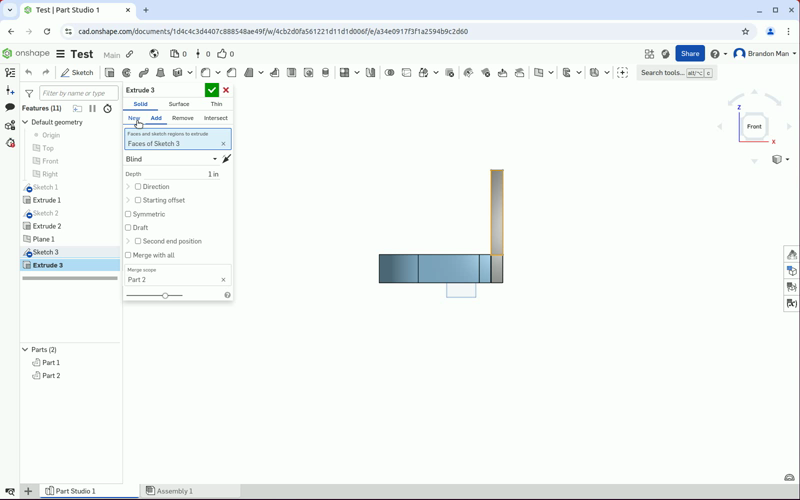
click(137, 120)
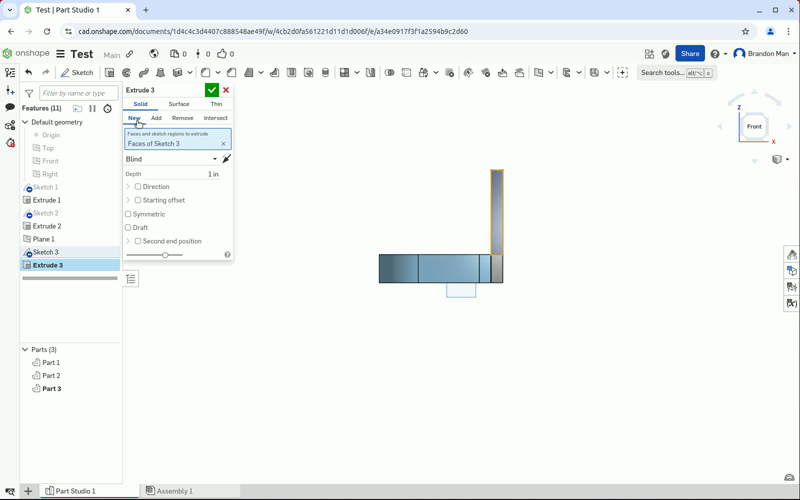
key(tab, 4)
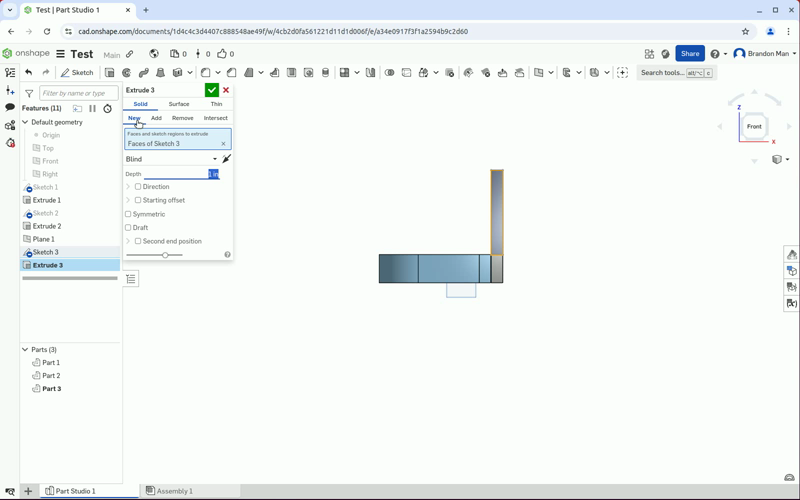
text(2.889)
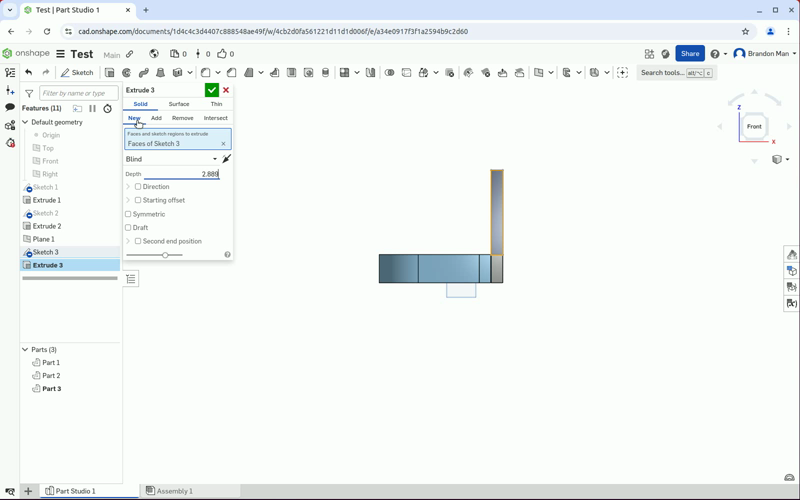
key(enter)
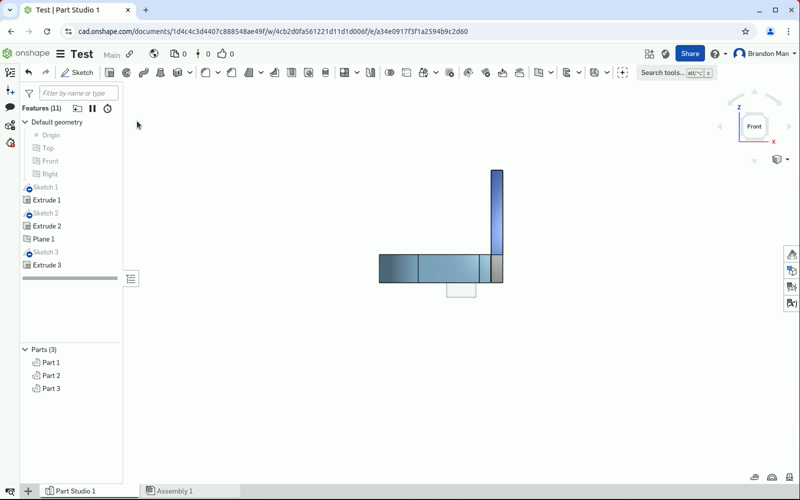
key(shift+h)
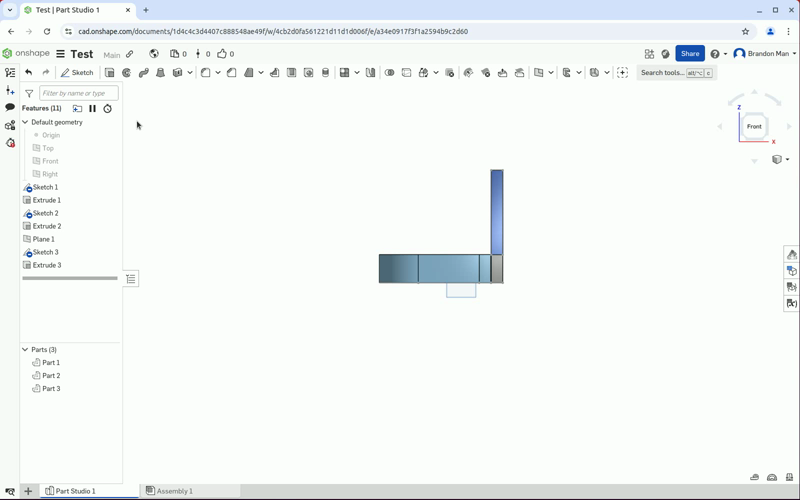
key(shift+h)
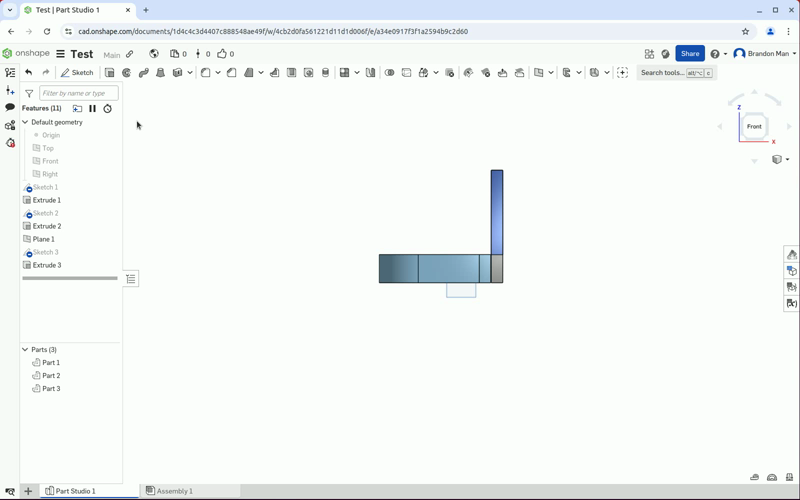
mouse_move(73, 189)
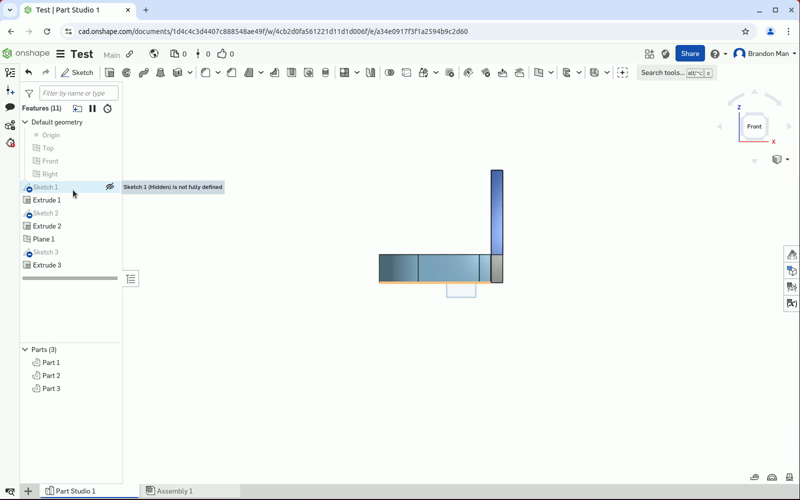
click(73, 189)
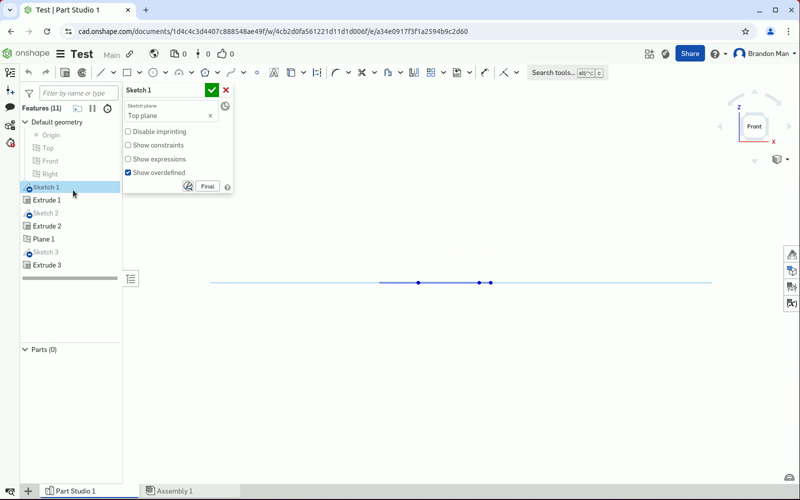
mouse_move(229, 92)
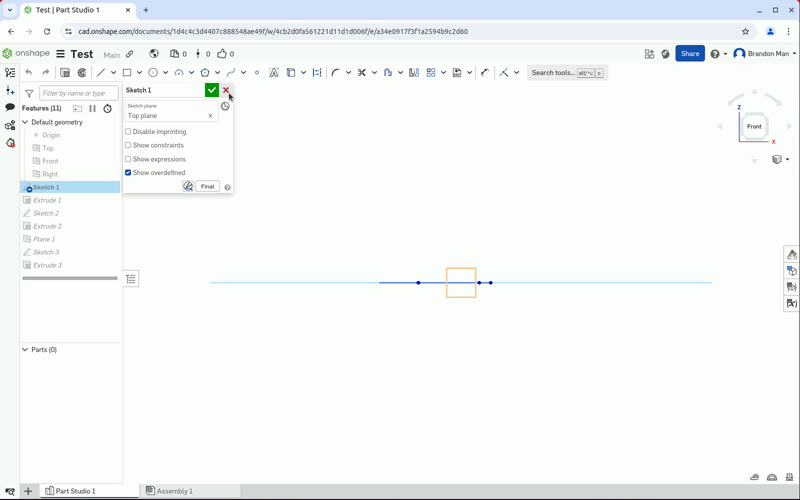
click(229, 92)
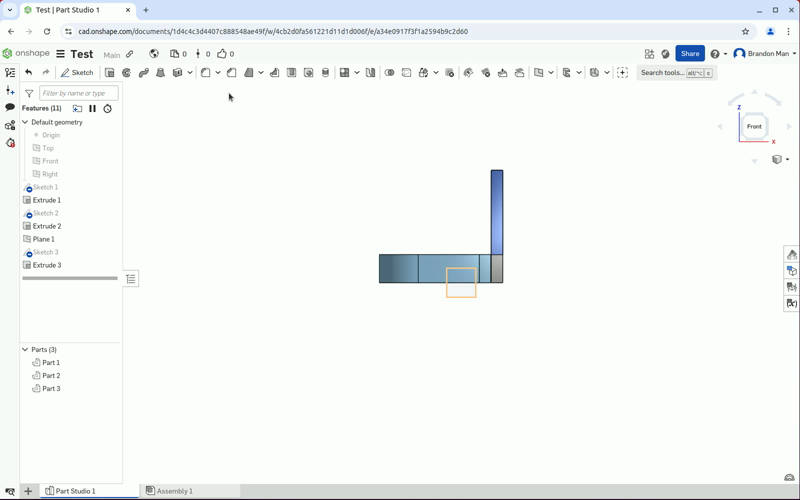
mouse_move(73, 352)
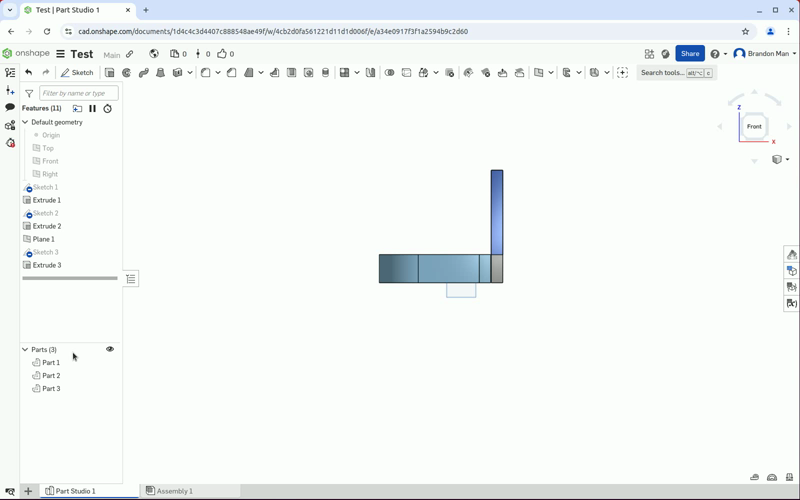
key(y)
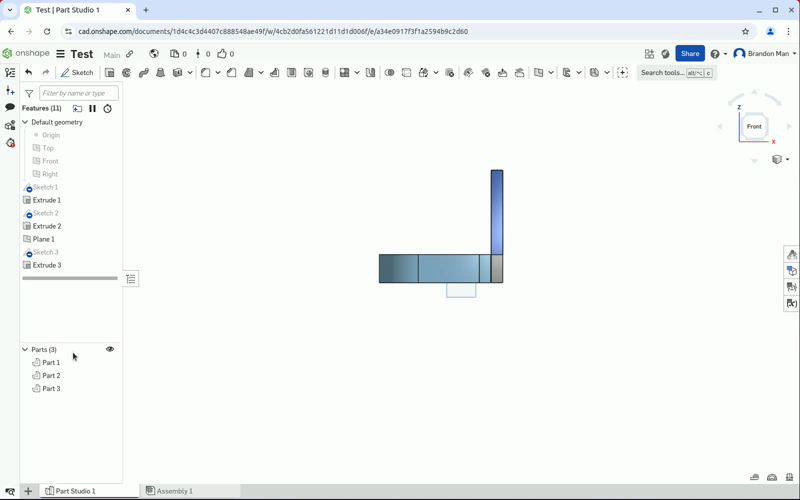
key(shift+p)
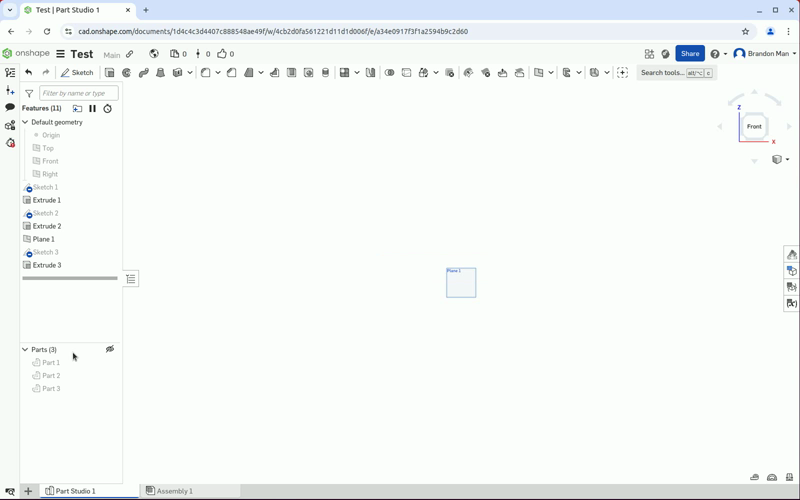
key(space)
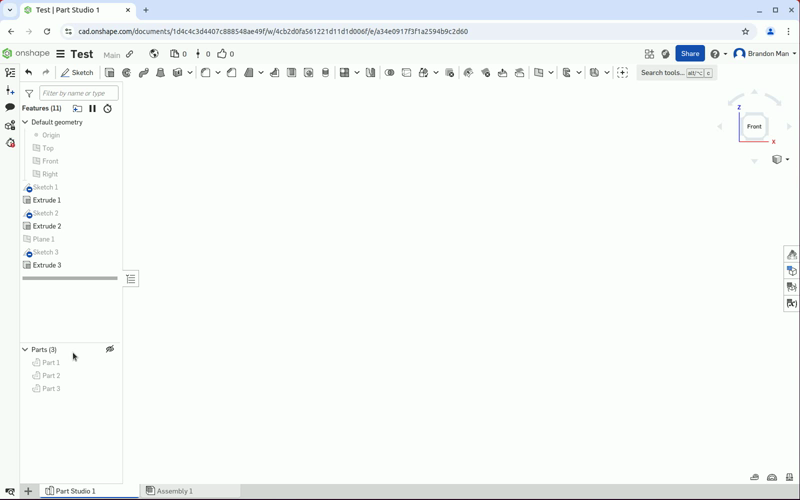
key_down(shift)
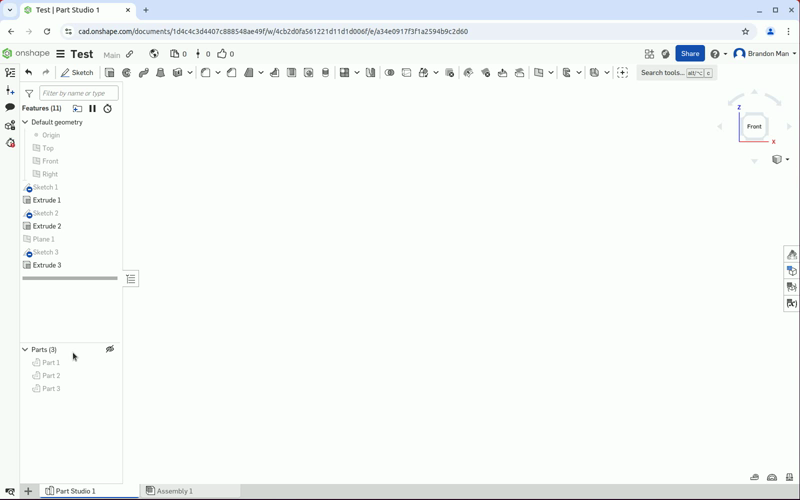
key(left)
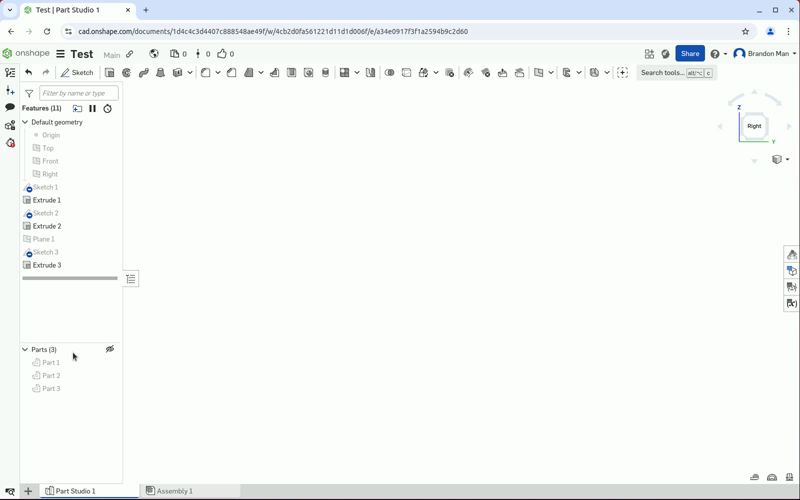
key_up(shift)
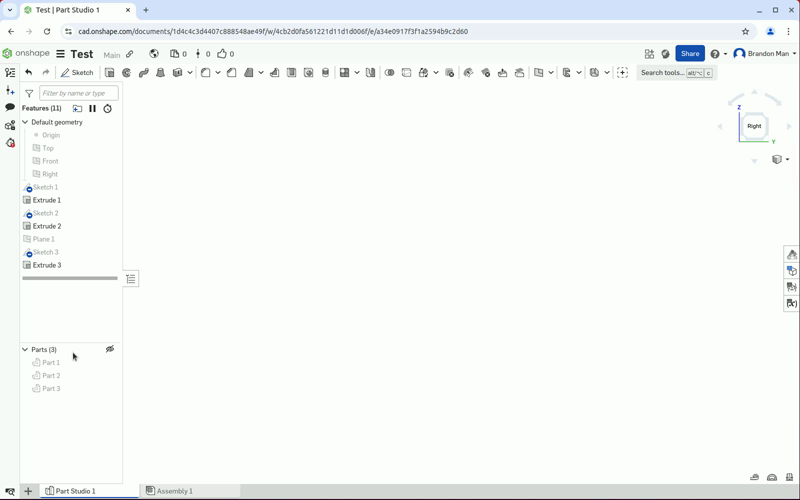
mouse_move(73, 352)
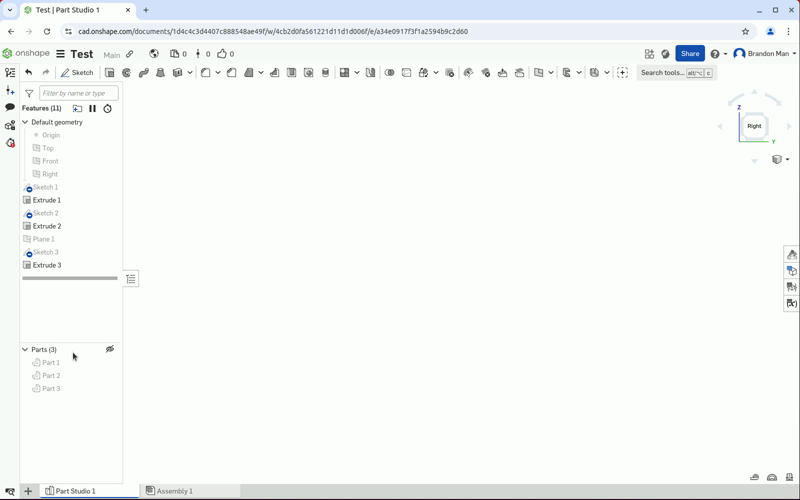
key(shift+y)
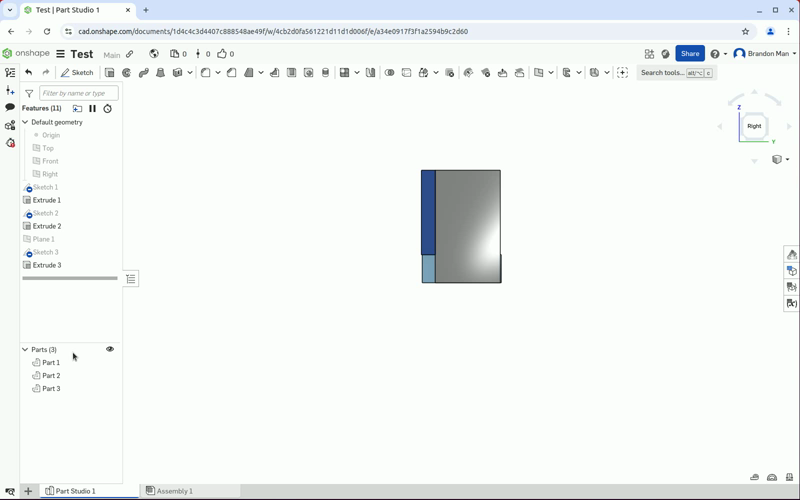
mouse_move(541, 75)
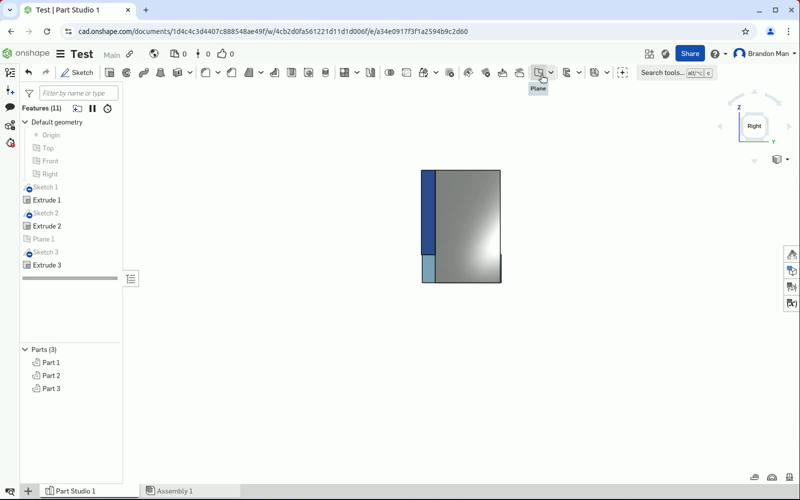
click(541, 75)
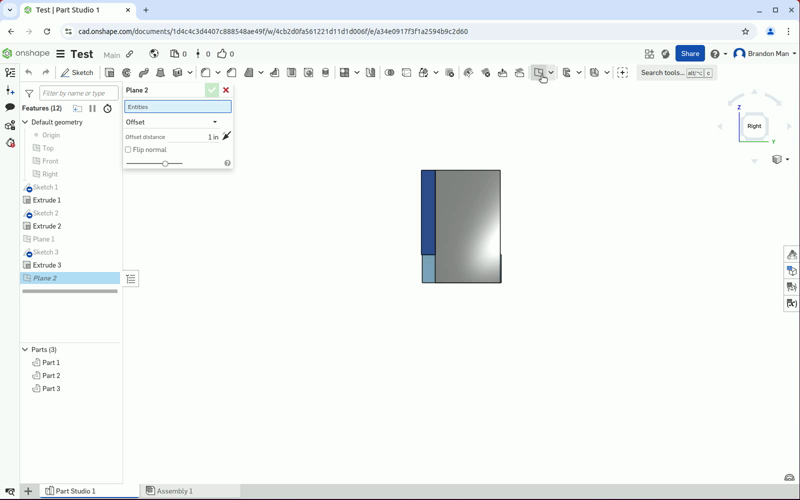
mouse_move(73, 176)
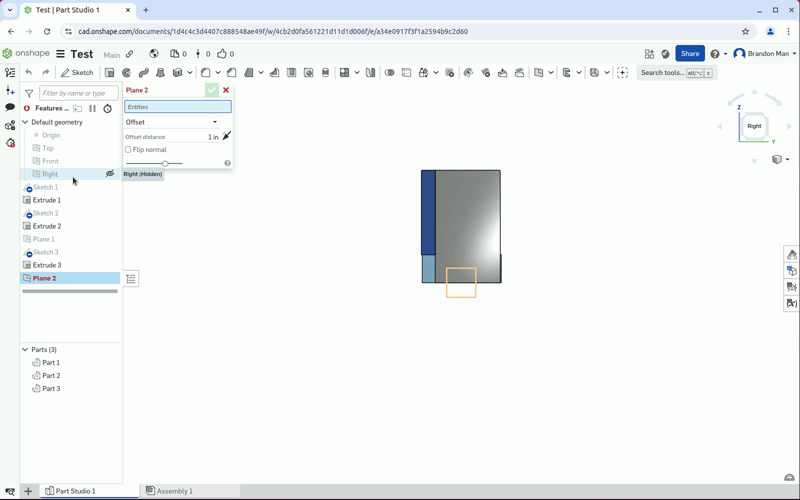
click(73, 176)
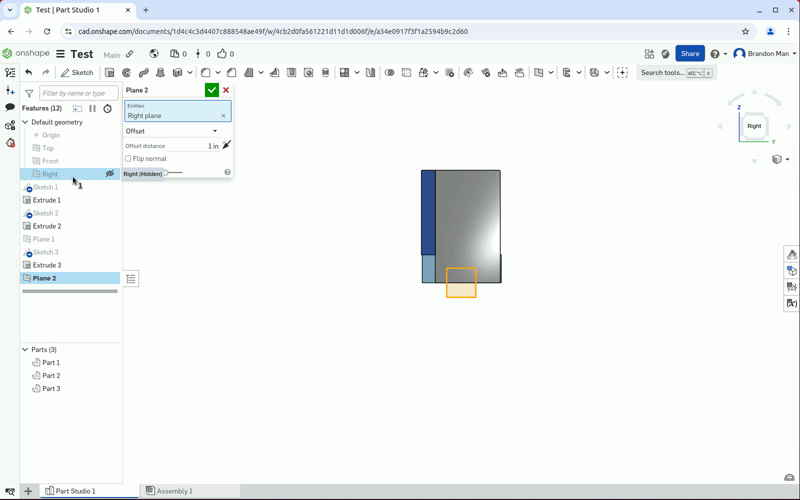
key(tab, 2)
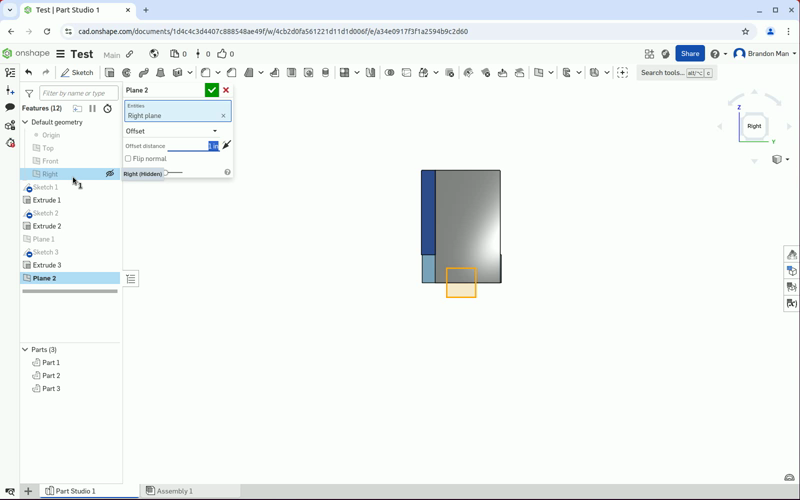
text(6.255)
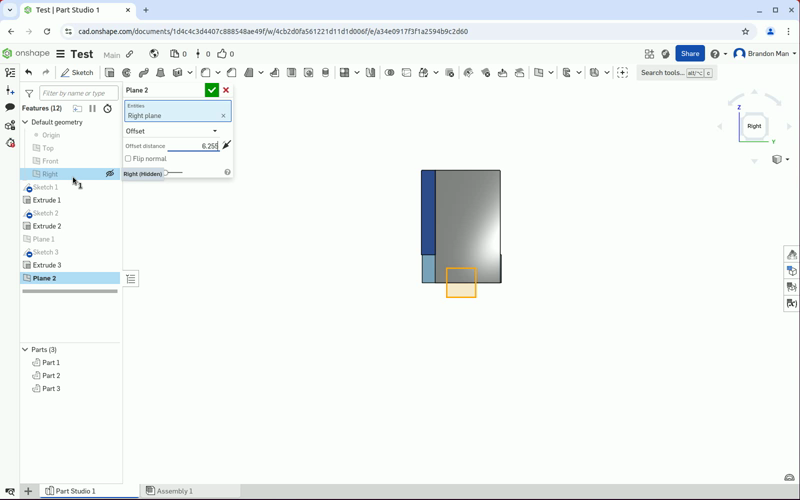
key(enter, 2)
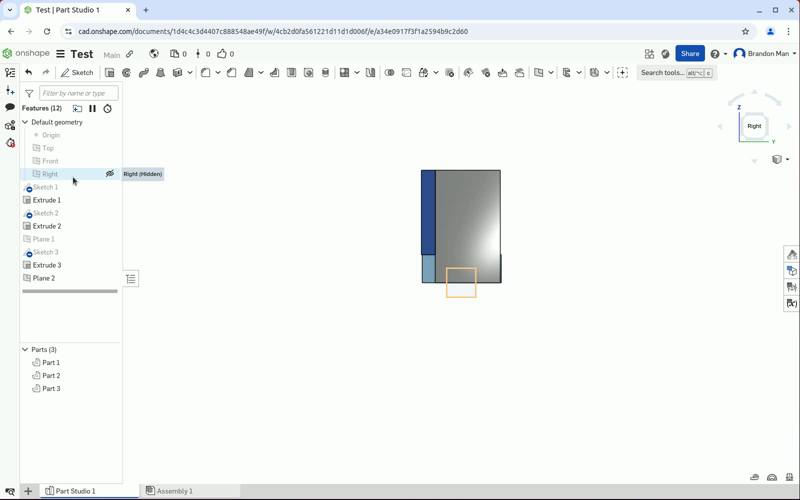
key(shift+s)
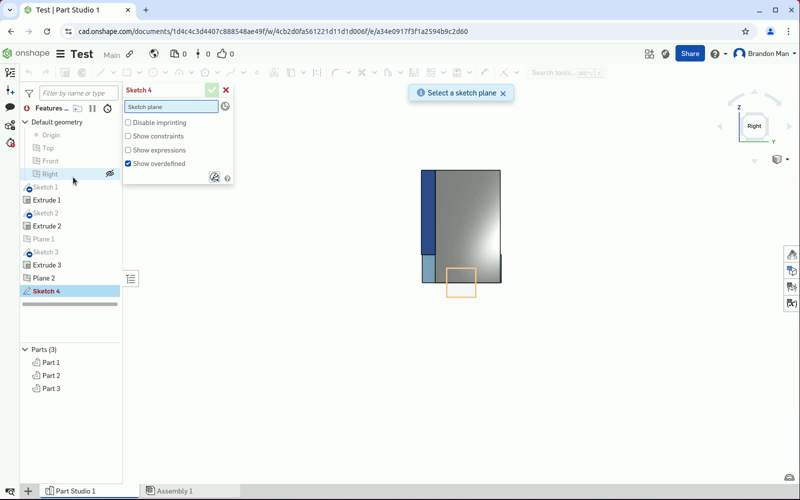
mouse_move(73, 280)
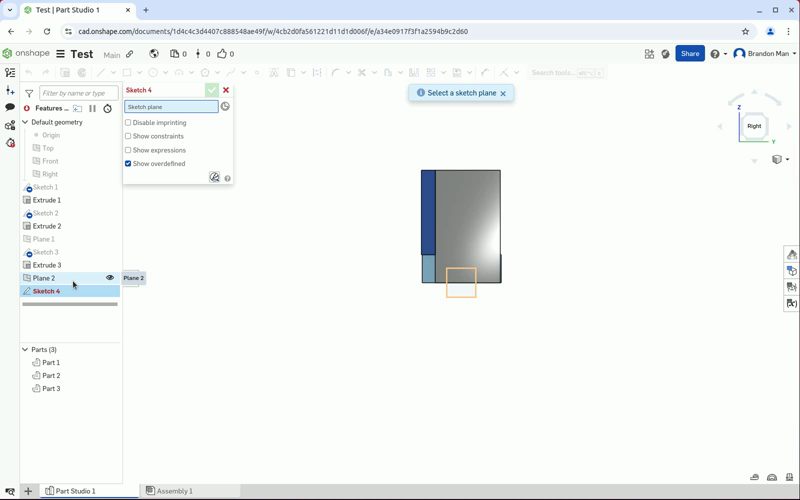
click(73, 280)
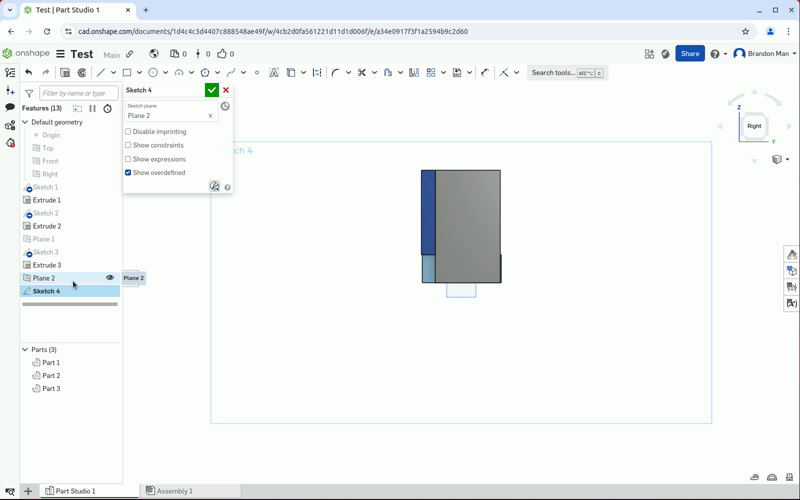
mouse_move(73, 352)
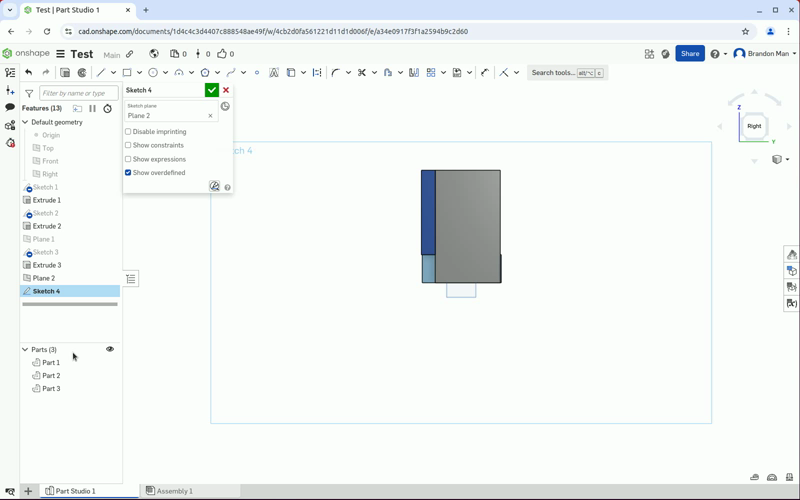
key(y)
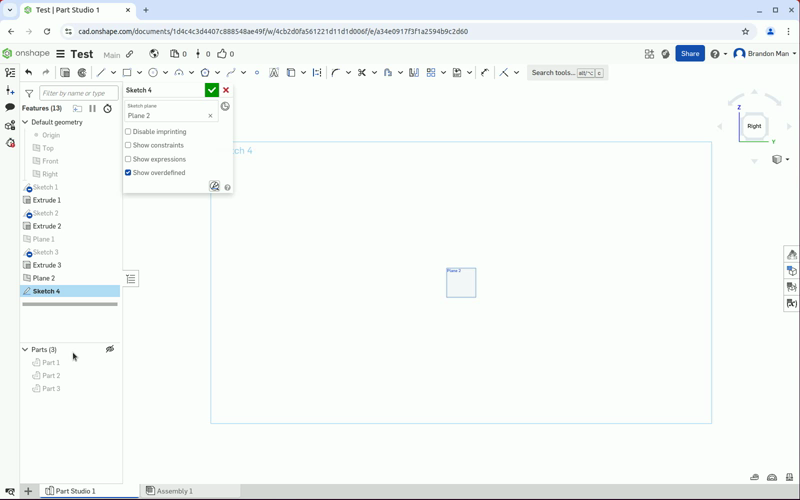
key(l)
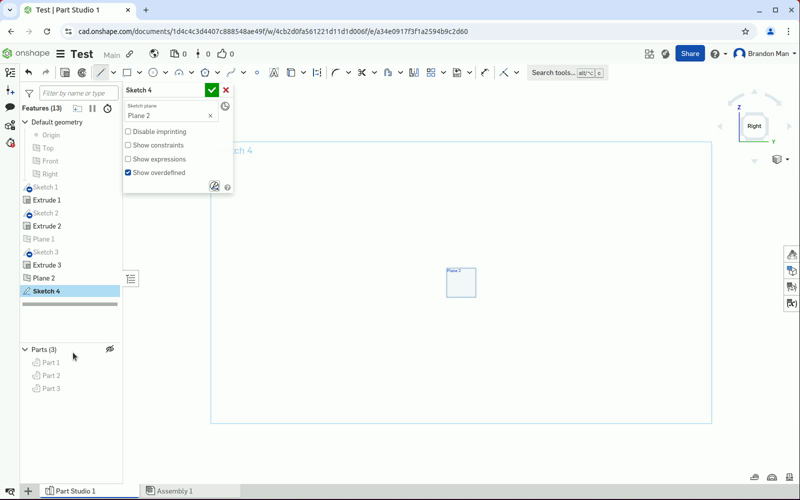
key_down(shift)
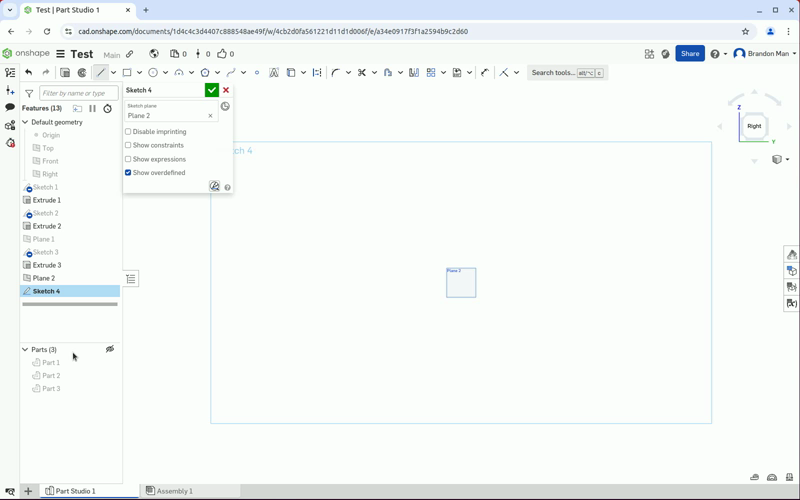
mouse_move(449, 213)
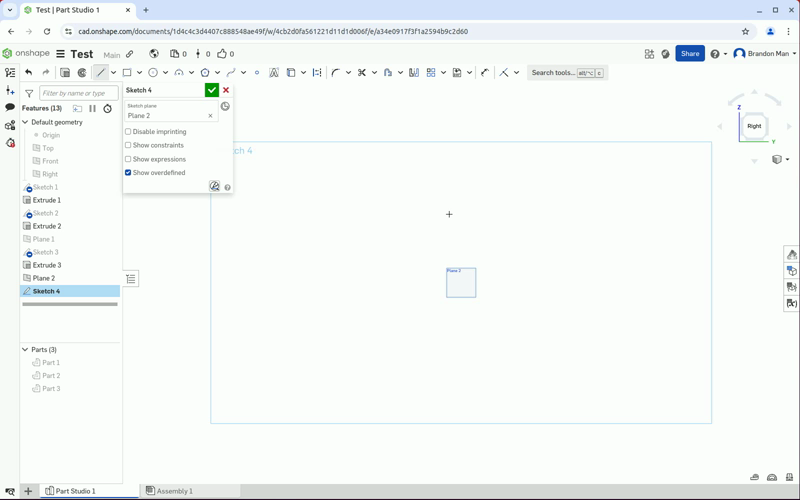
click(449, 213)
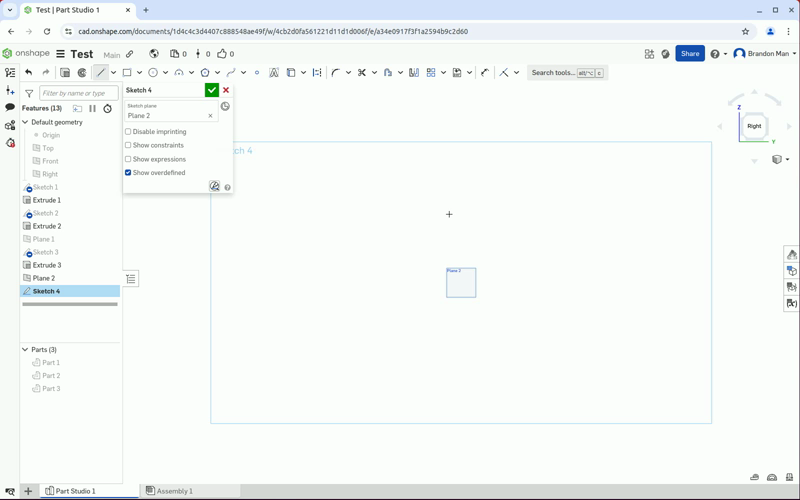
key_up(shift)
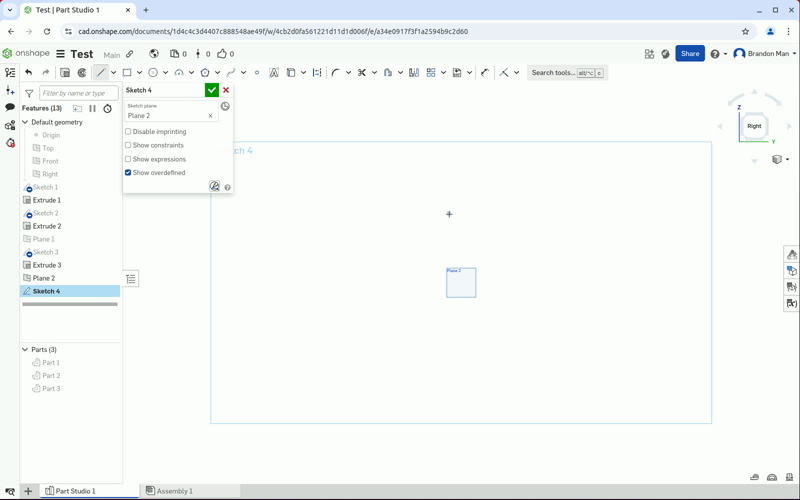
key_down(shift)
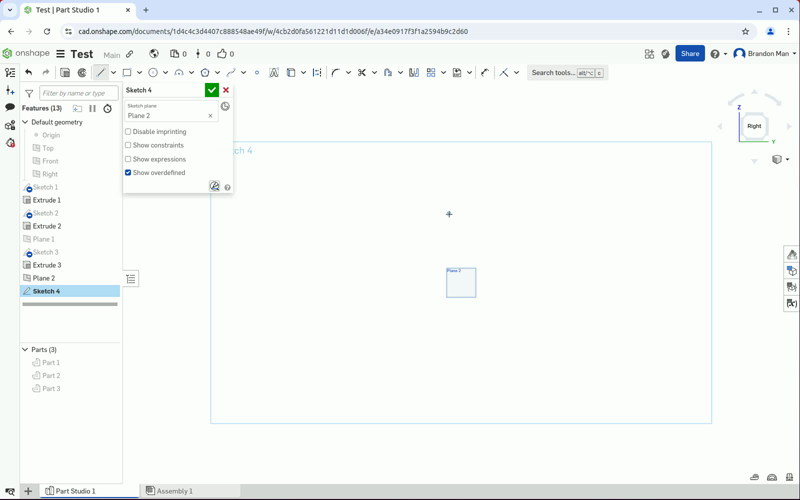
mouse_move(479, 213)
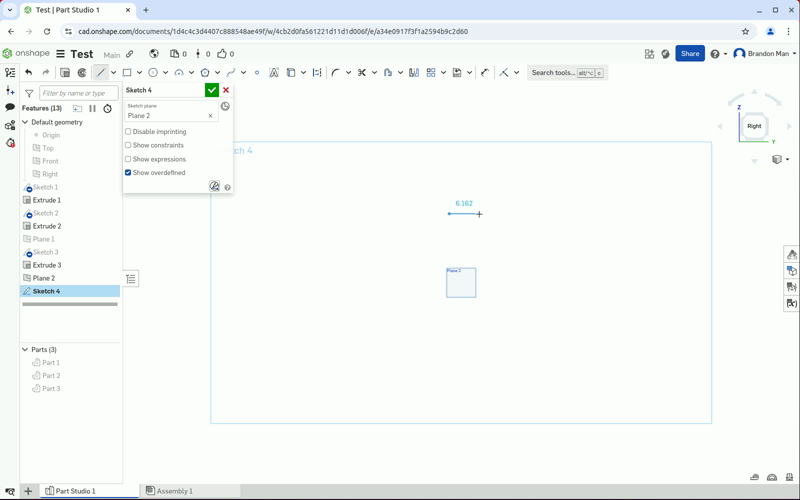
mouse_move(449, 169)
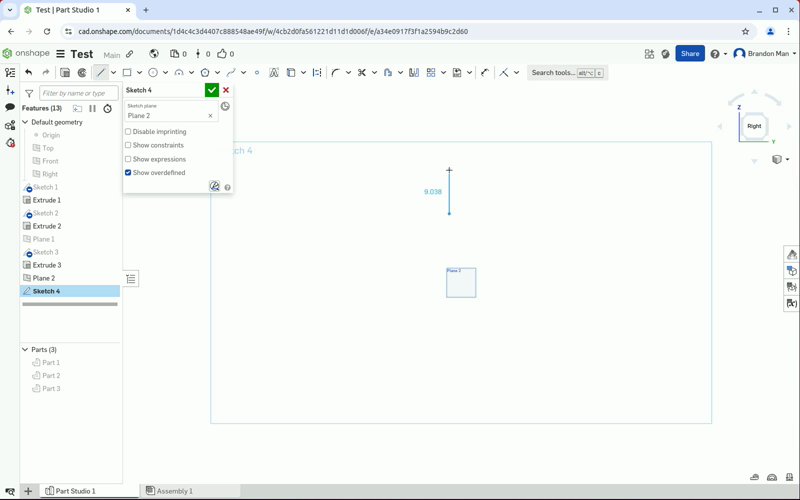
click(449, 169)
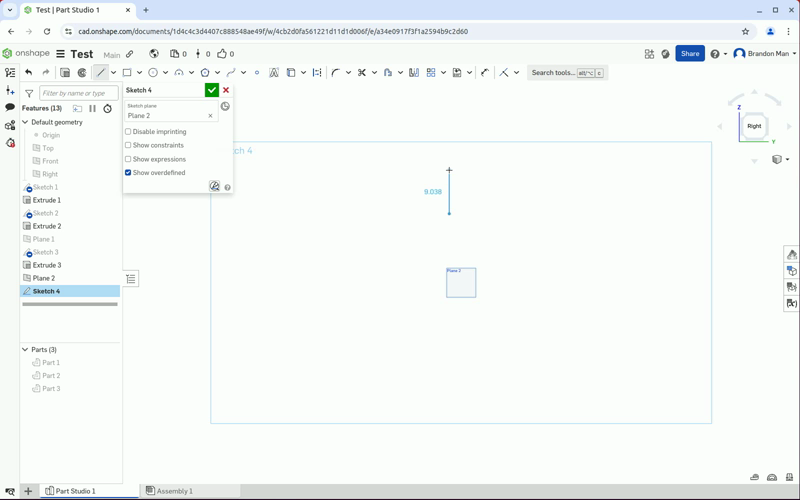
key_up(shift)
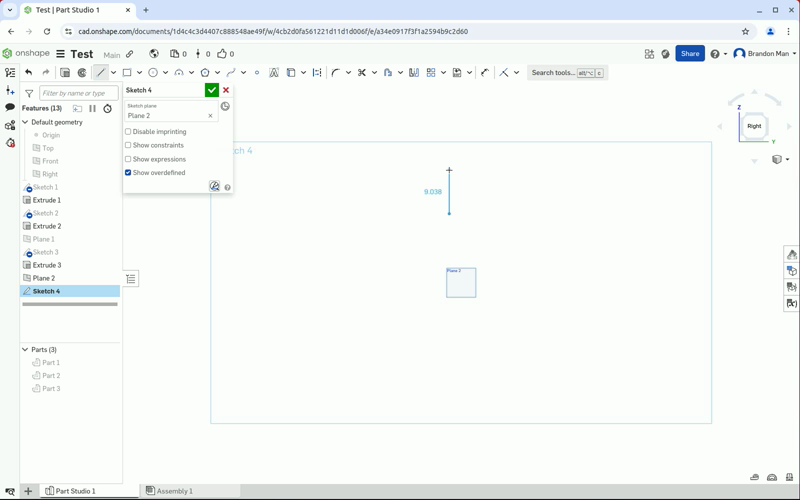
key_down(shift)
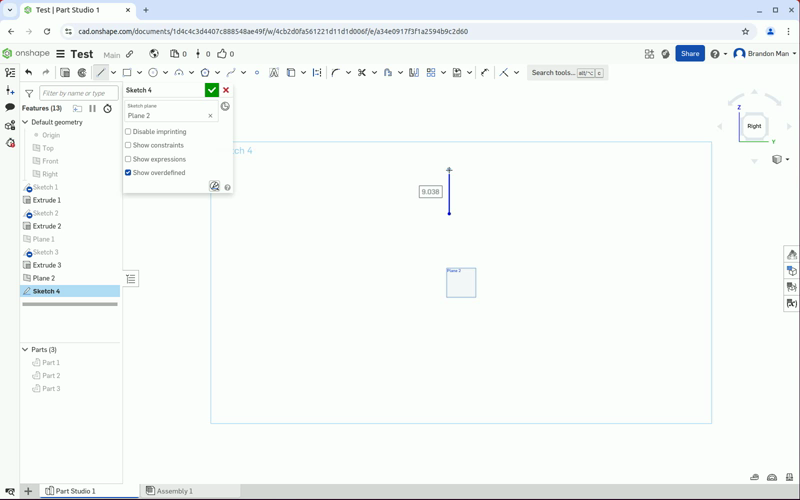
mouse_move(479, 169)
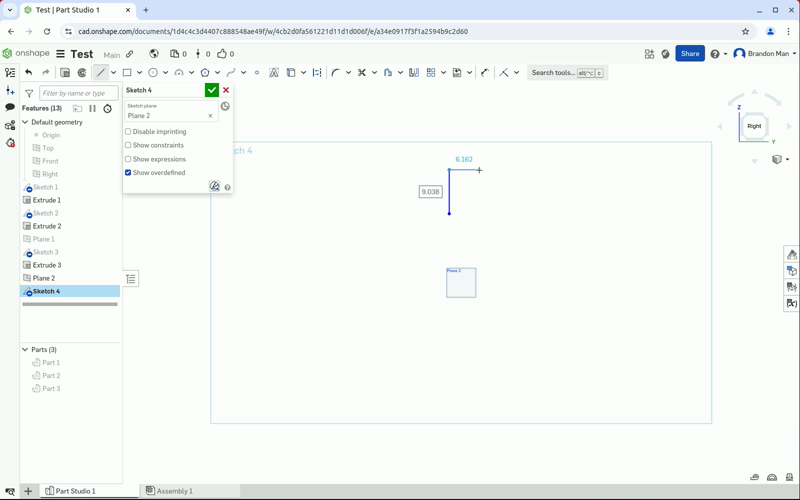
mouse_move(471, 169)
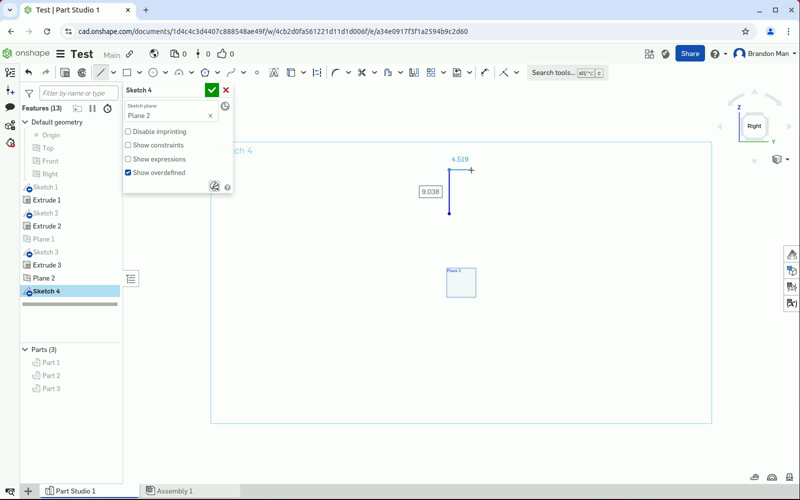
click(471, 169)
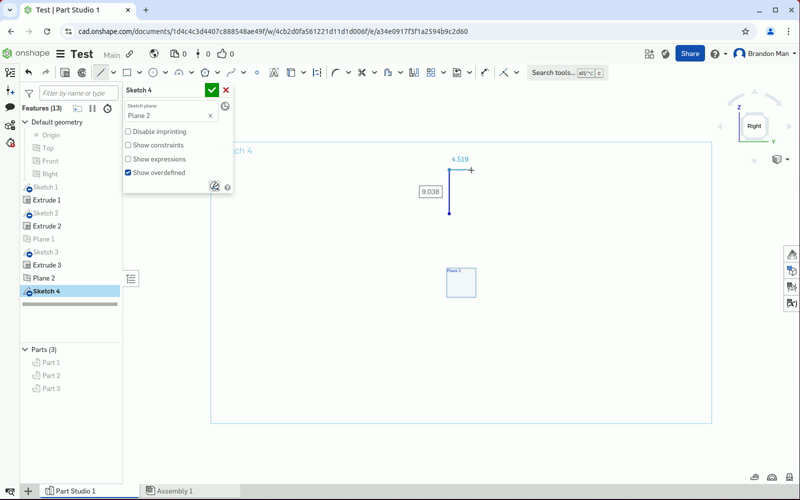
key_up(shift)
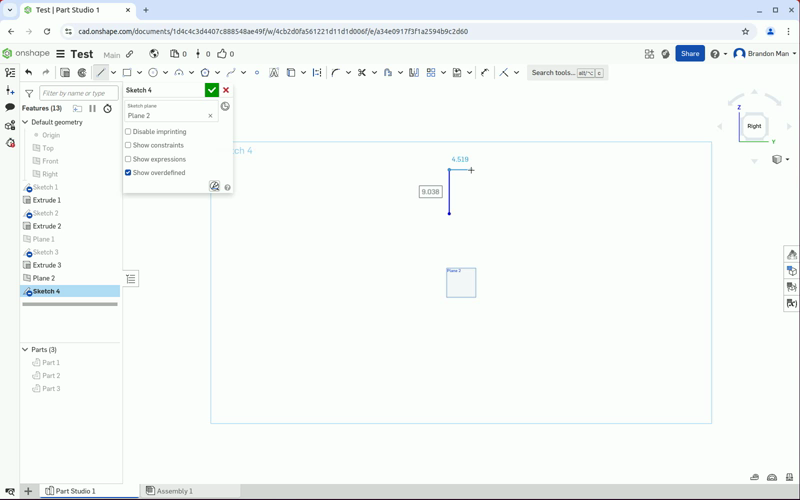
key_down(shift)
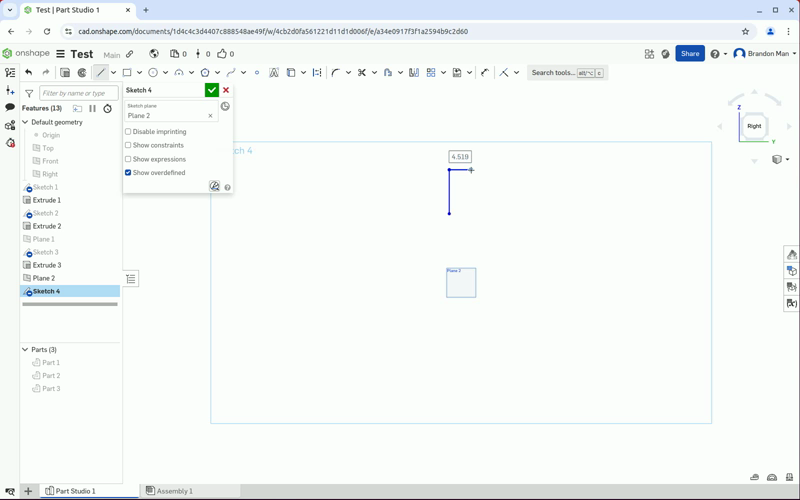
mouse_move(501, 169)
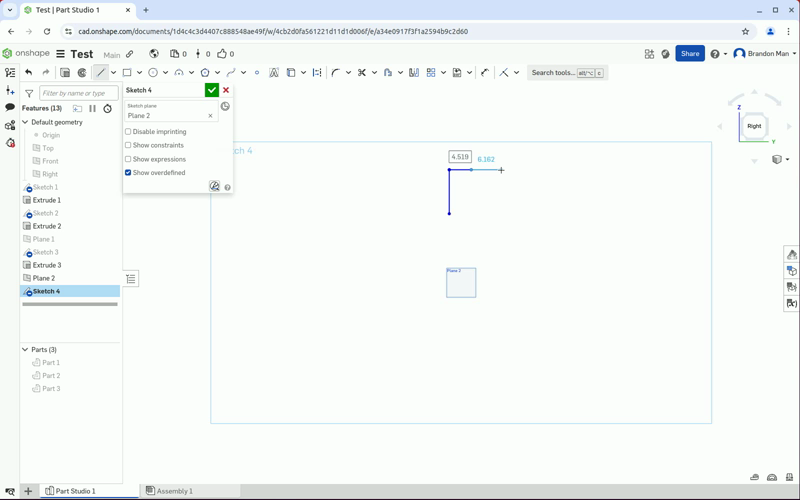
mouse_move(471, 213)
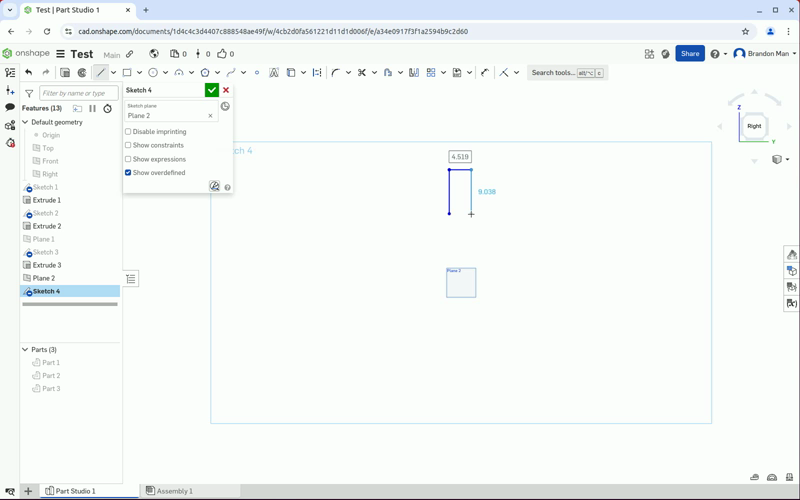
click(471, 213)
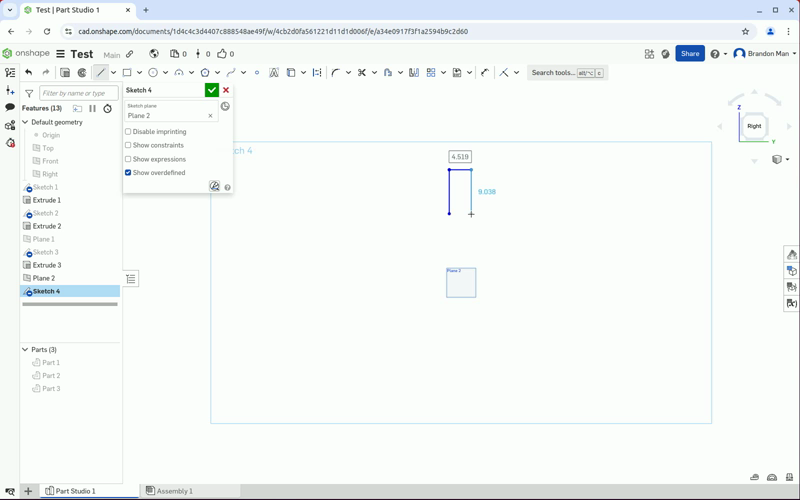
key_up(shift)
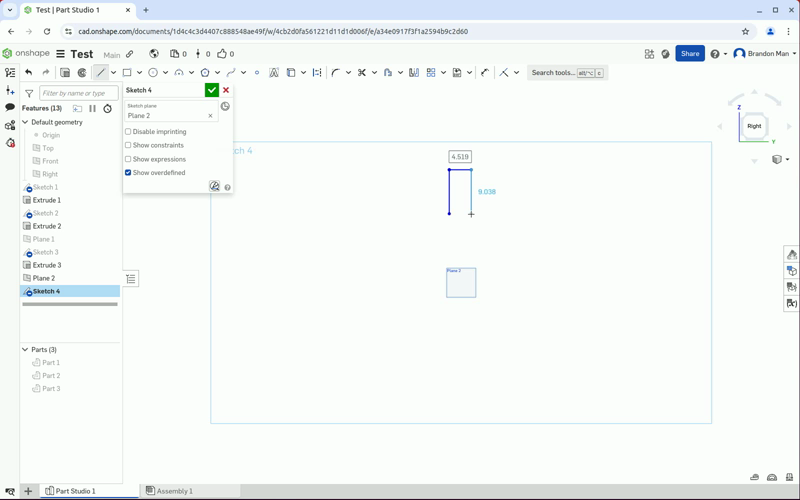
key(esc)
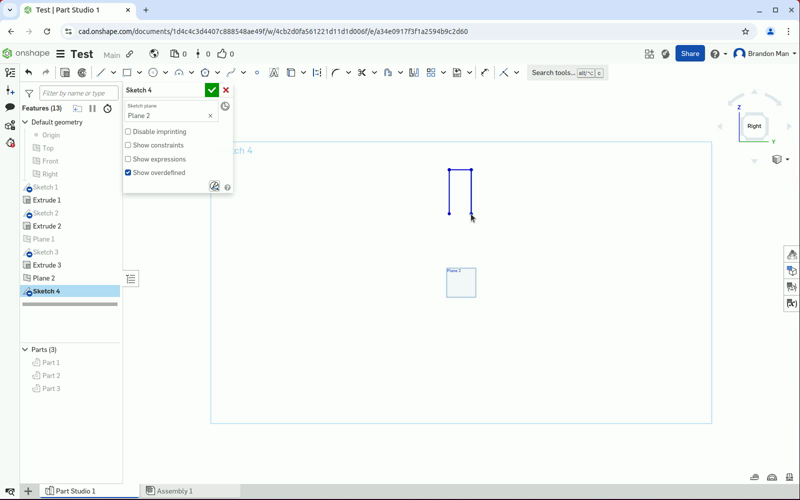
key(a)
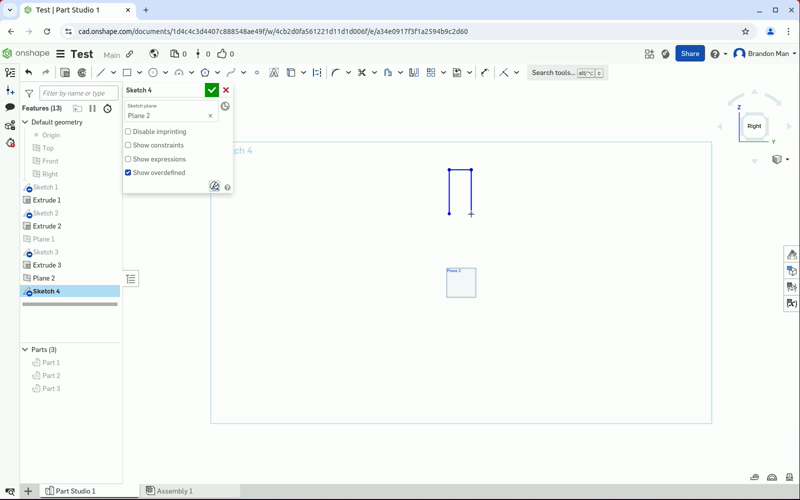
mouse_move(471, 213)
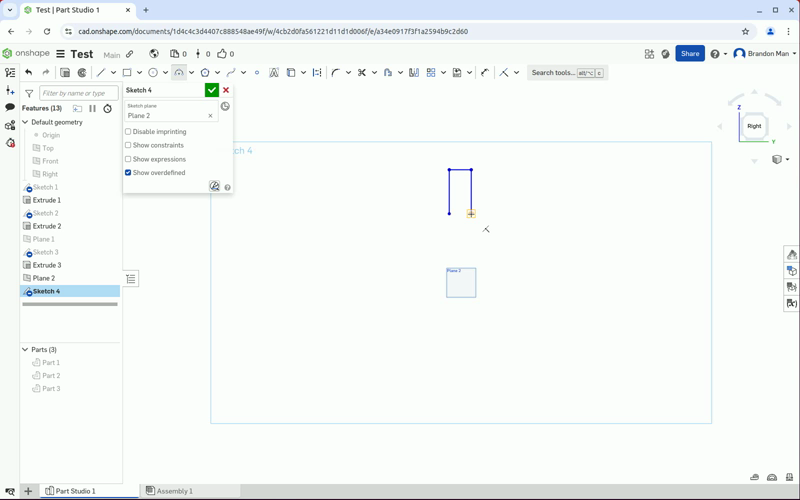
click(471, 213)
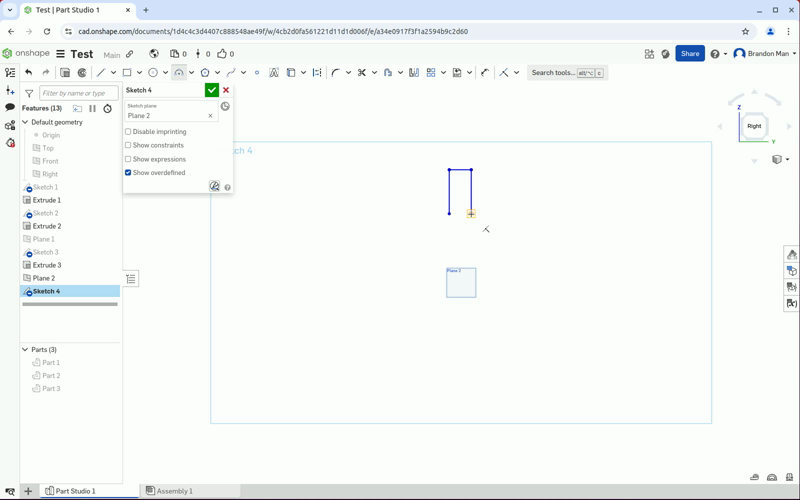
key_down(shift)
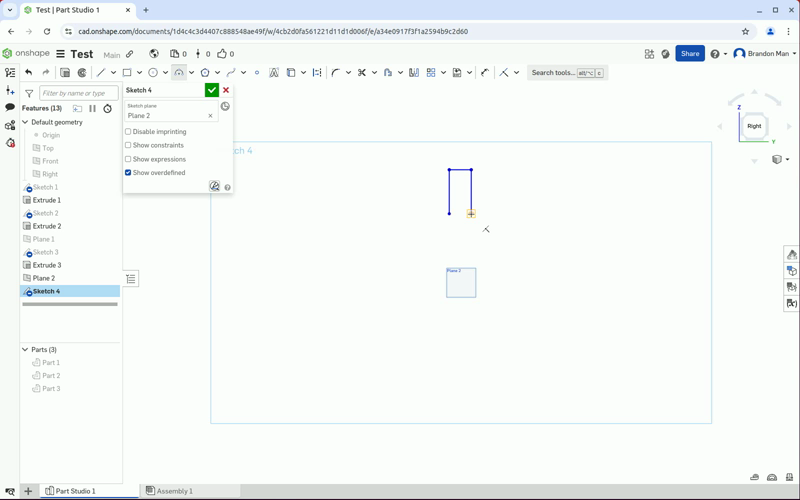
mouse_move(449, 213)
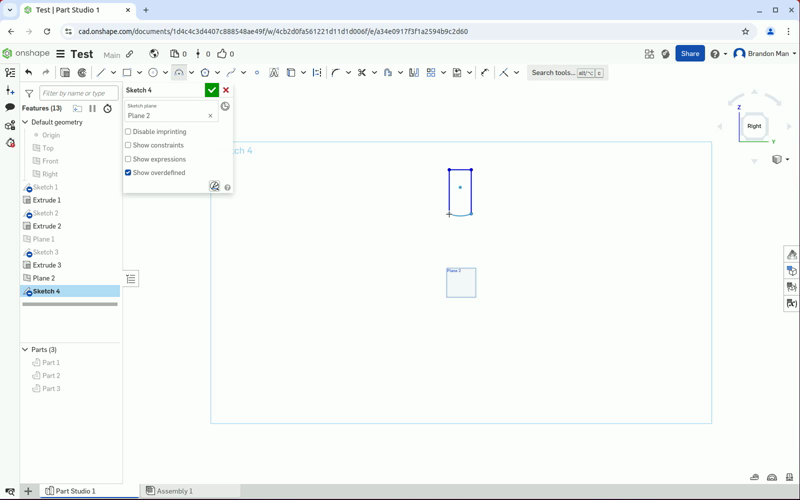
click(449, 213)
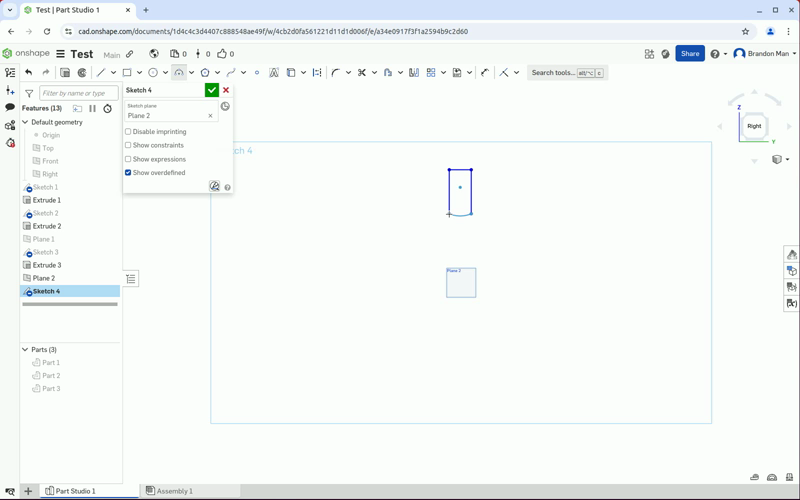
mouse_move(460, 225)
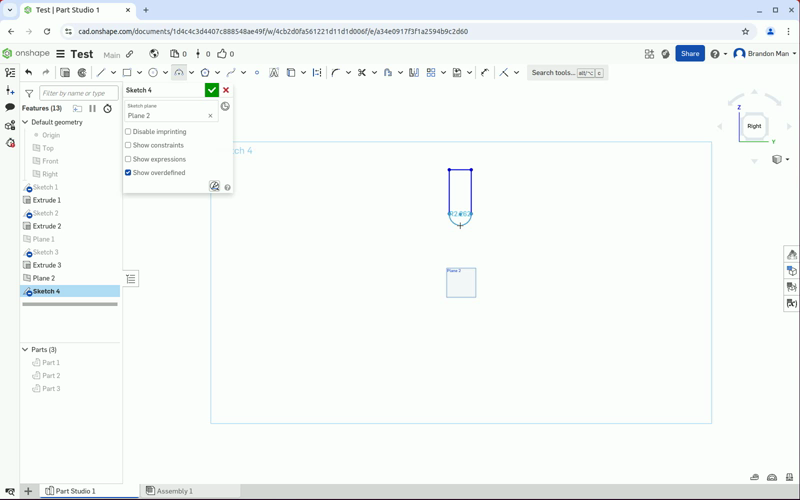
click(460, 225)
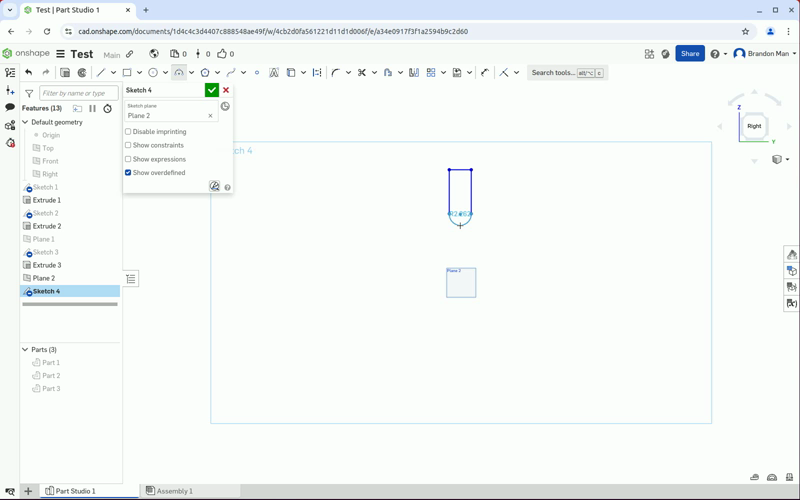
key_up(shift)
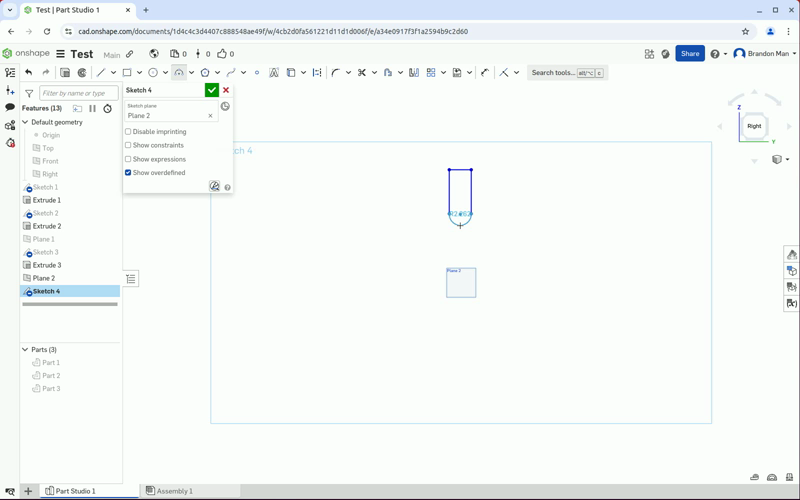
key(esc)
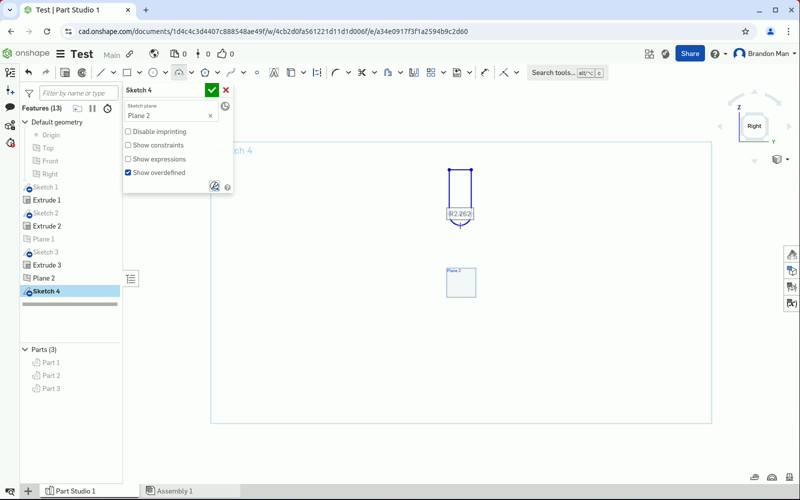
key(l)
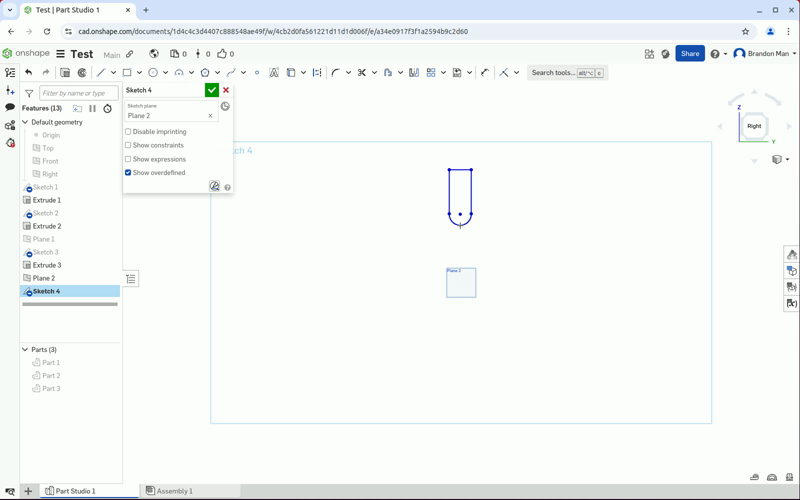
mouse_move(449, 213)
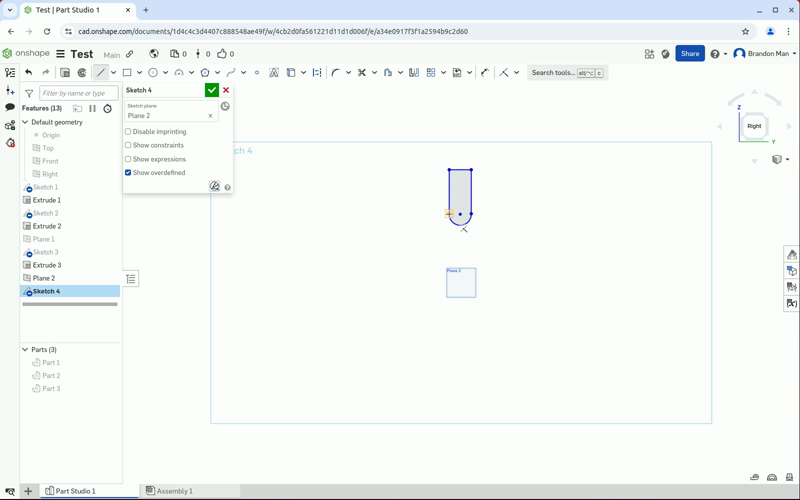
click(449, 213)
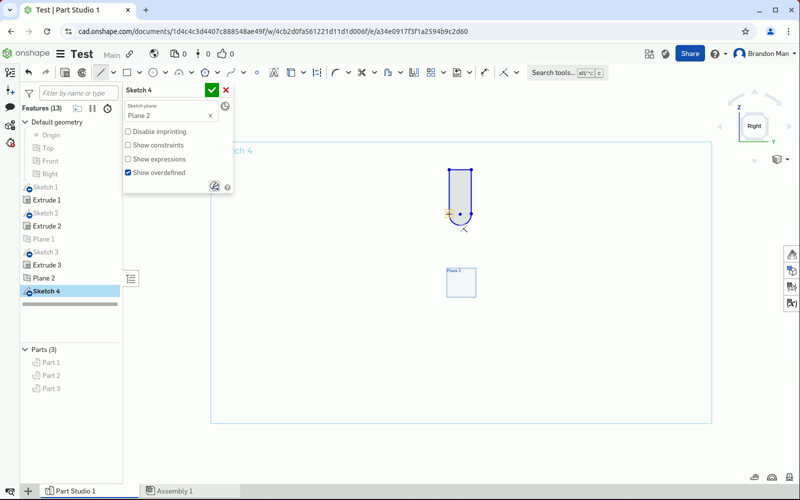
key(esc)
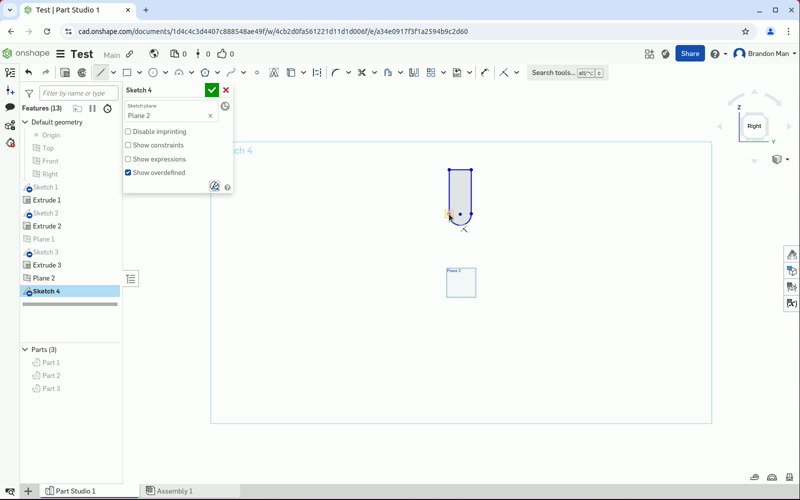
mouse_move(467, 195)
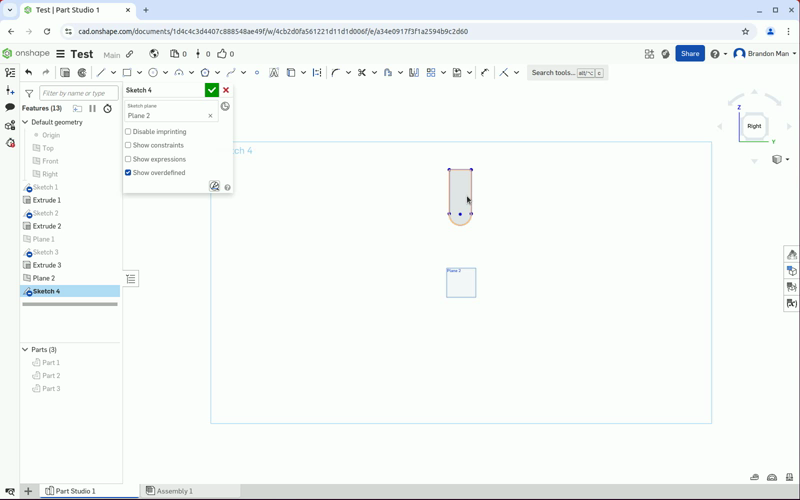
scroll(6)
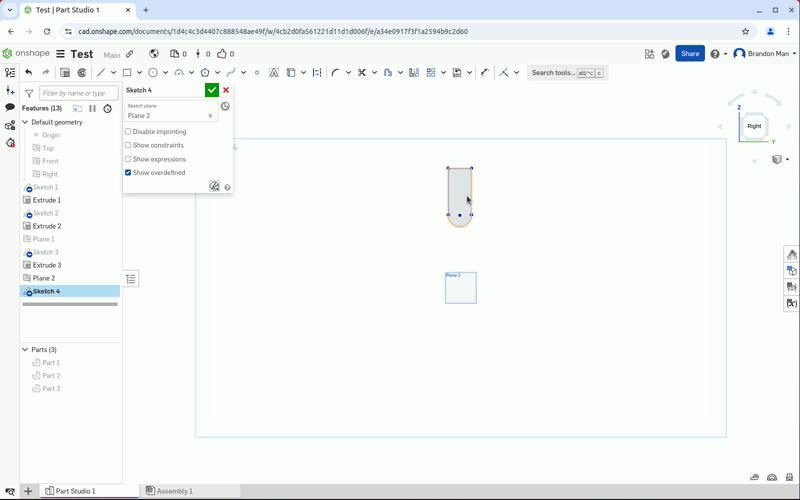
scroll(6)
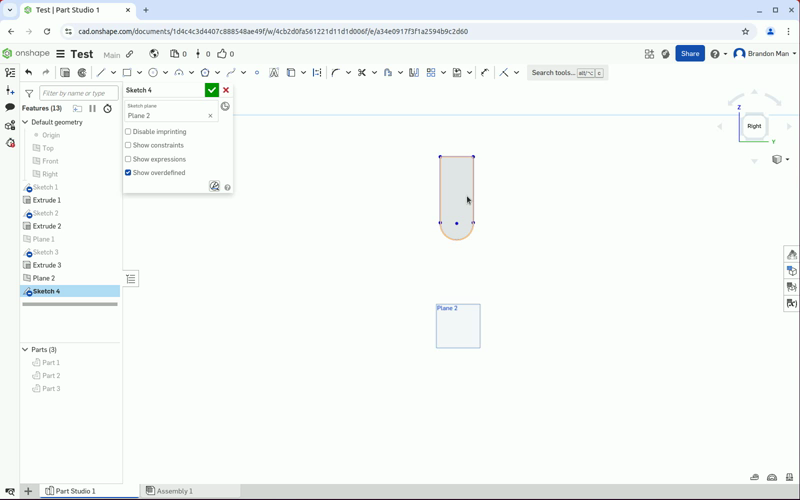
scroll(6)
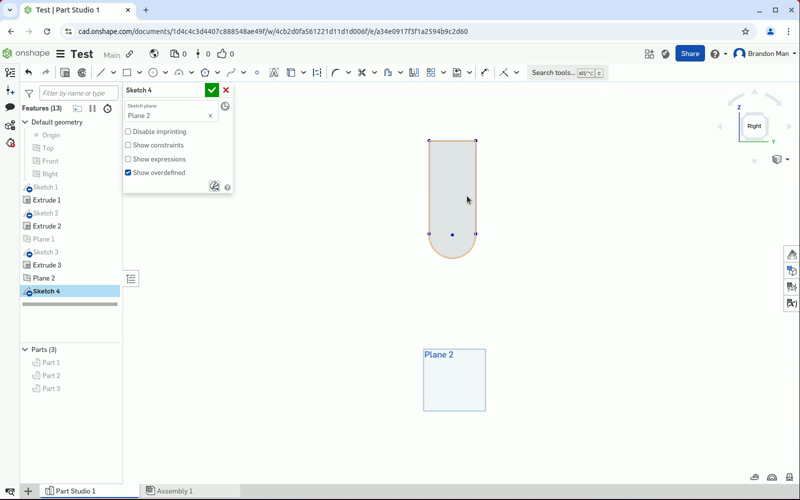
scroll(6)
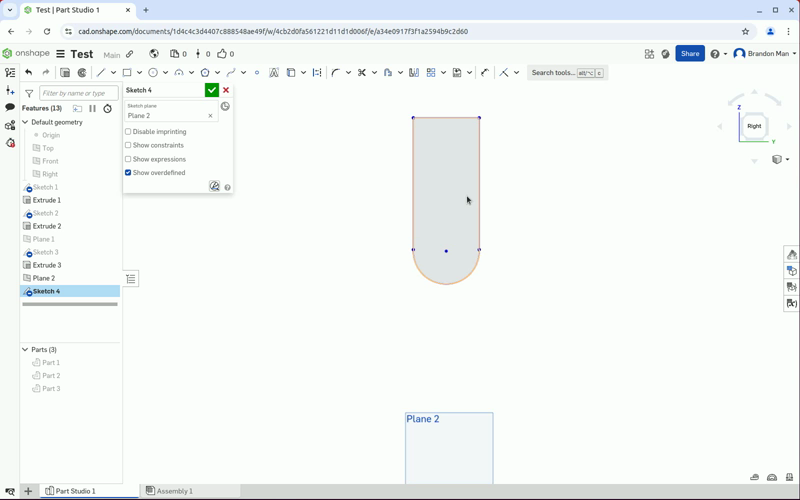
scroll(6)
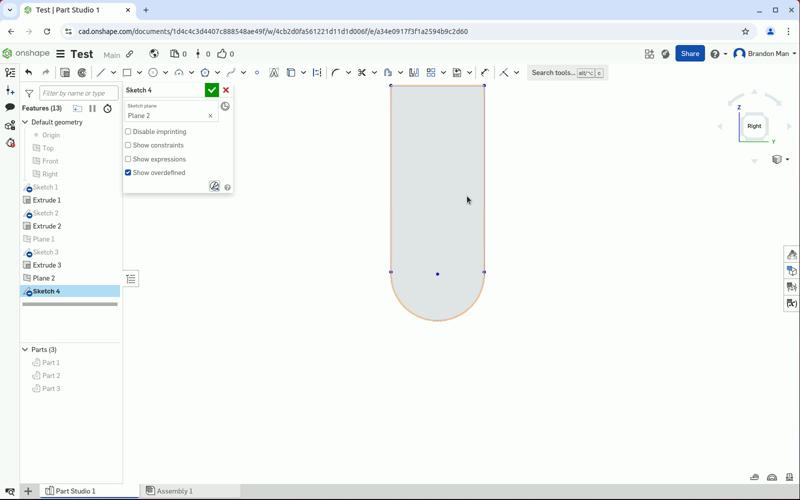
scroll(6)
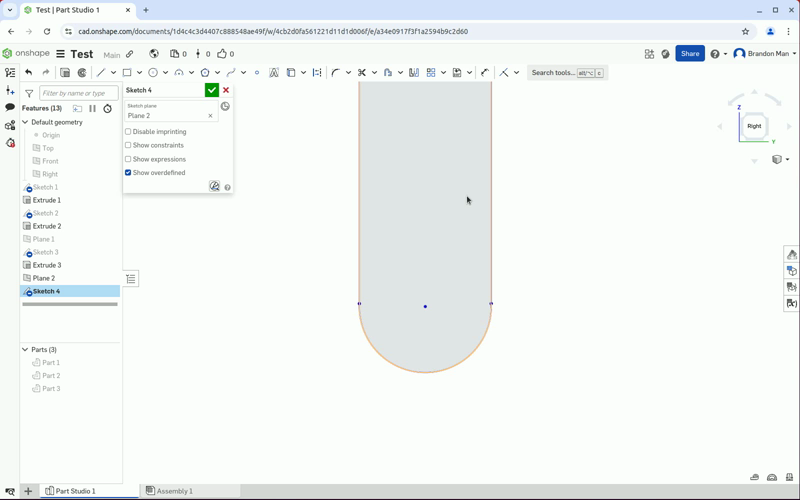
scroll(6)
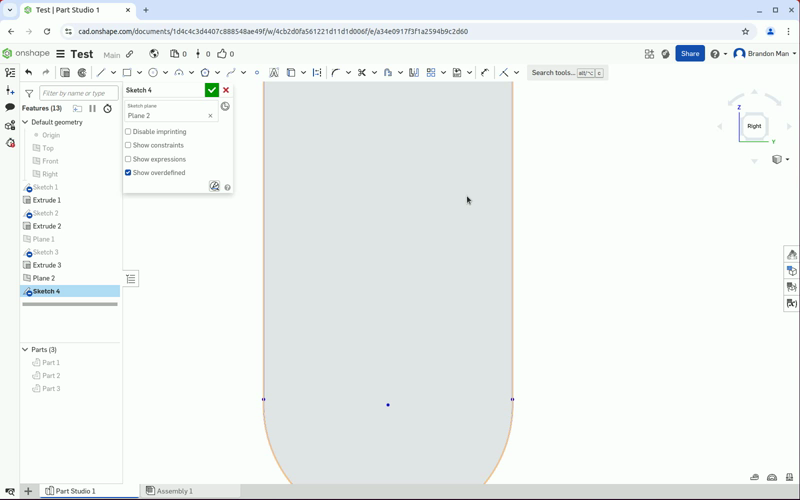
click(467, 195)
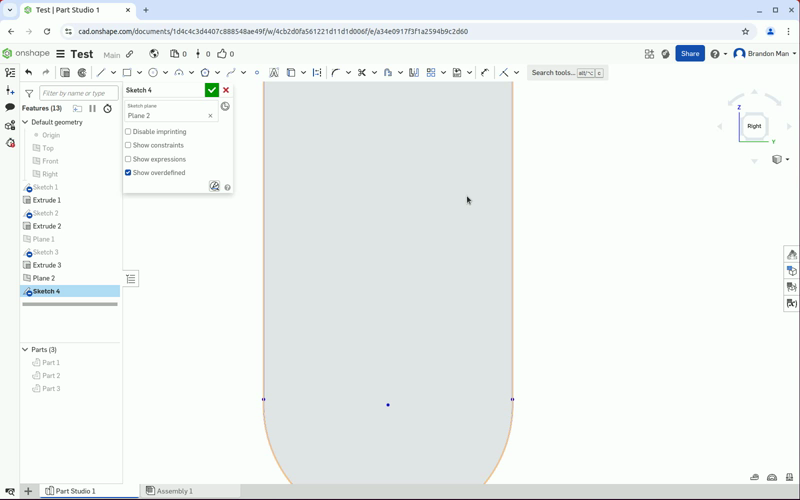
scroll(-6)
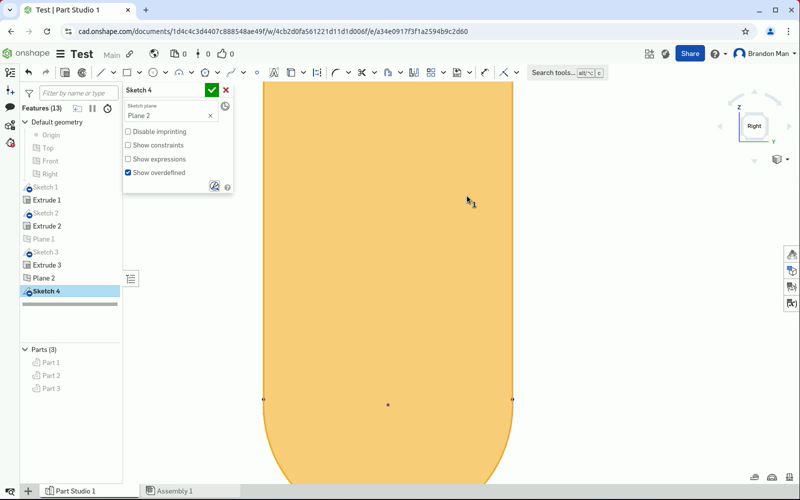
scroll(-6)
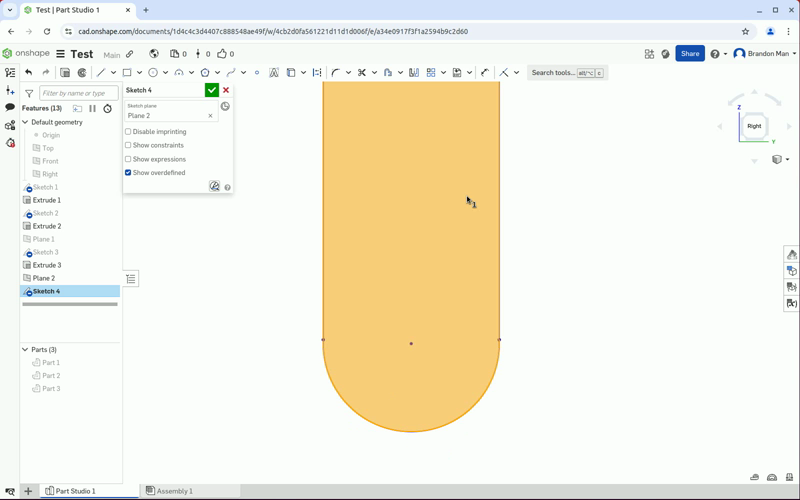
scroll(-6)
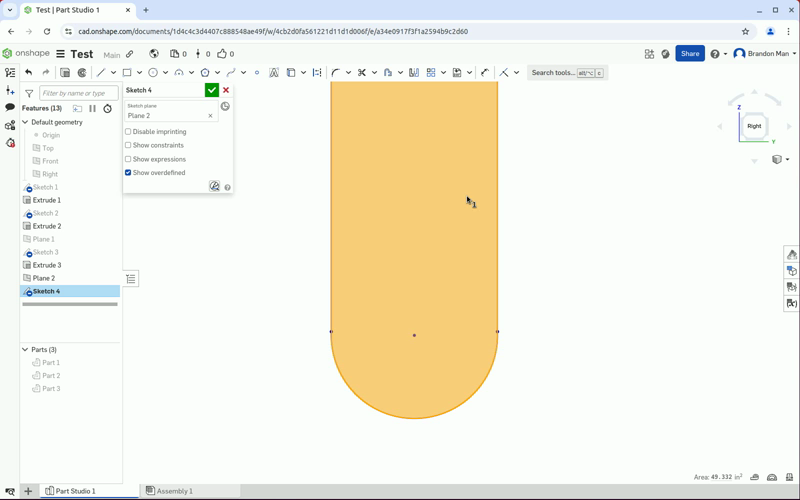
scroll(-6)
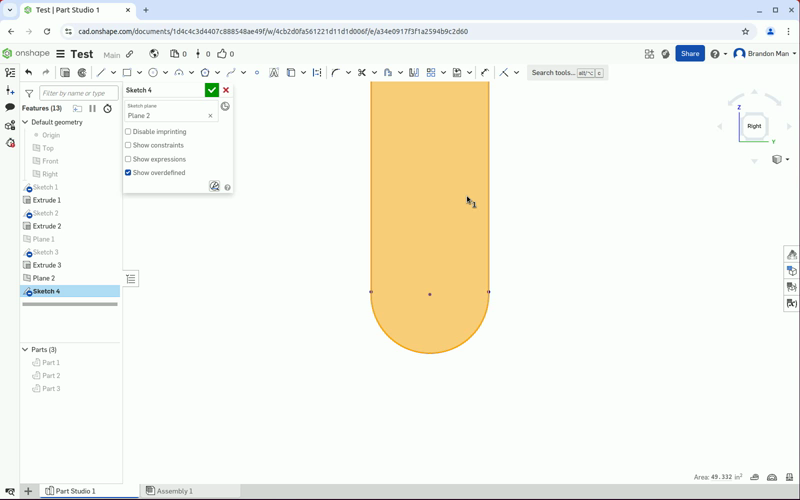
scroll(-6)
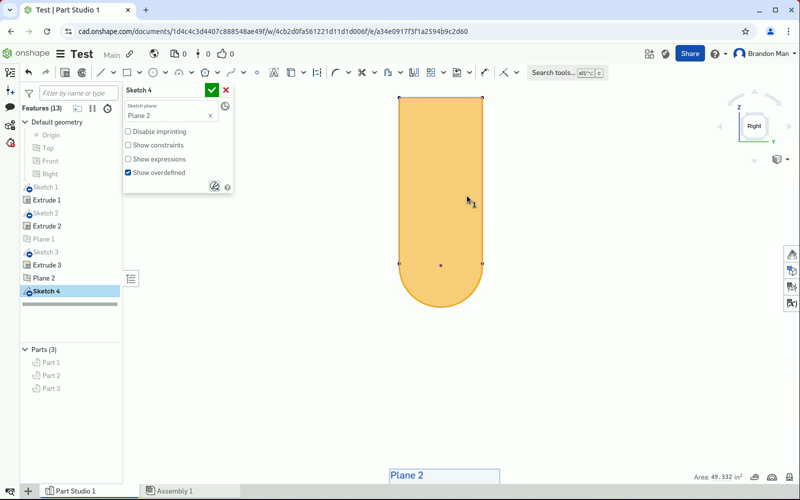
scroll(-6)
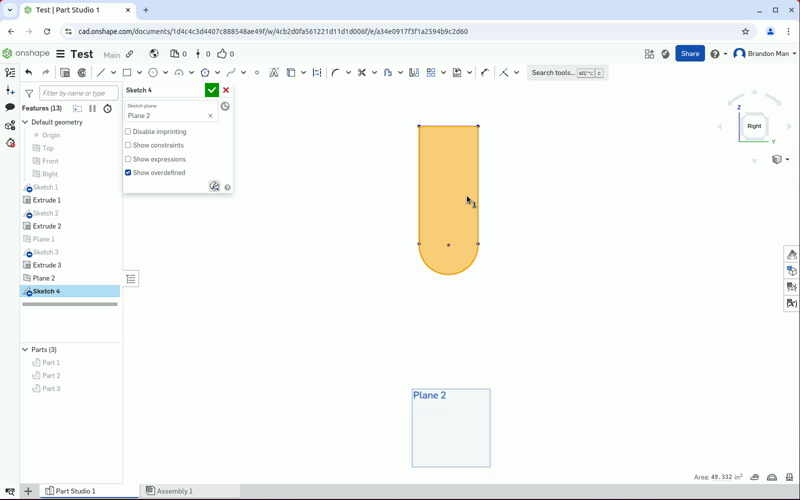
scroll(-6)
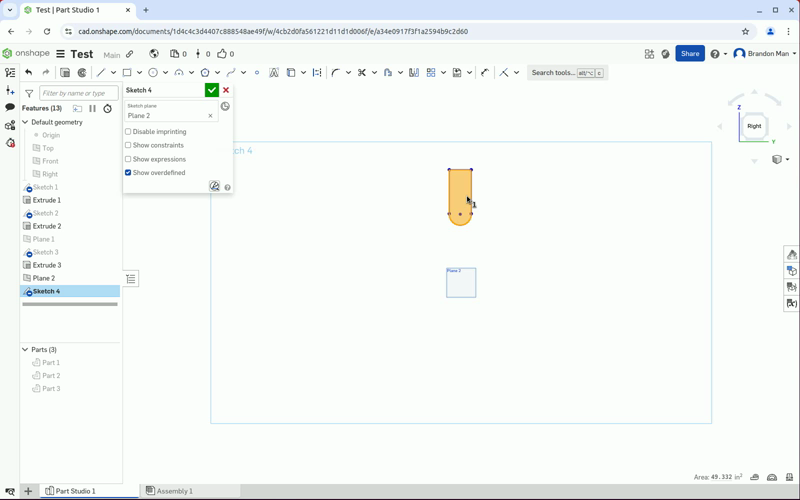
mouse_move(73, 352)
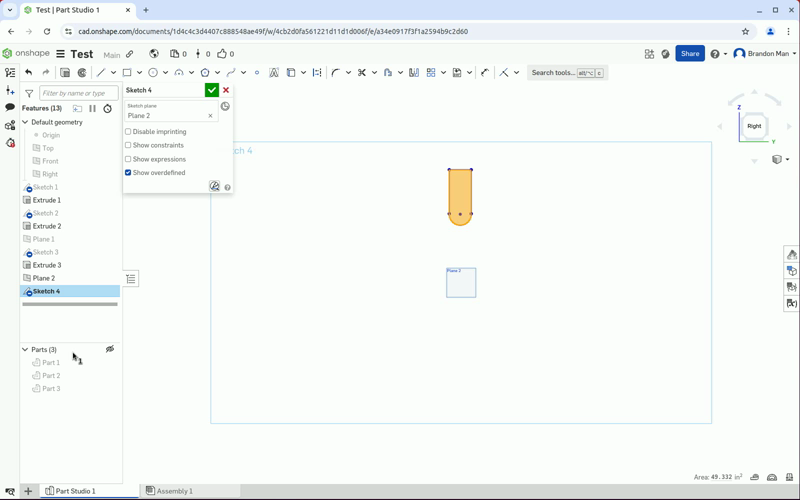
key(shift+y)
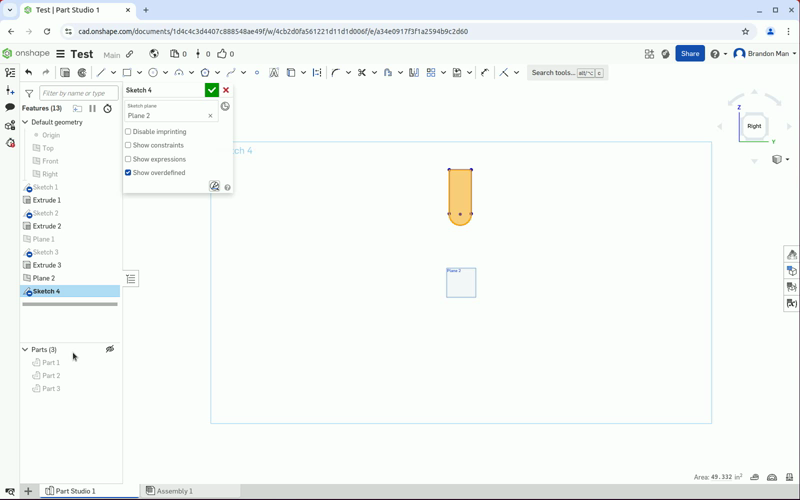
key(shift+e)
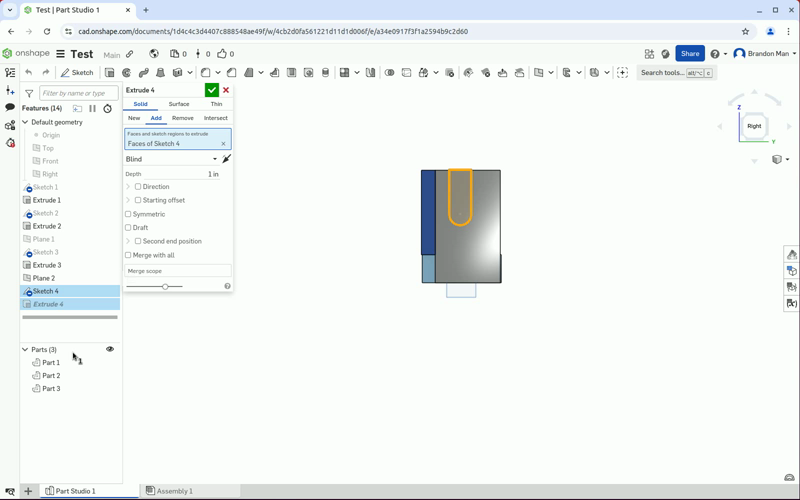
mouse_move(143, 106)
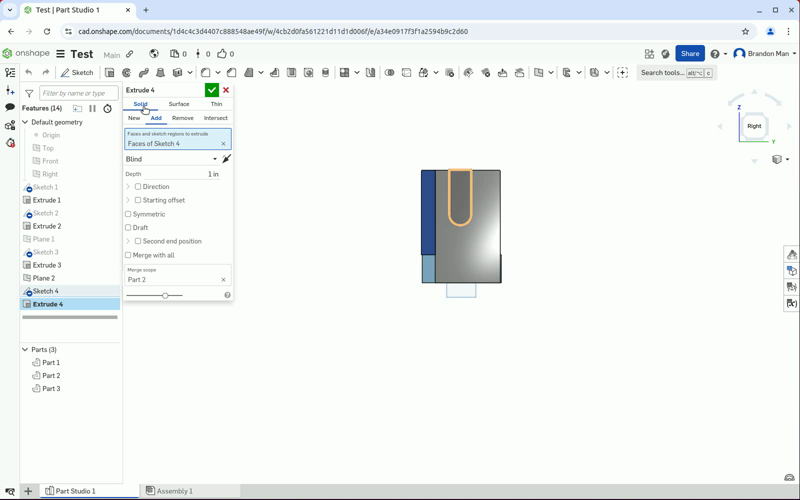
click(143, 106)
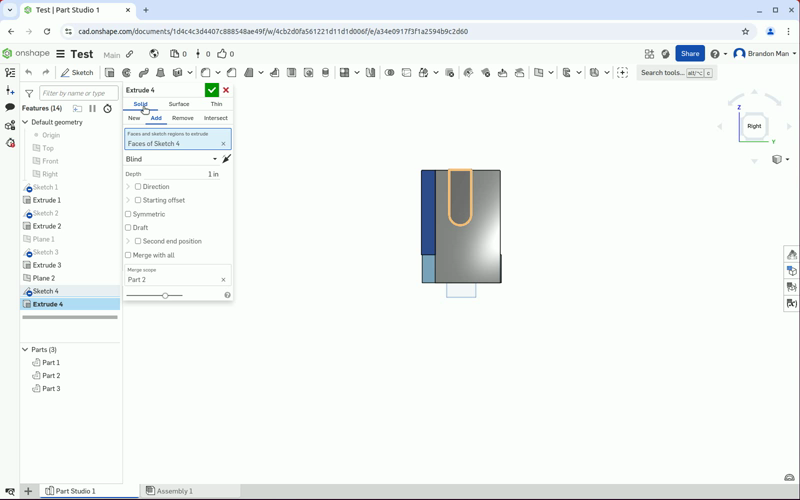
mouse_move(186, 120)
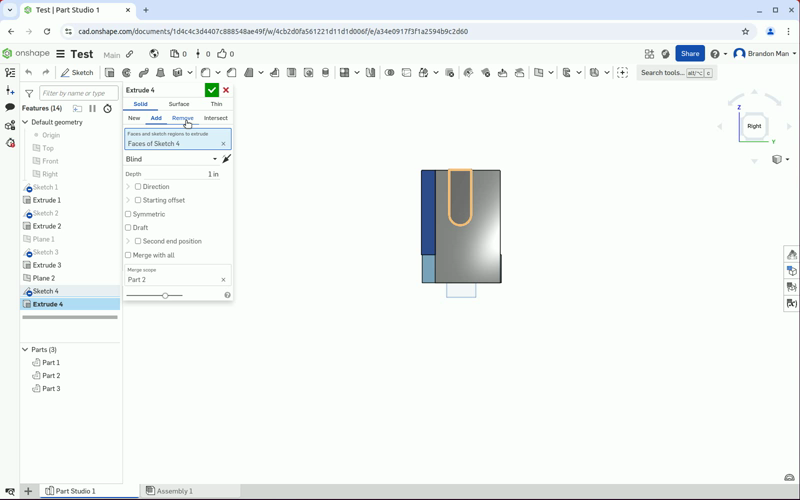
click(186, 120)
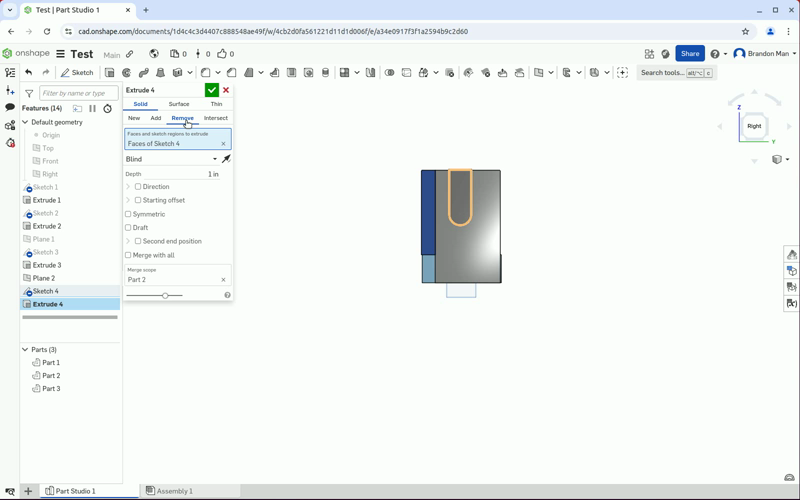
key(tab, 4)
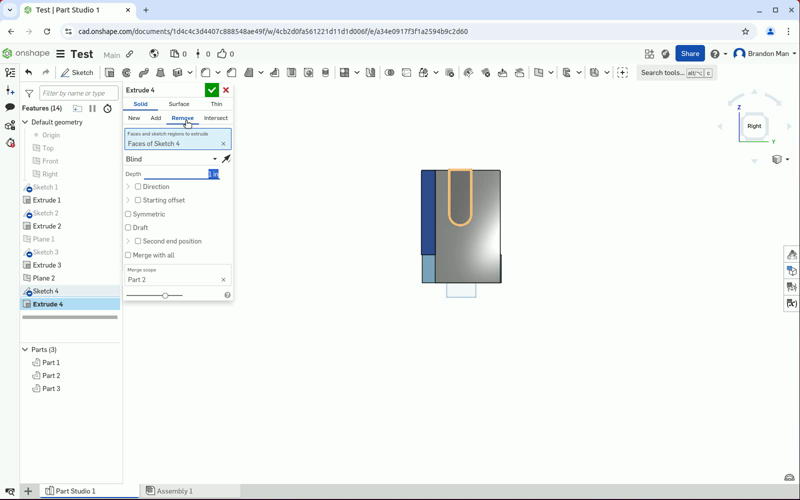
text(11.554)
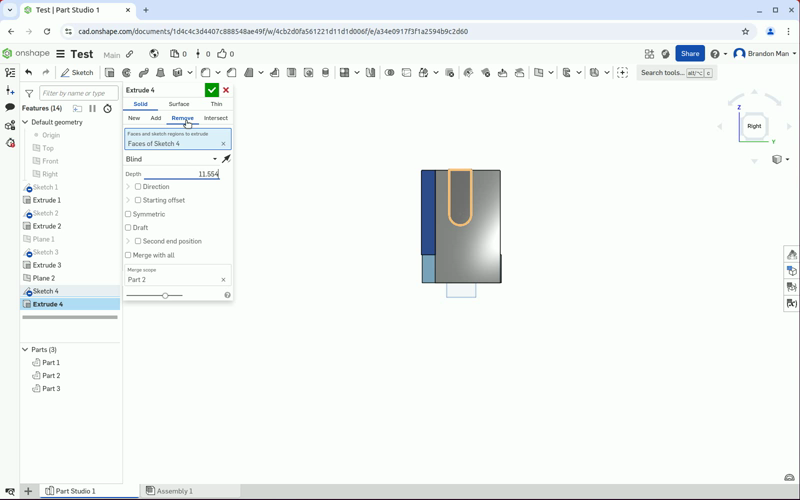
key(tab, 6)
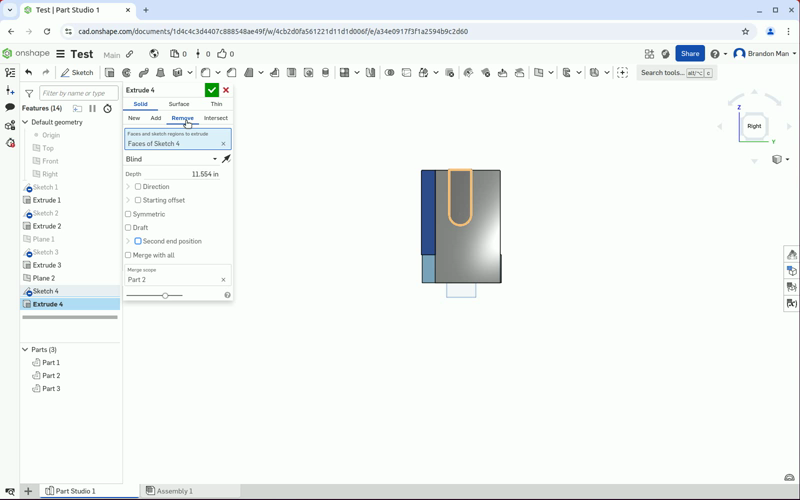
key(space)
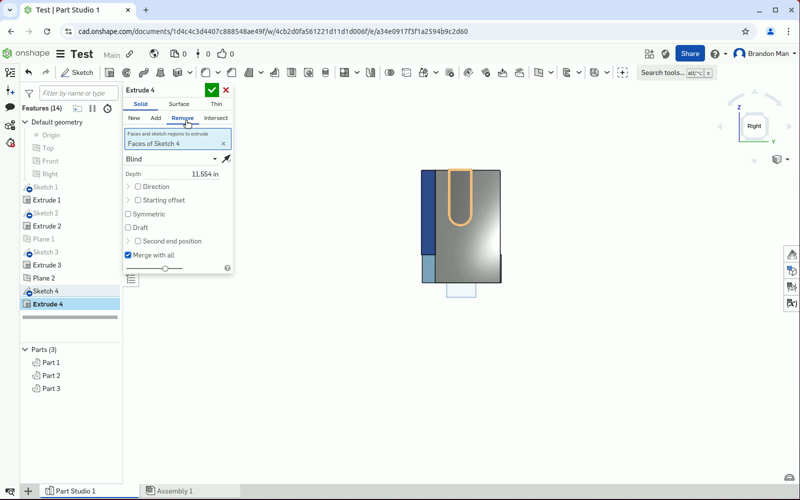
key(enter)
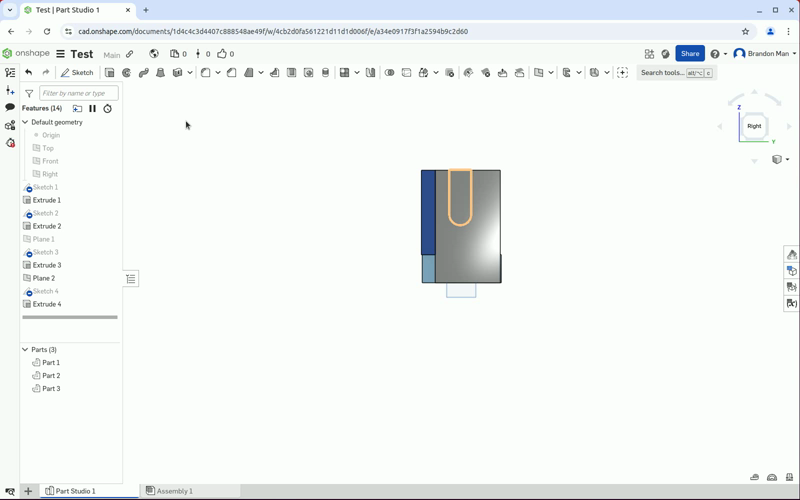
key(shift+h)
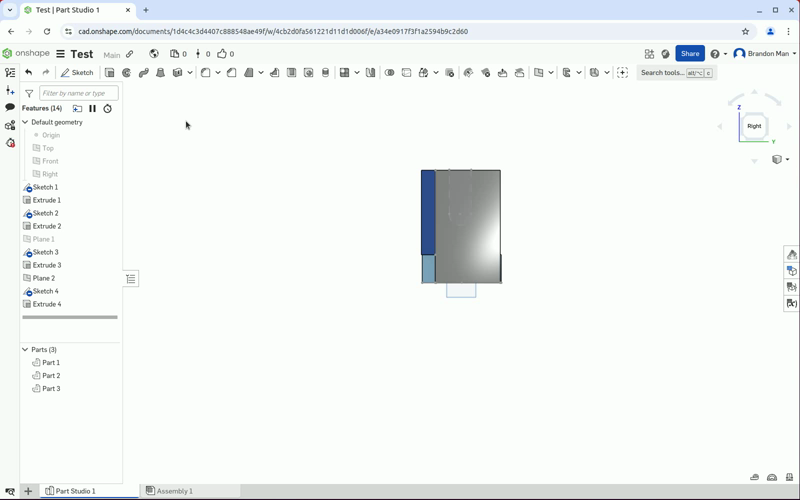
key(shift+h)
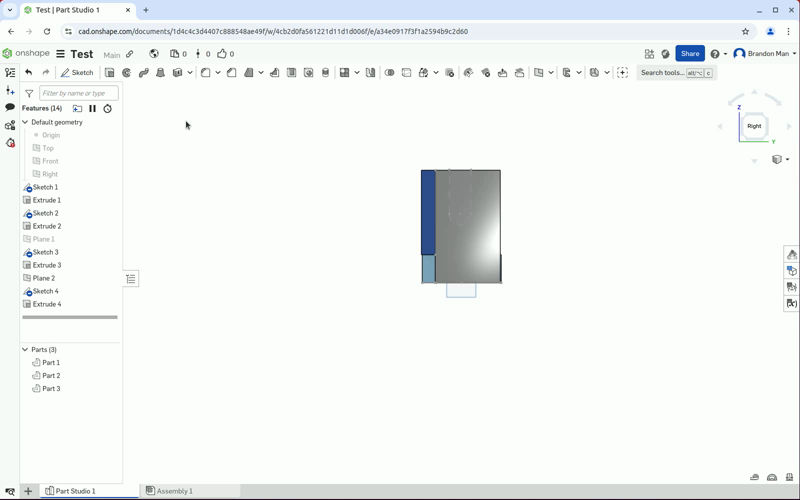
key(shift+7)
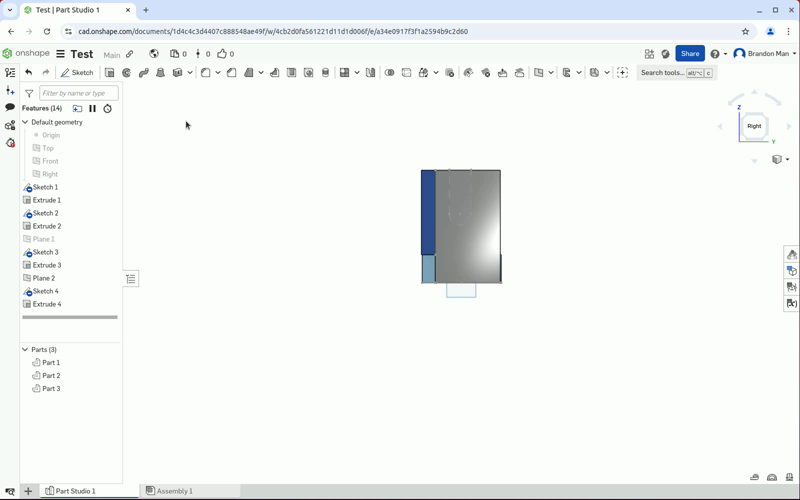
key(right, 2)
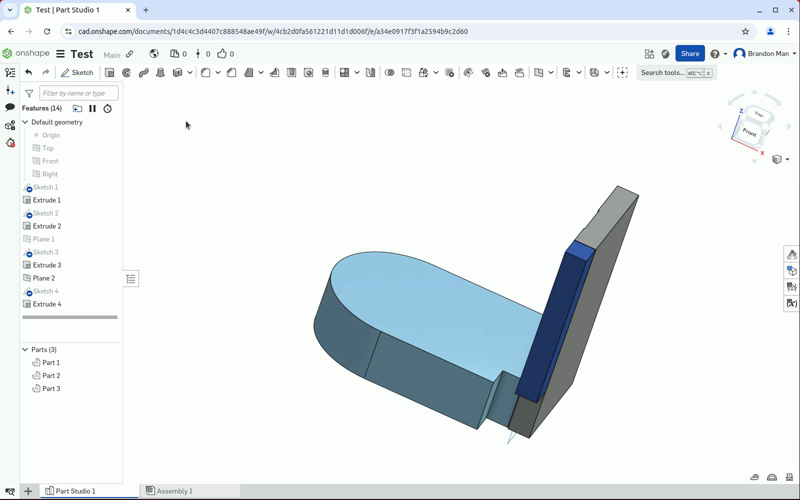
key(down, 2)
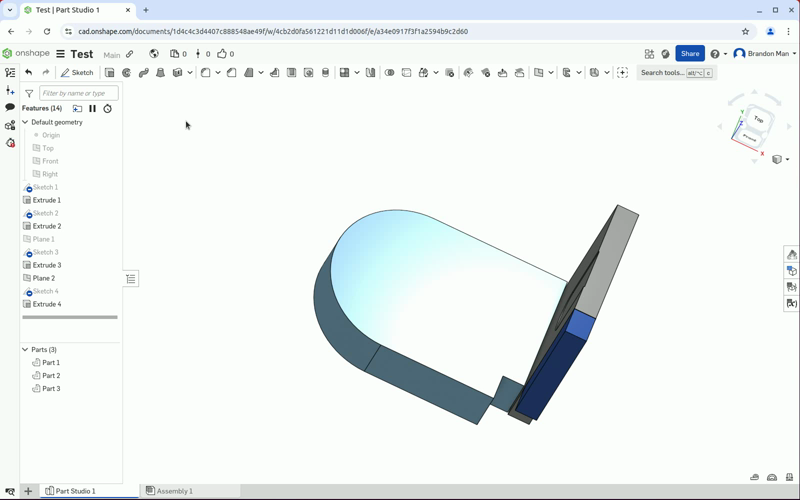
key(up, 2)
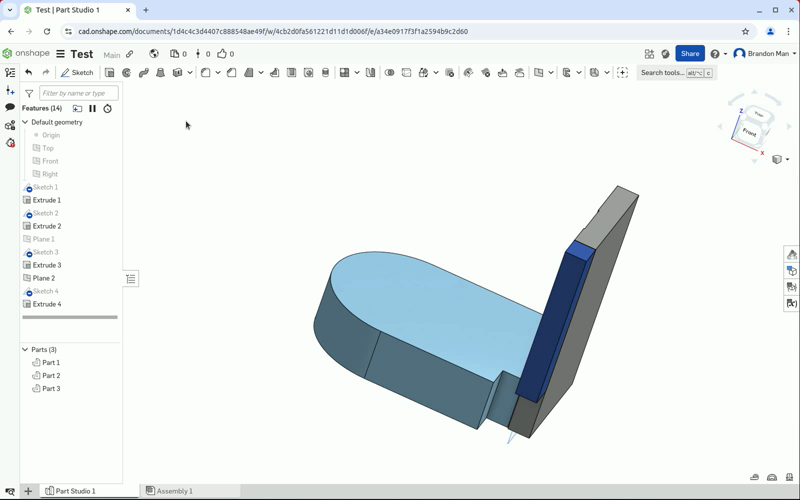
key(left, 2)
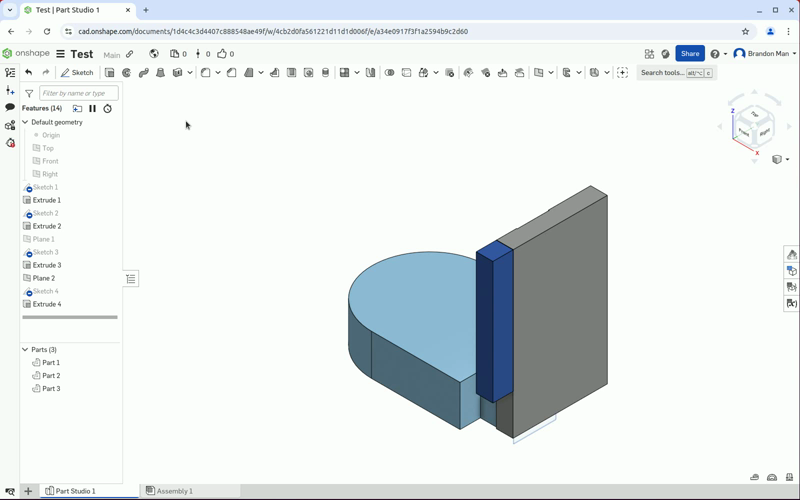
mouse_move(73, 189)
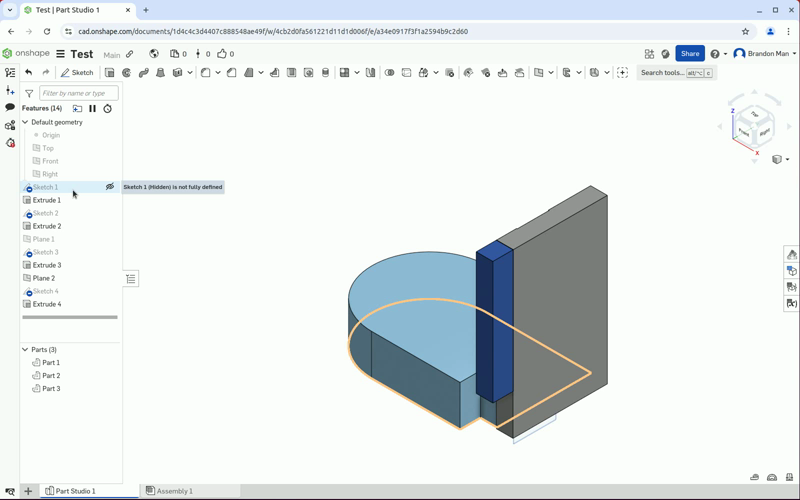
click(73, 189)